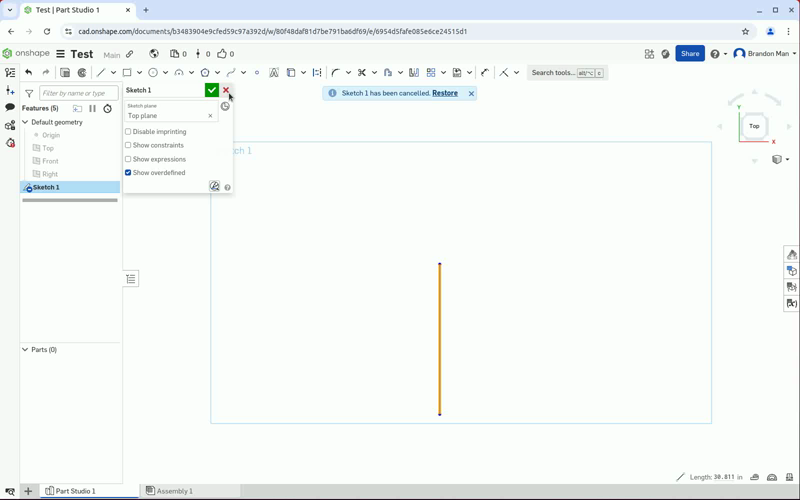
key(shift+h)
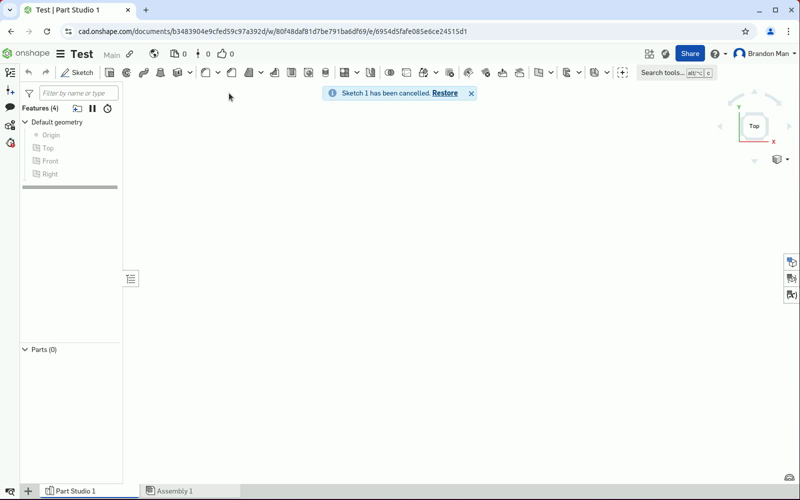
mouse_move(73, 352)
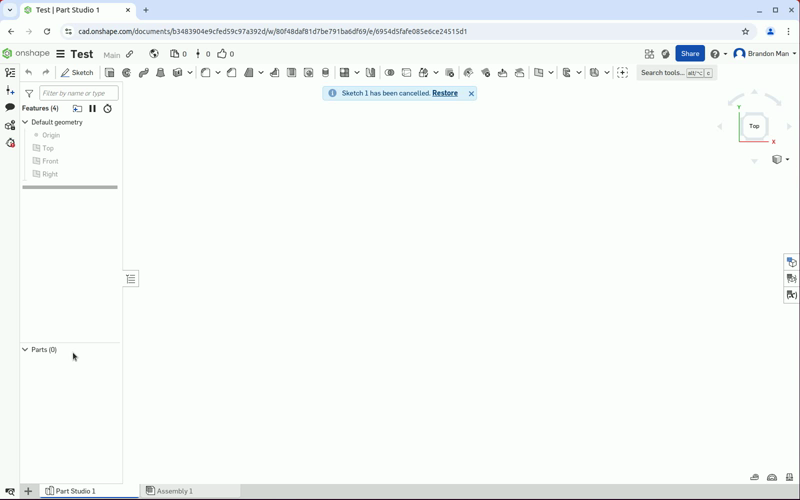
key(y)
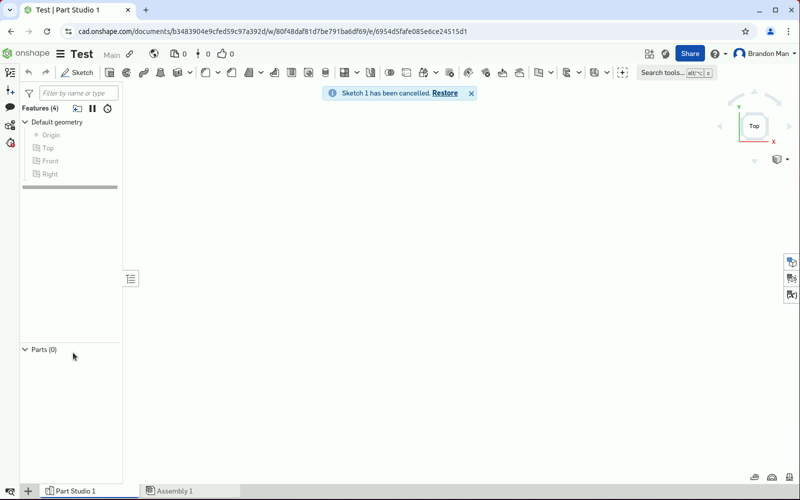
key(shift+p)
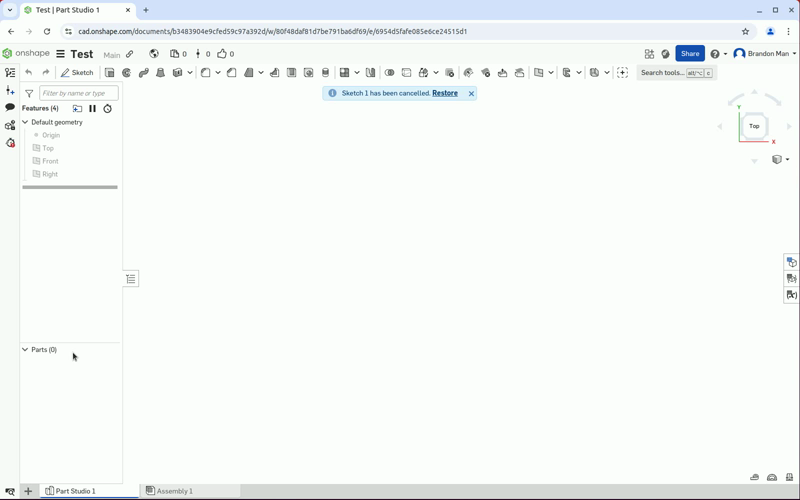
key(space)
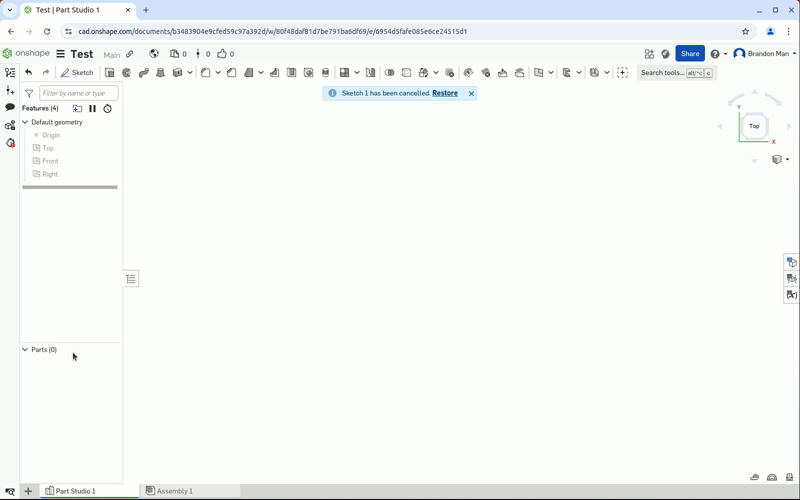
key_down(shift)
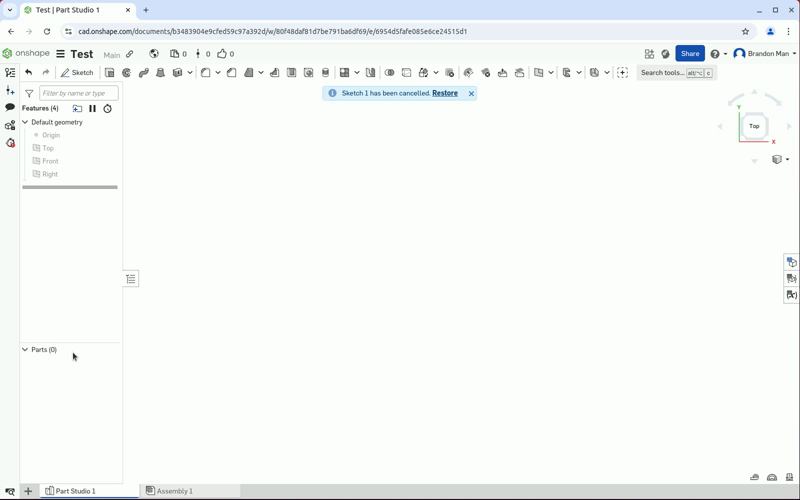
key(up)
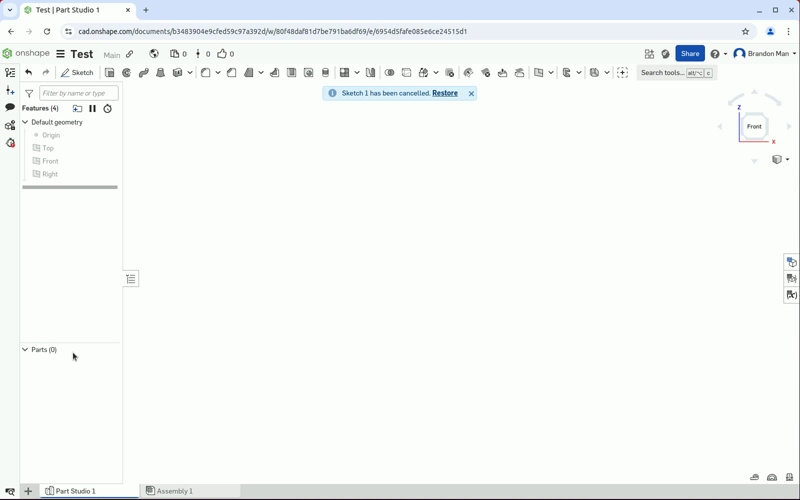
key_up(shift)
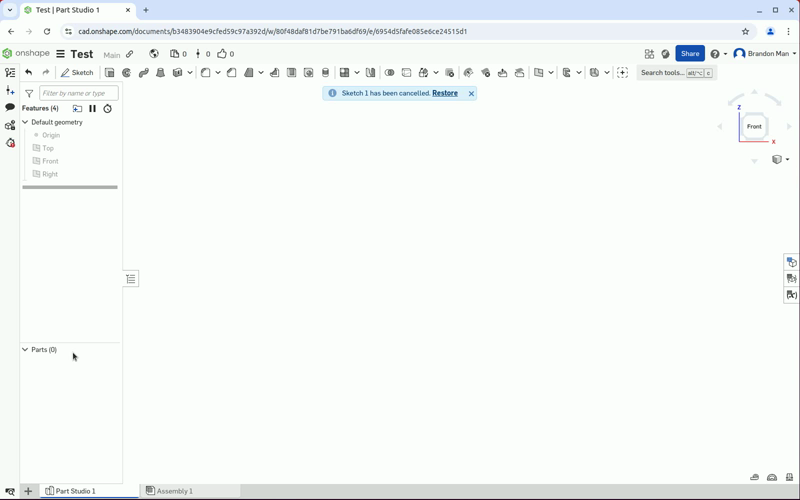
mouse_move(73, 352)
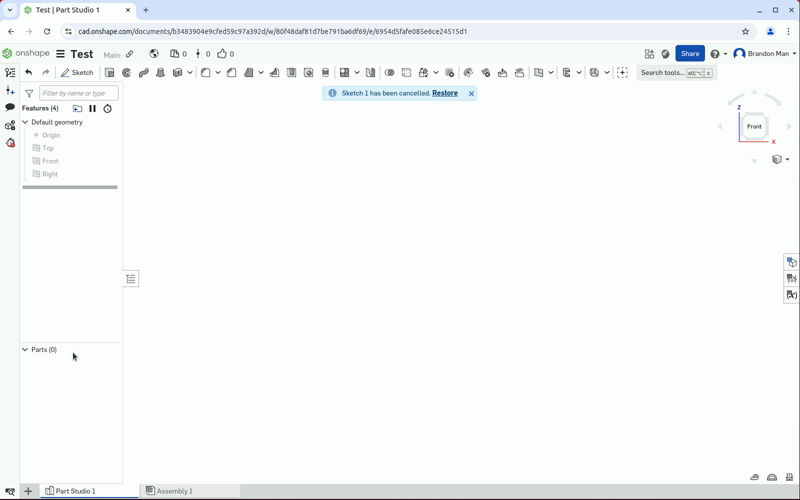
key(shift+y)
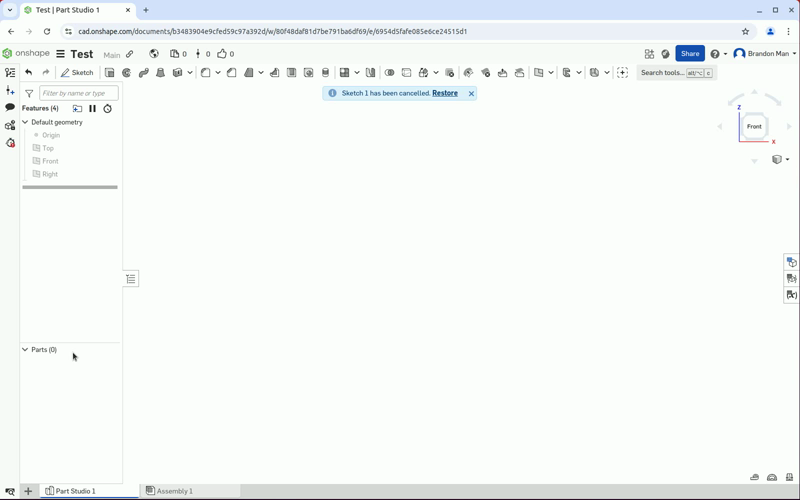
key(shift+s)
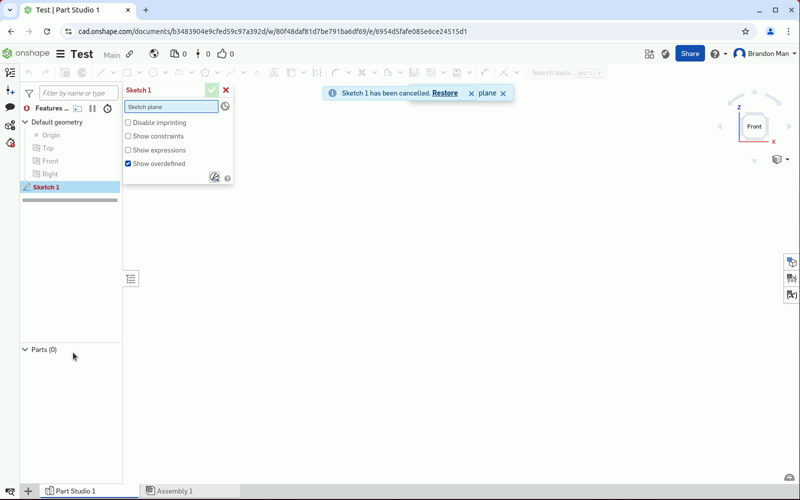
mouse_move(73, 163)
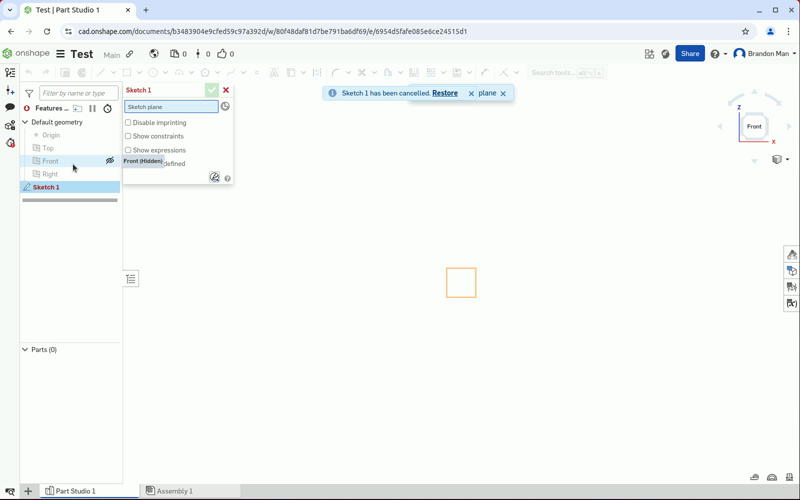
click(73, 163)
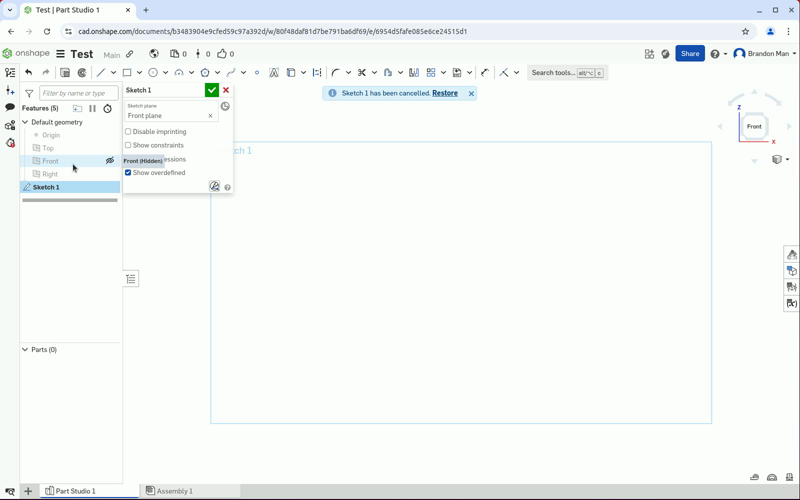
mouse_move(73, 352)
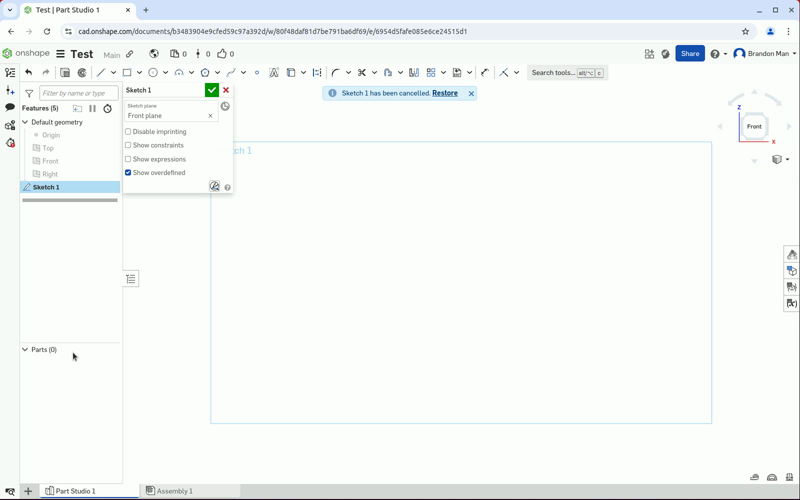
key(y)
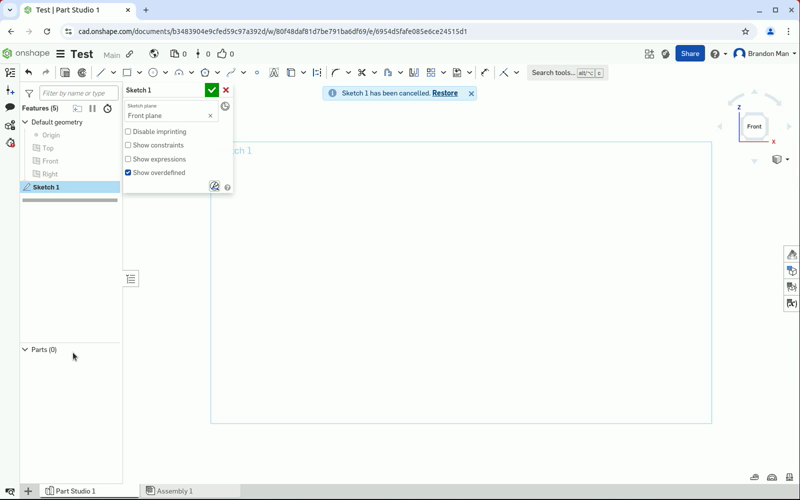
key(a)
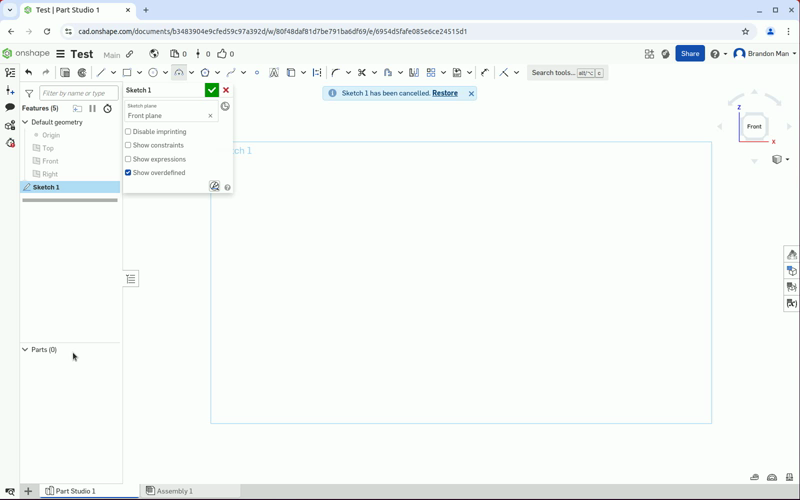
key_down(shift)
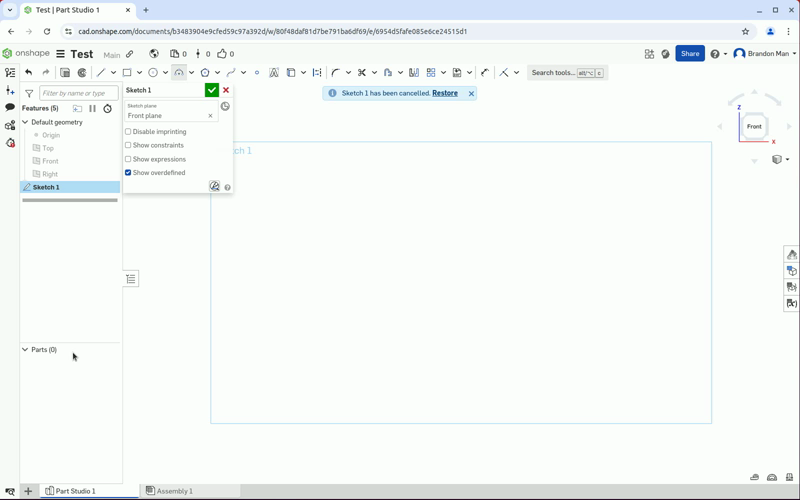
mouse_move(348, 222)
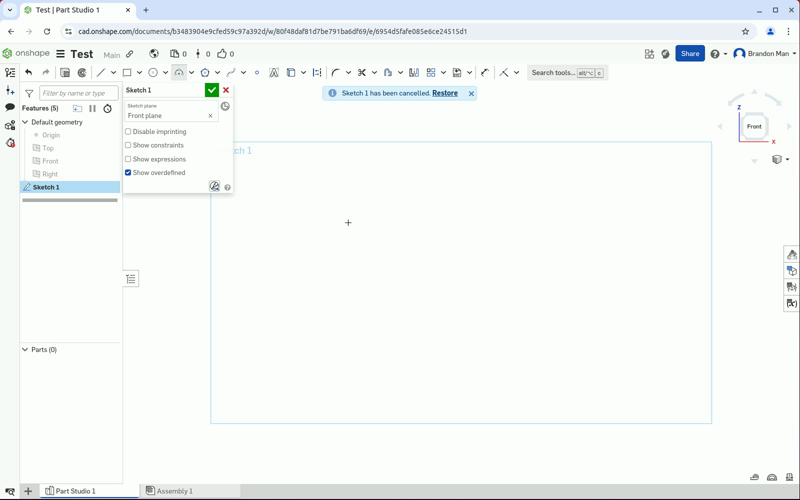
click(348, 222)
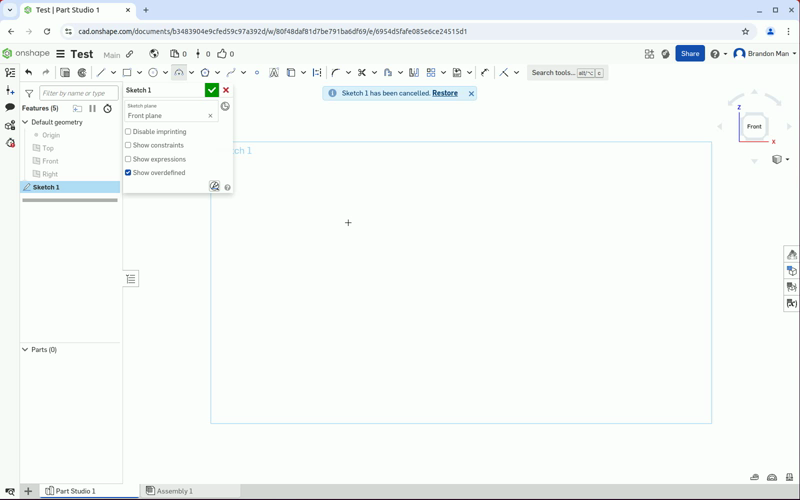
key_up(shift)
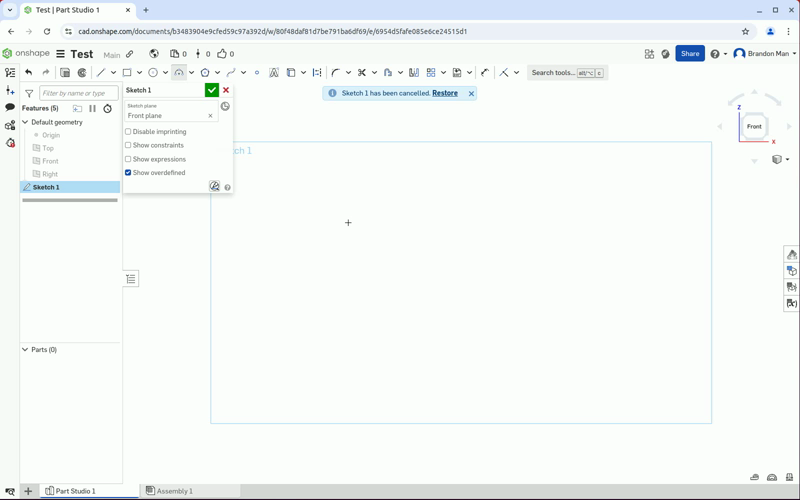
key_down(shift)
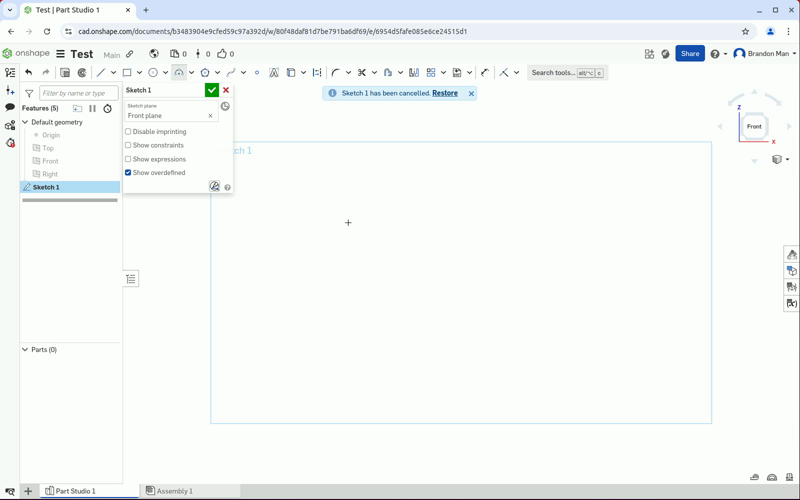
mouse_move(353, 234)
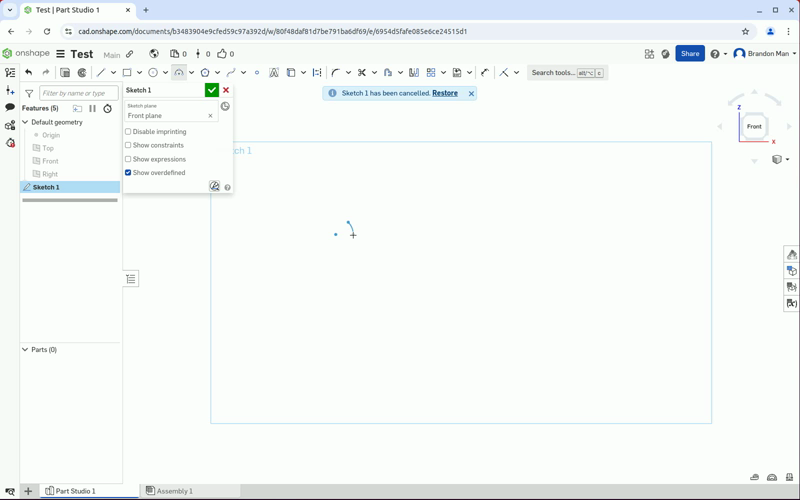
click(353, 234)
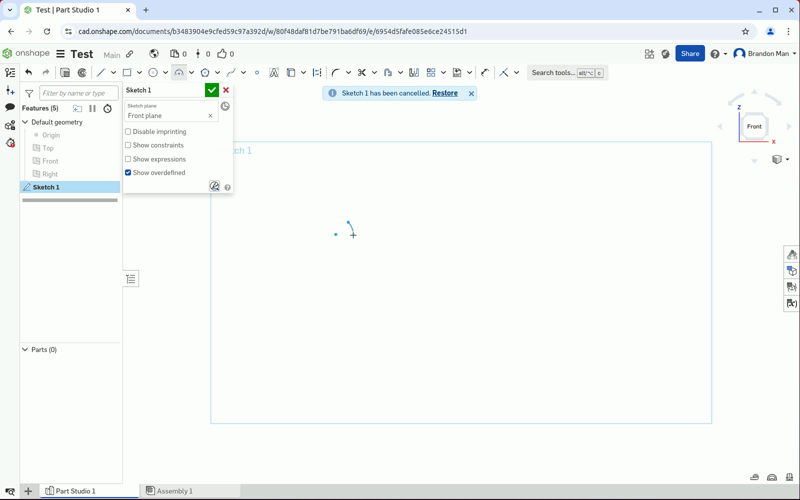
mouse_move(350, 228)
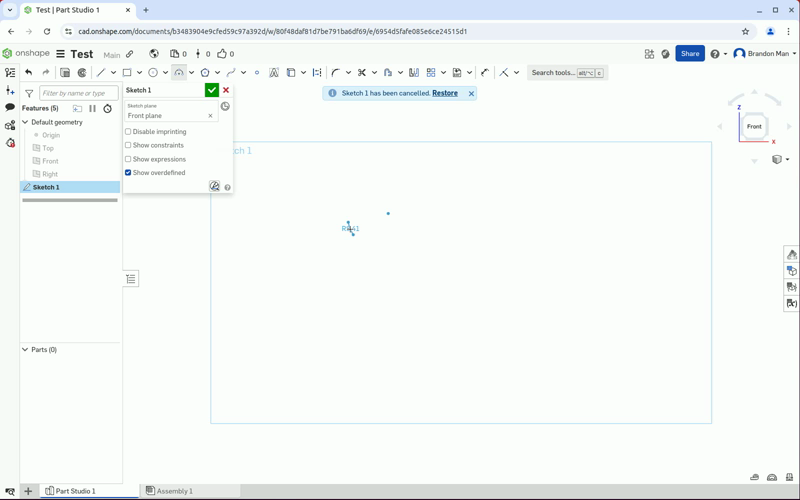
click(350, 228)
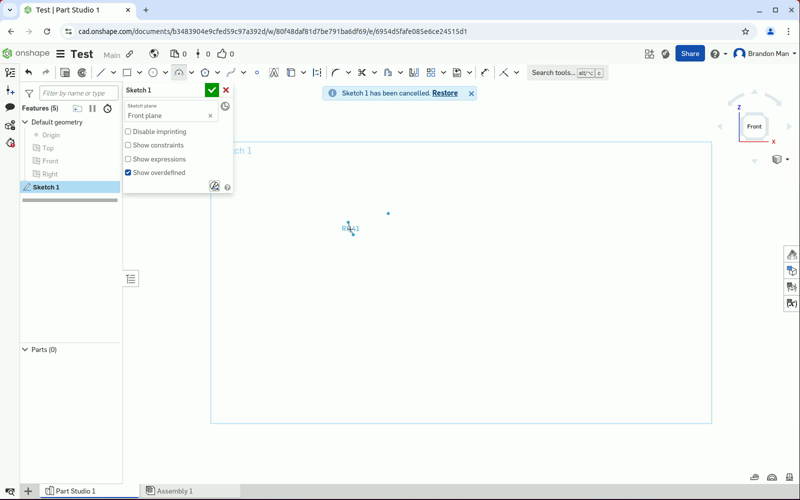
key_up(shift)
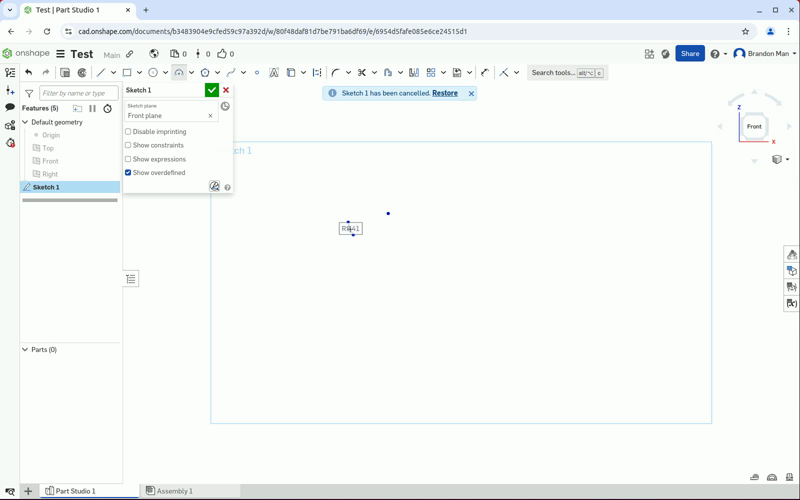
key(esc)
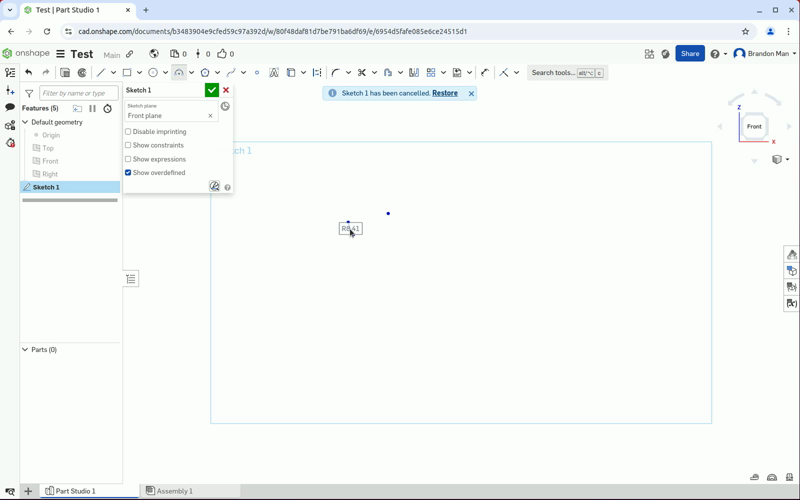
key(l)
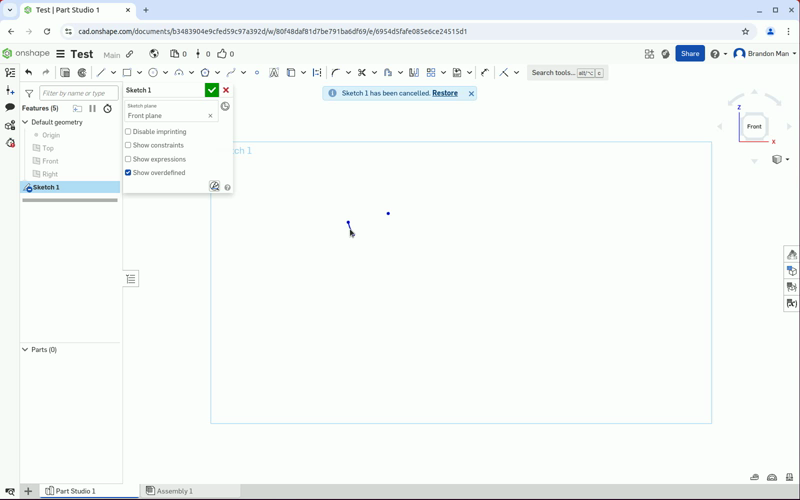
mouse_move(353, 234)
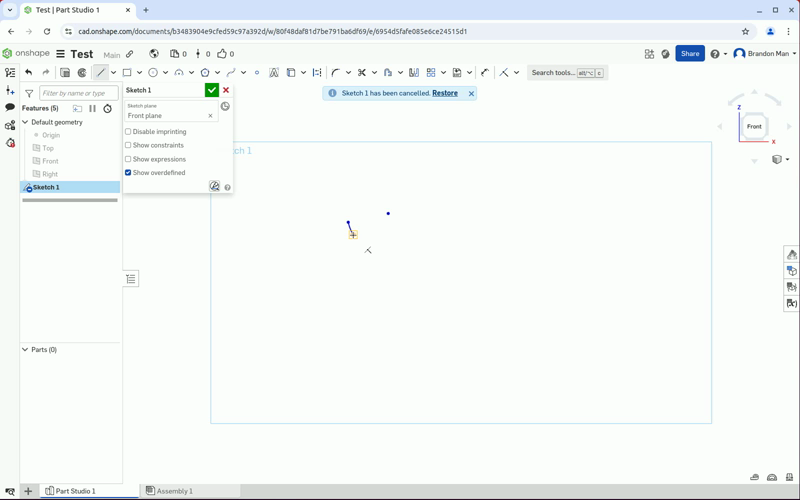
click(353, 234)
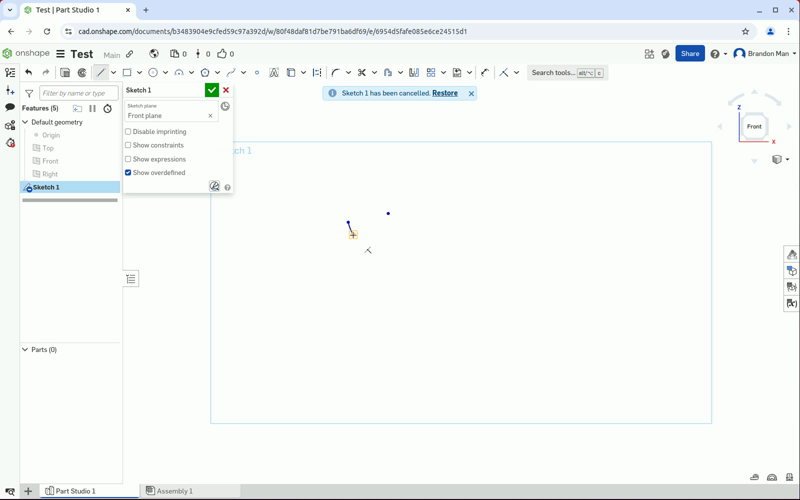
mouse_move(383, 234)
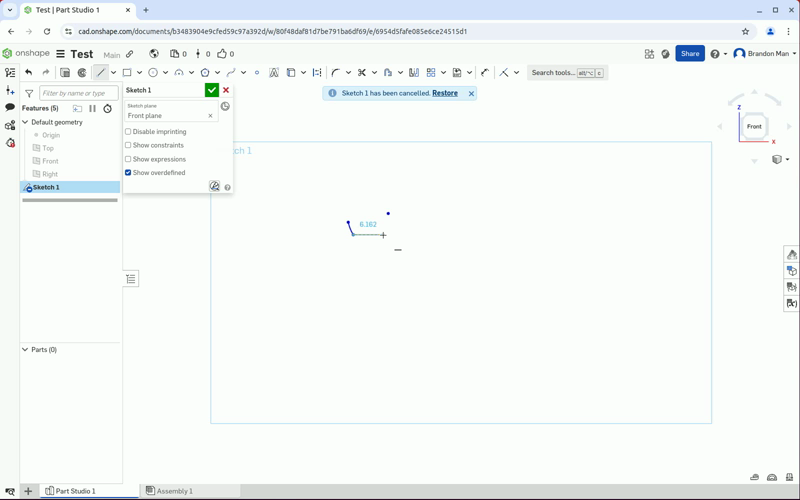
key_down(shift)
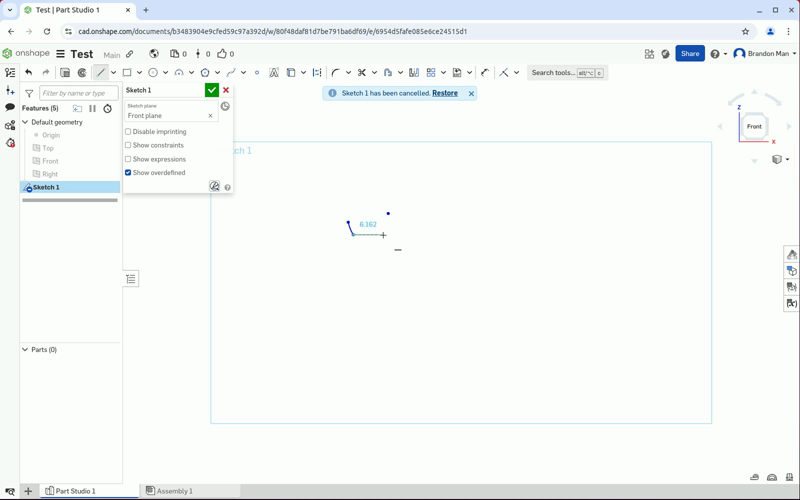
mouse_move(348, 222)
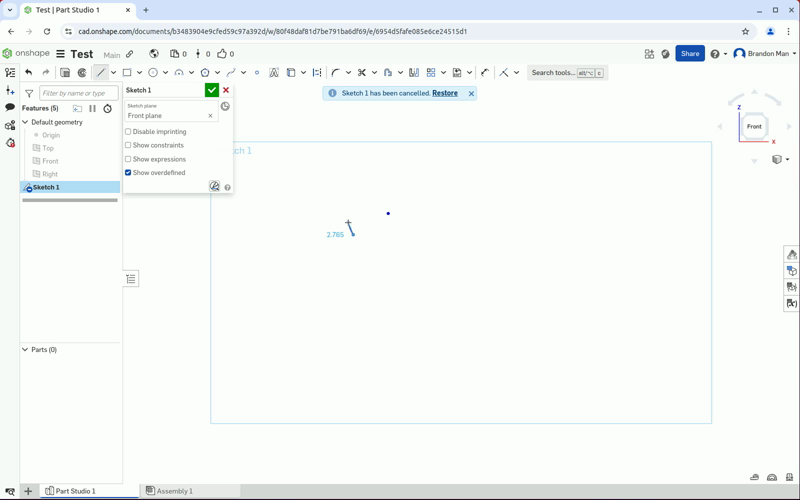
key_up(shift)
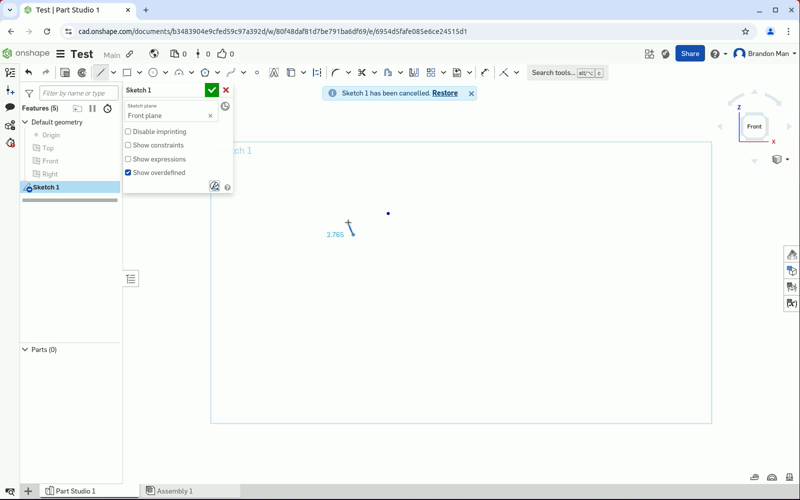
click(348, 222)
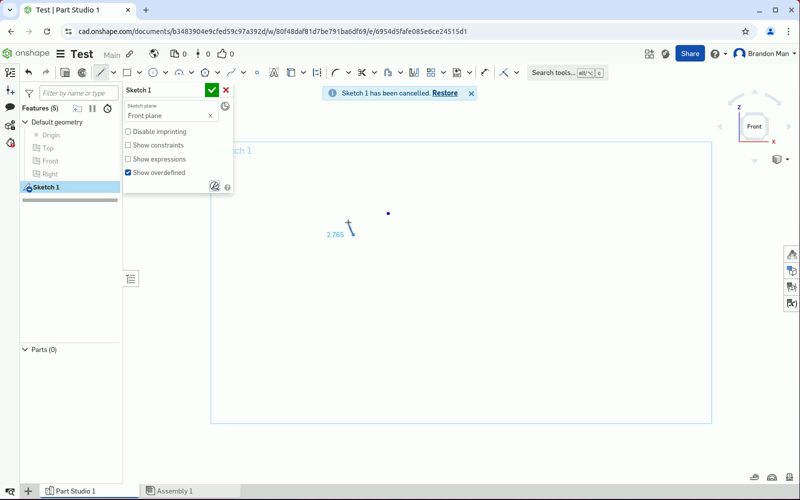
key(esc)
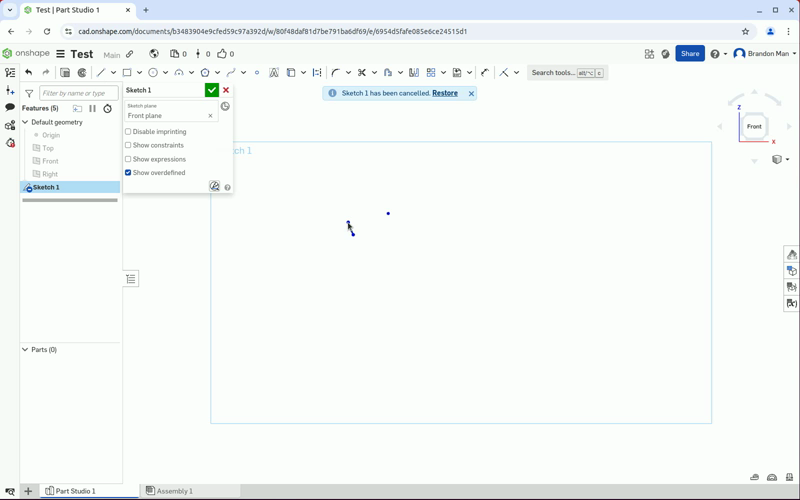
mouse_move(350, 228)
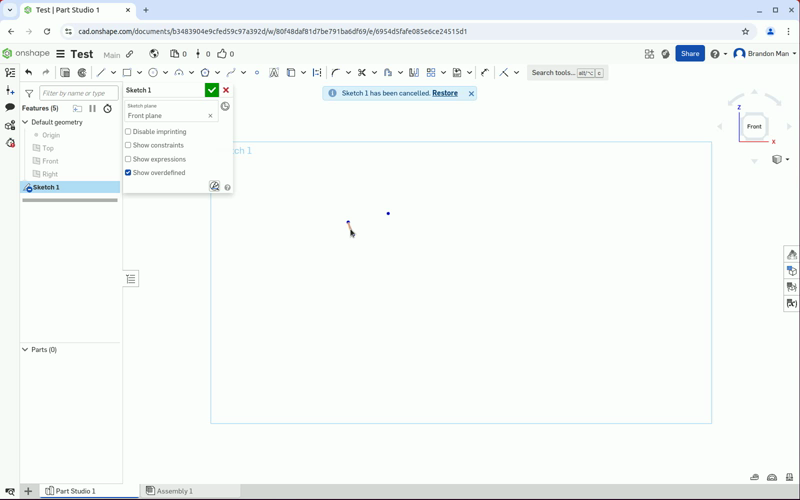
scroll(6)
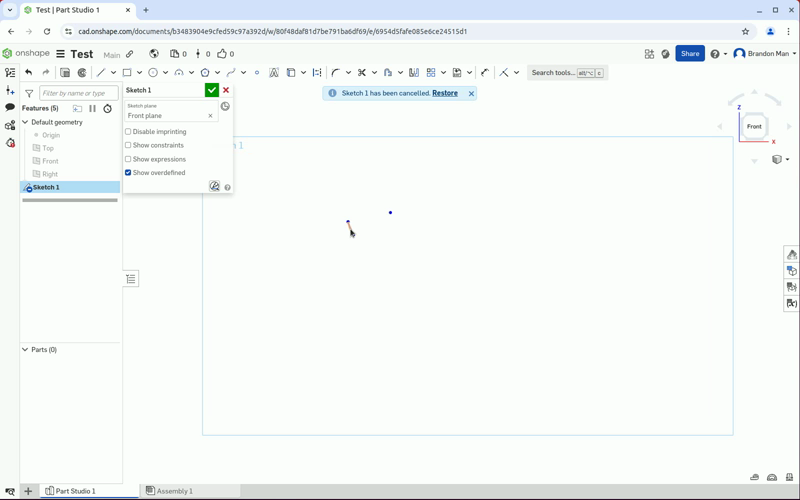
scroll(6)
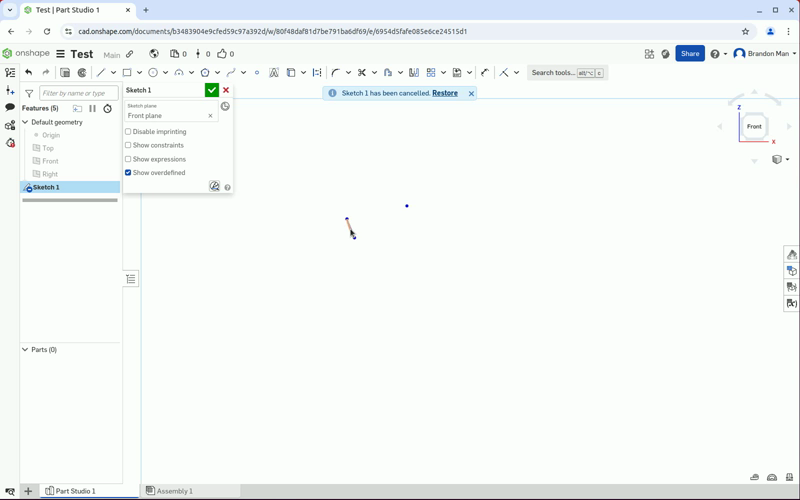
scroll(6)
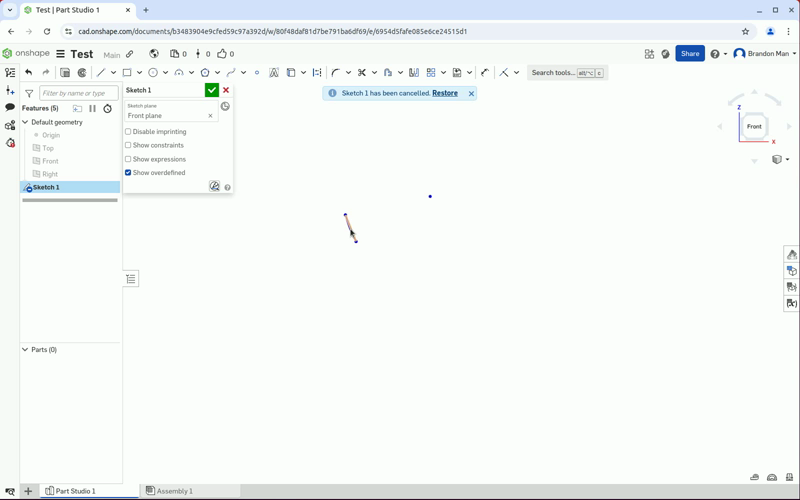
scroll(6)
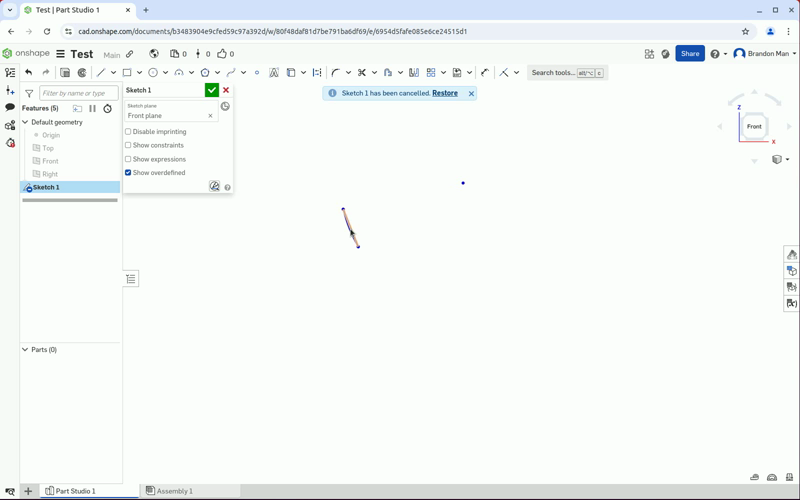
scroll(6)
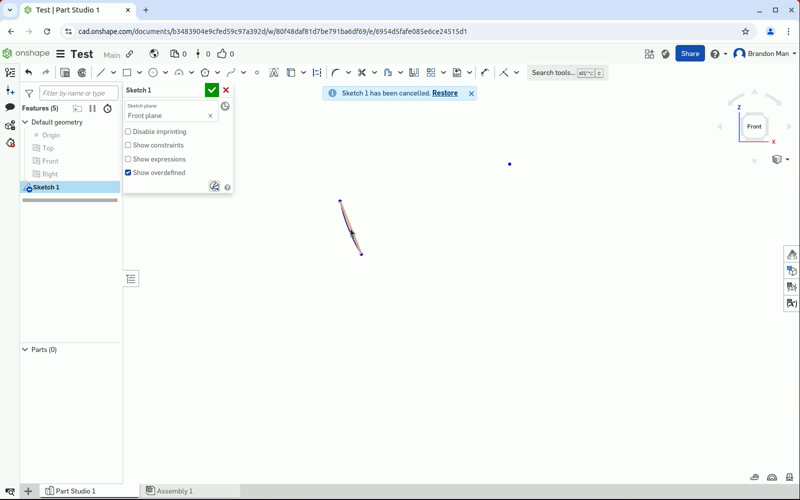
scroll(6)
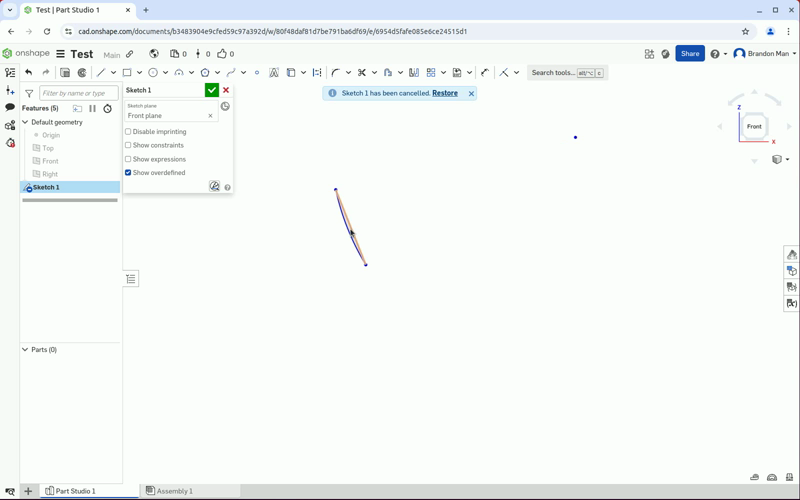
scroll(6)
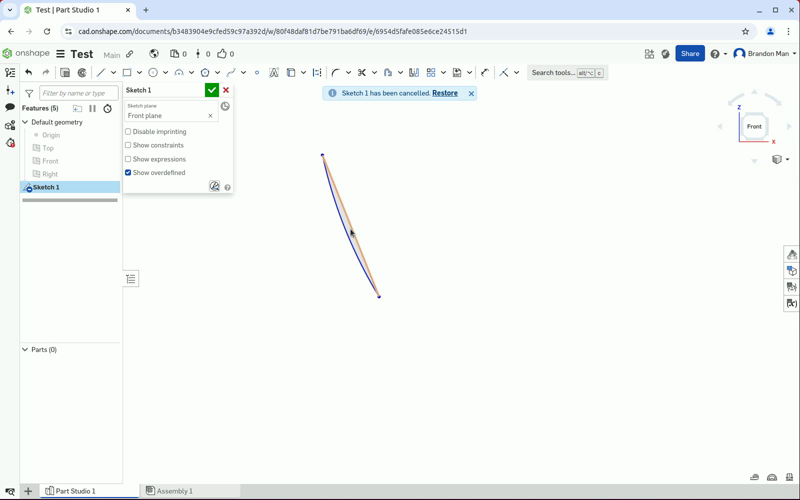
click(350, 228)
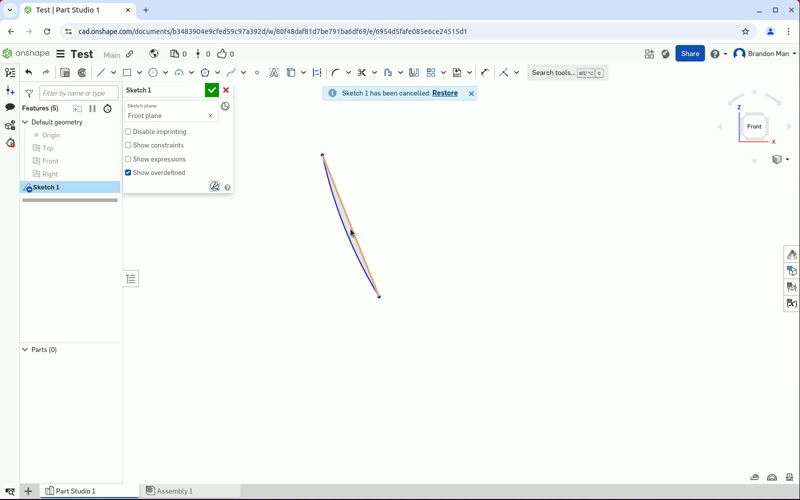
scroll(-6)
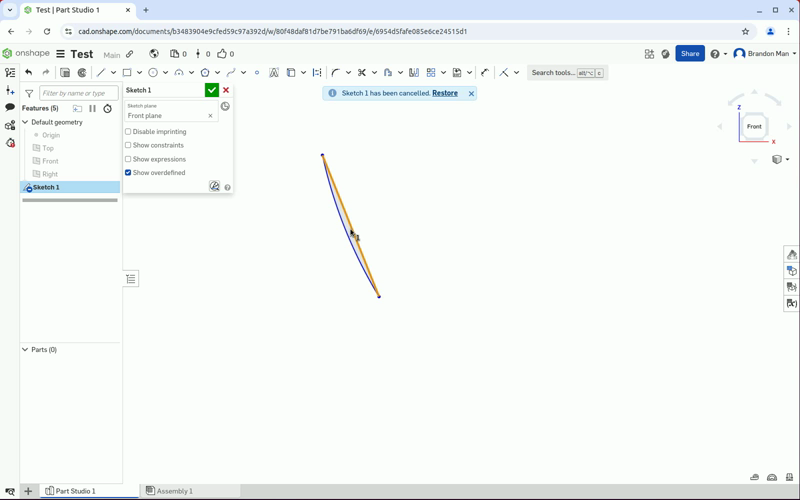
scroll(-6)
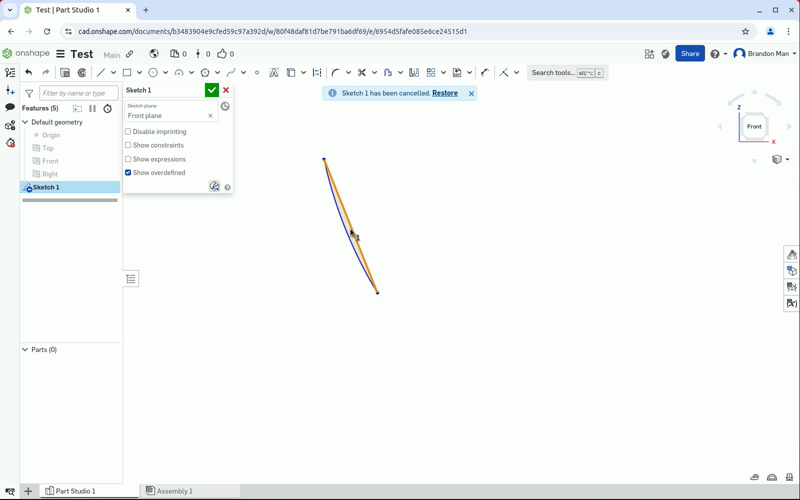
scroll(-6)
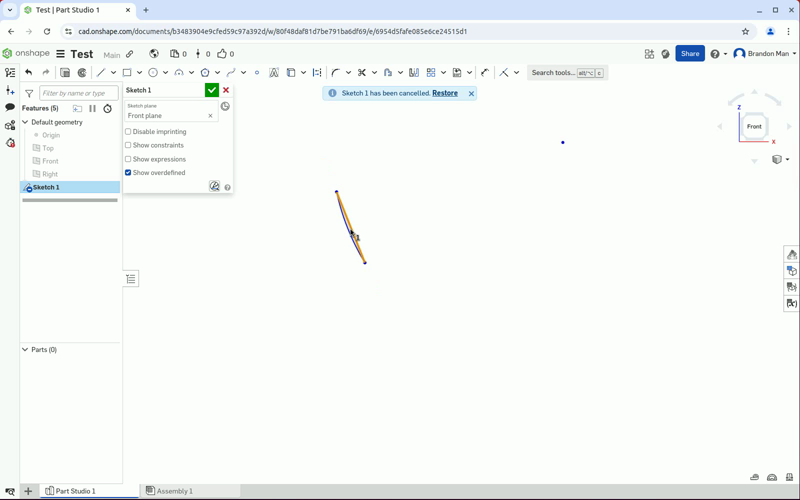
scroll(-6)
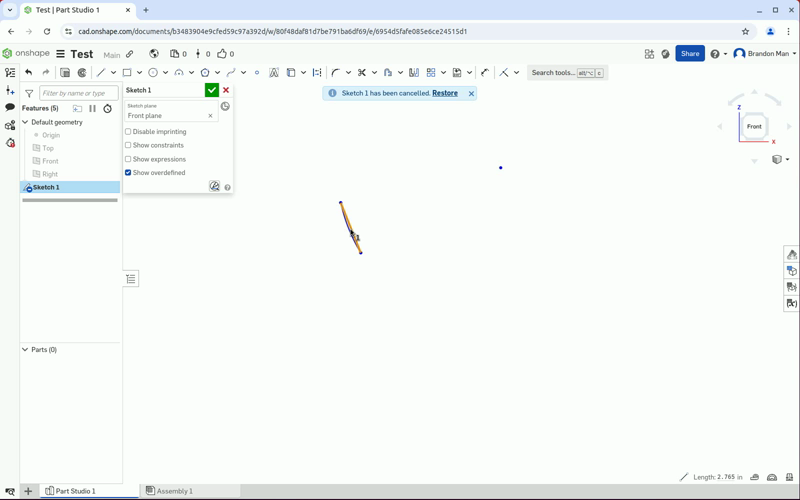
scroll(-6)
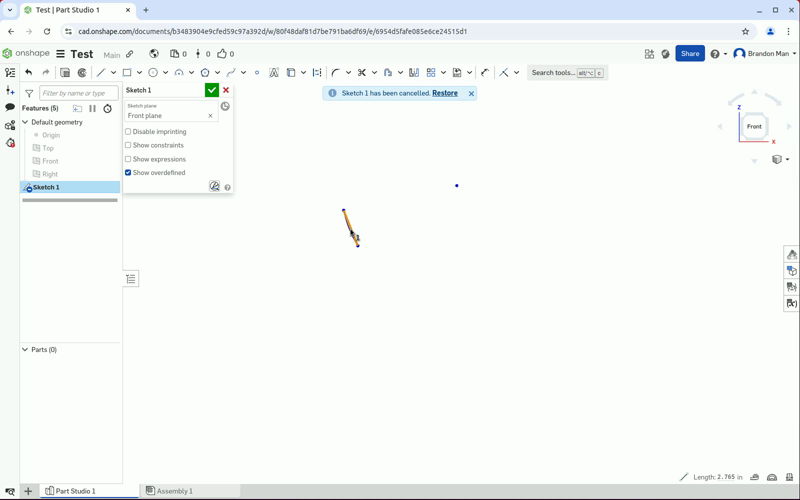
scroll(-6)
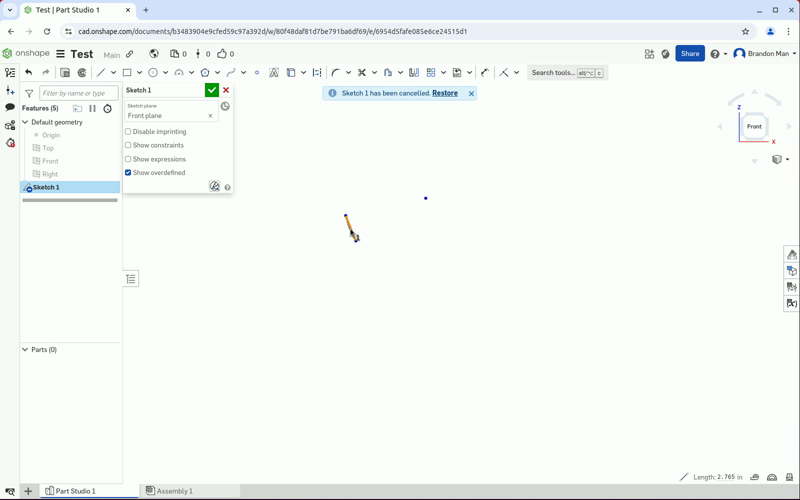
scroll(-6)
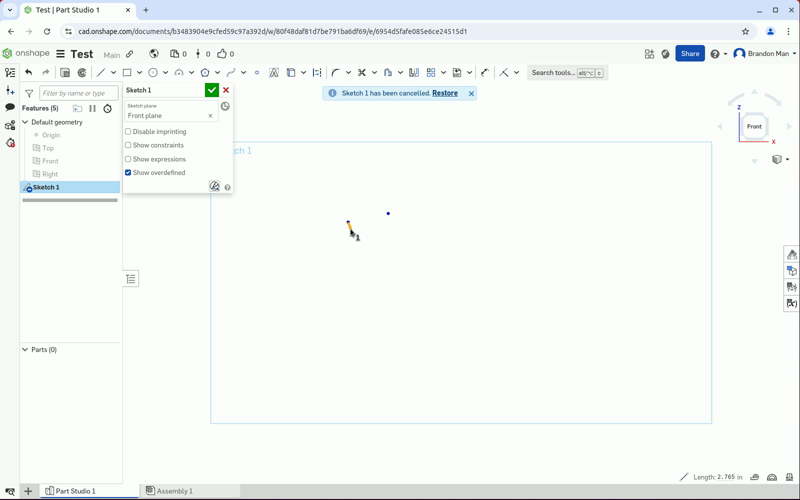
mouse_move(73, 352)
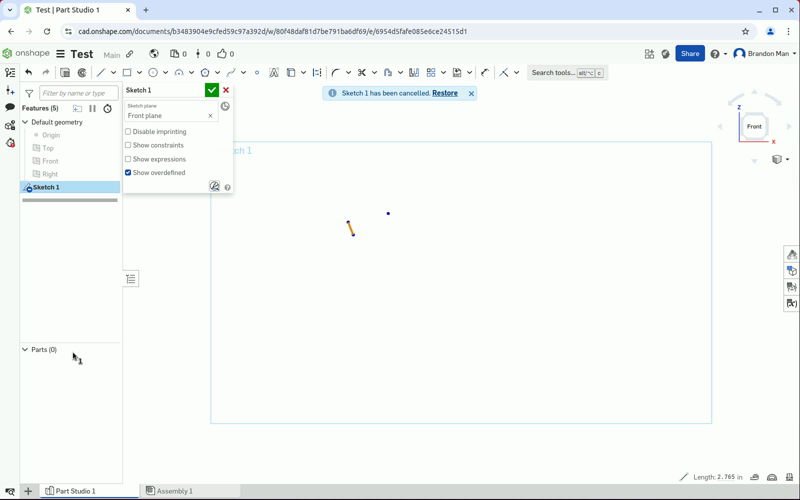
key(shift+y)
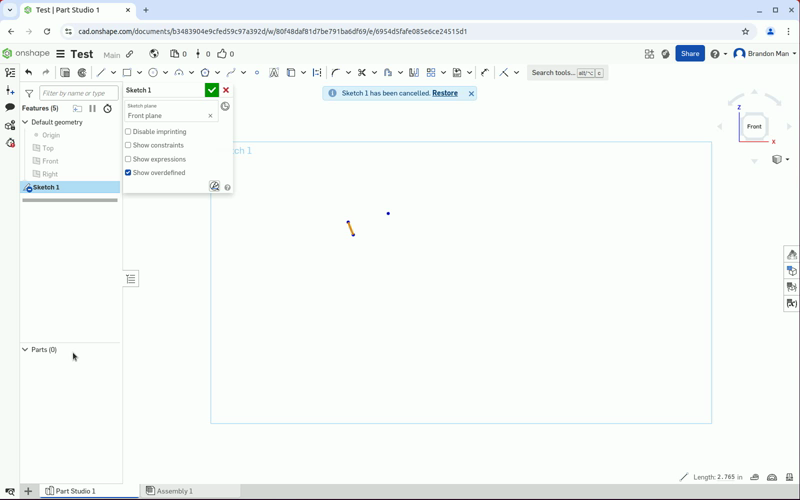
key(shift+e)
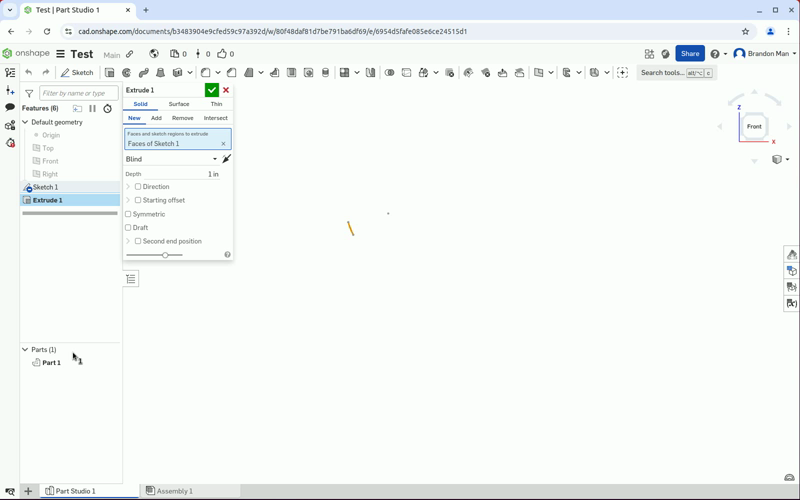
mouse_move(143, 106)
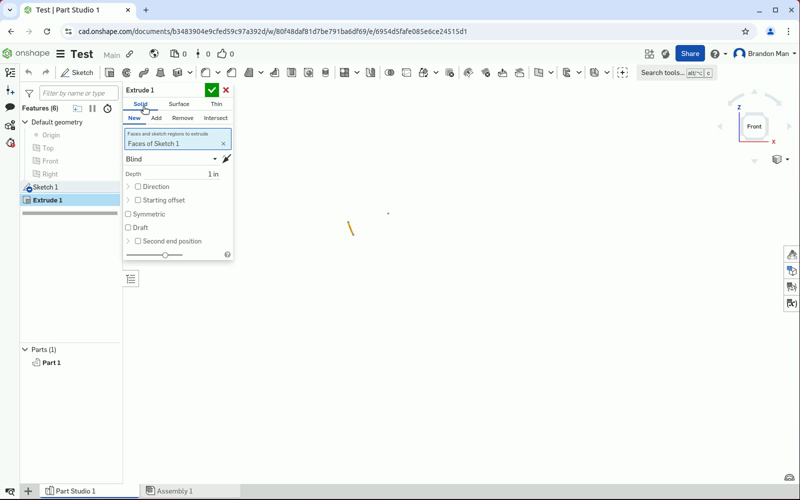
click(143, 106)
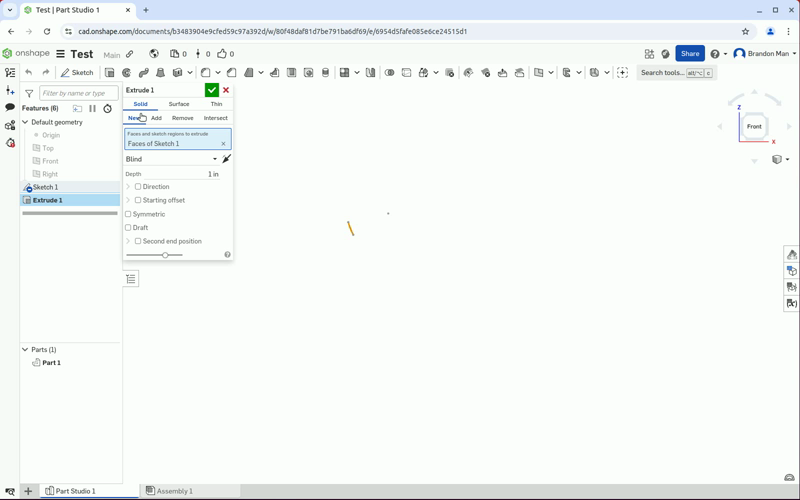
mouse_move(137, 120)
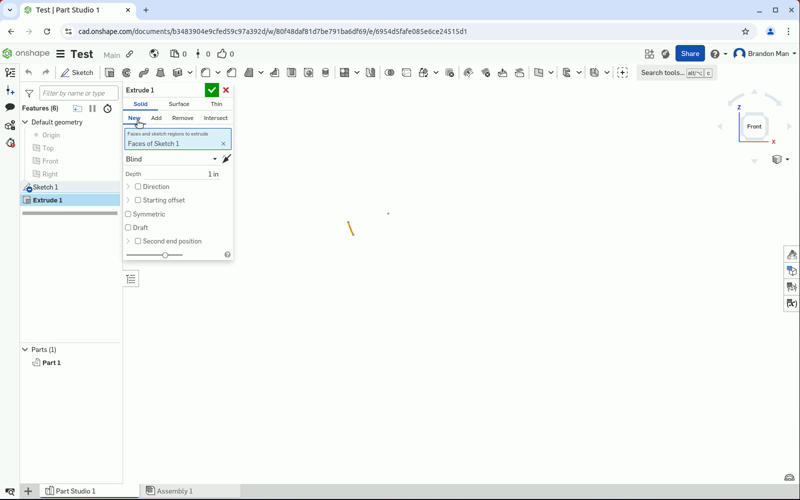
click(137, 120)
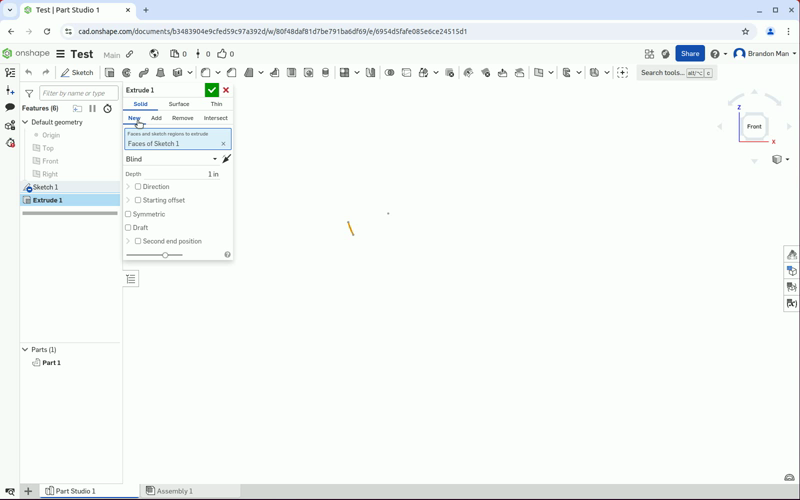
key(tab, 4)
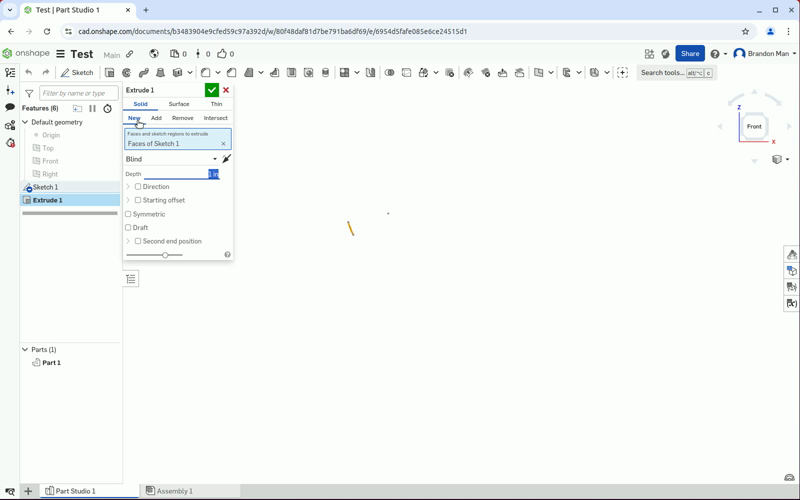
text(10.591)
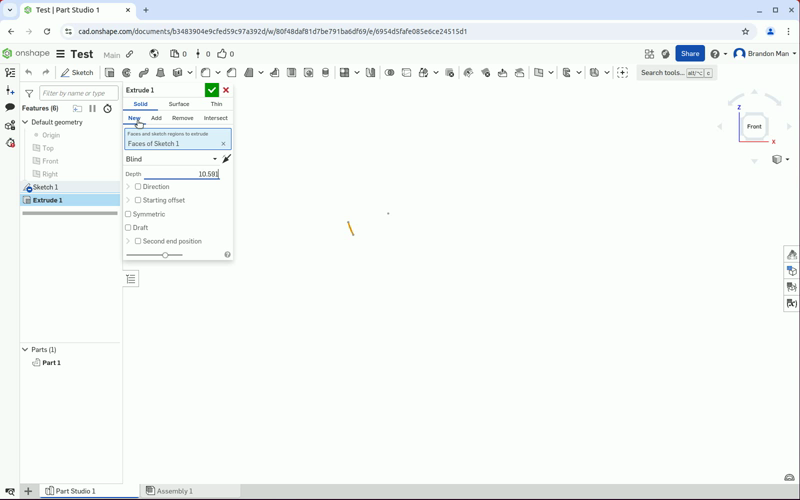
key(enter)
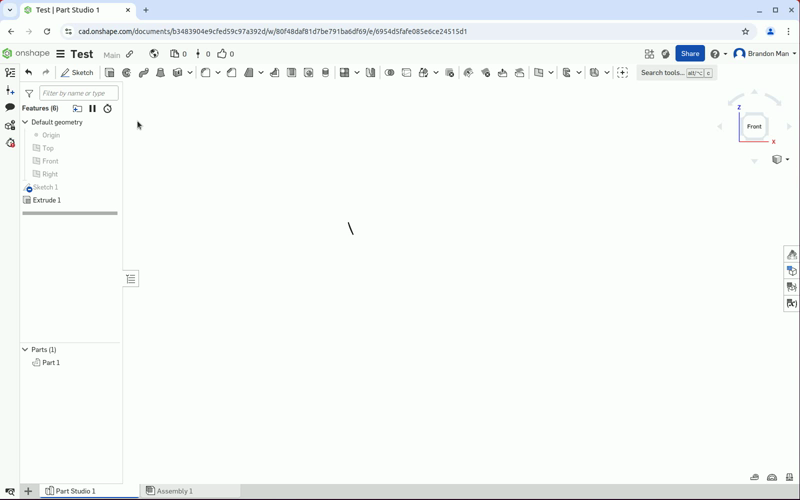
key(shift+h)
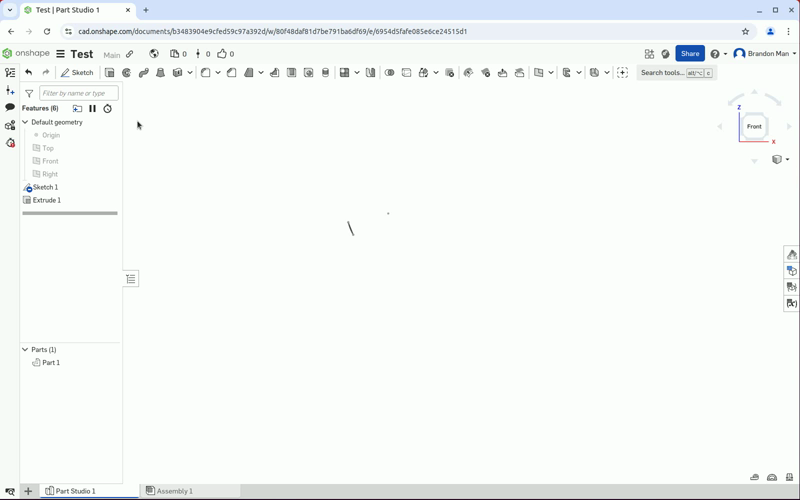
key(shift+h)
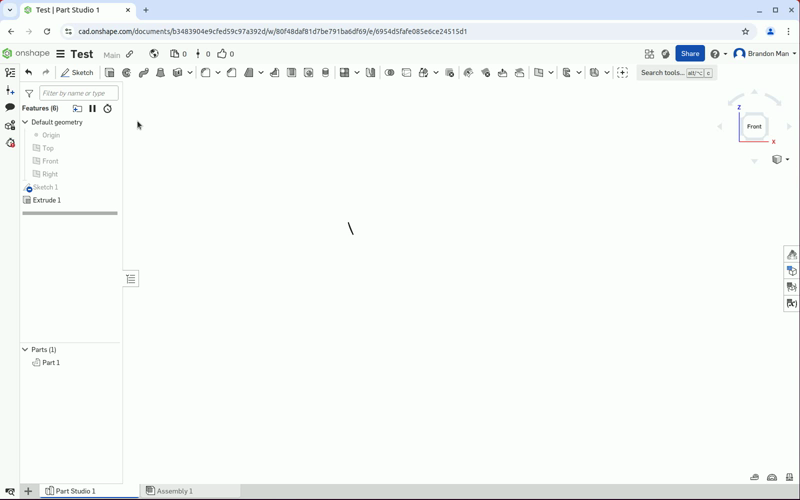
mouse_move(73, 189)
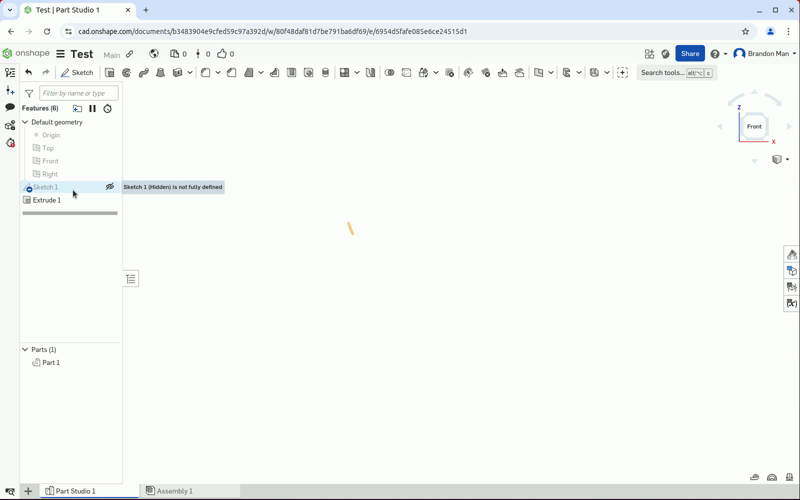
click(73, 189)
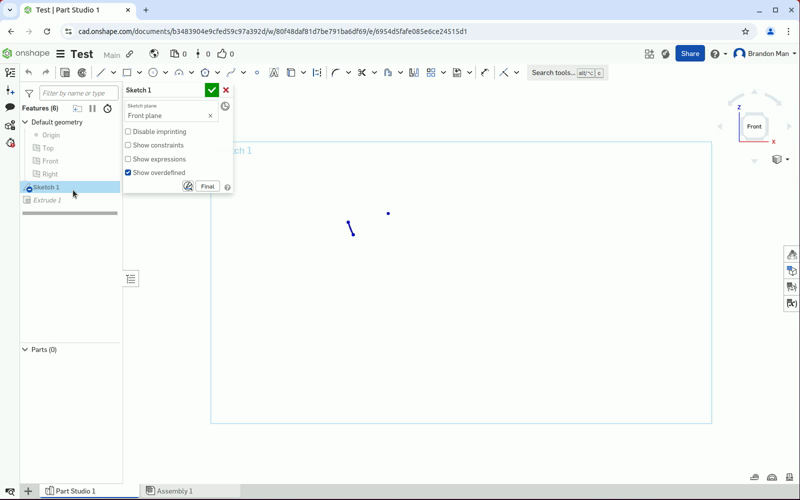
mouse_move(229, 92)
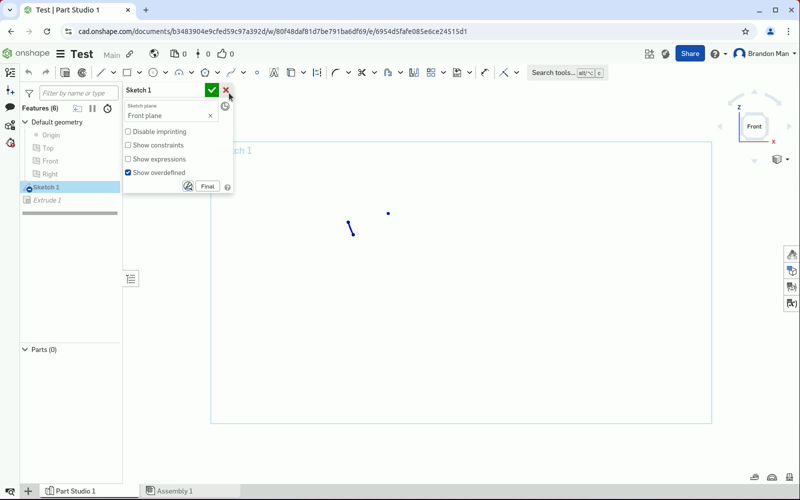
click(229, 92)
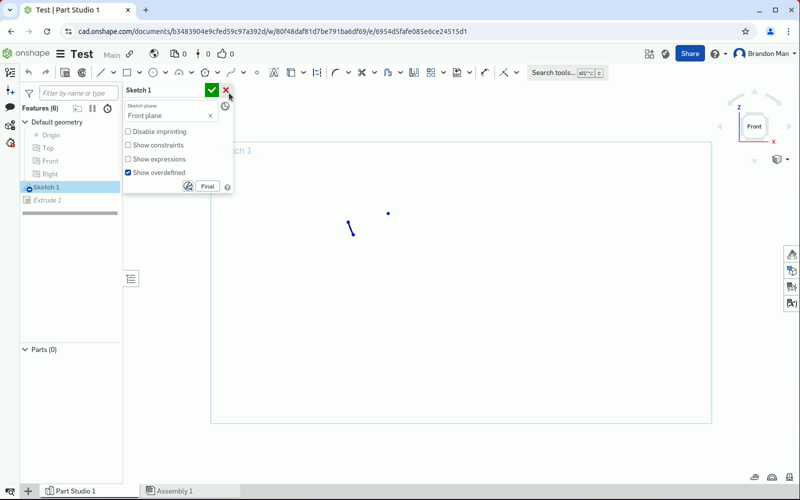
key(shift+s)
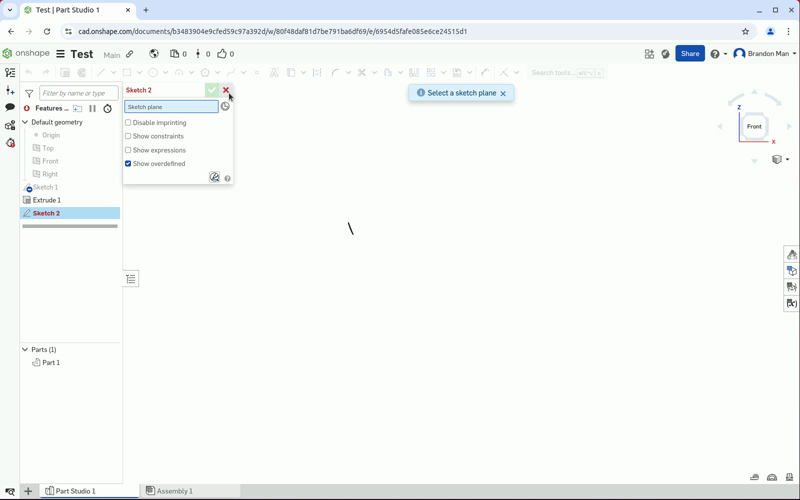
mouse_move(73, 163)
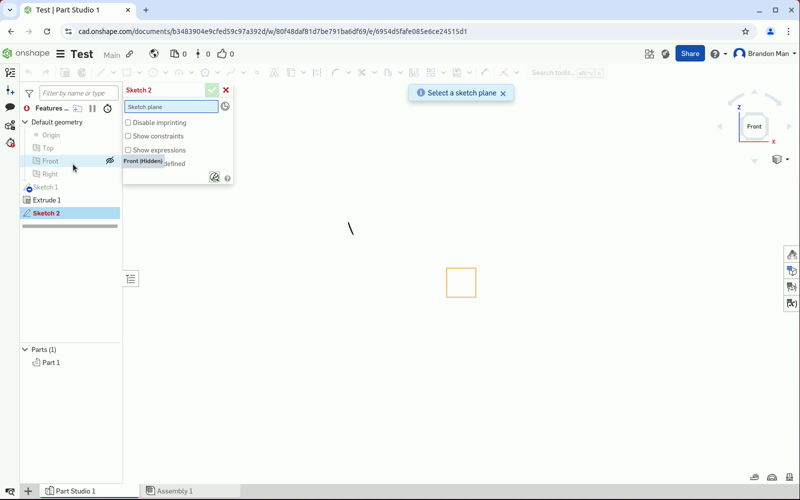
click(73, 163)
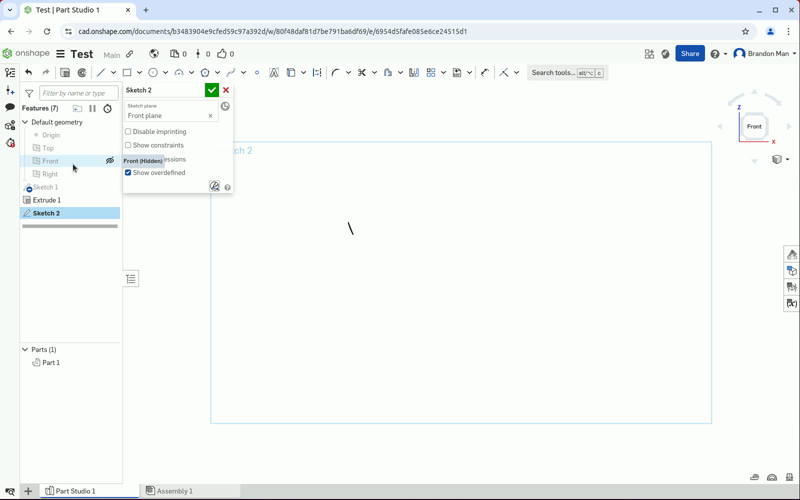
mouse_move(73, 352)
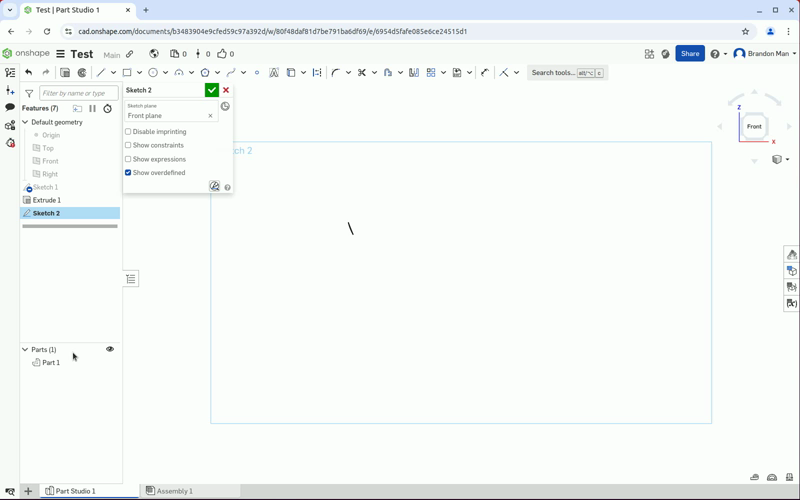
key(y)
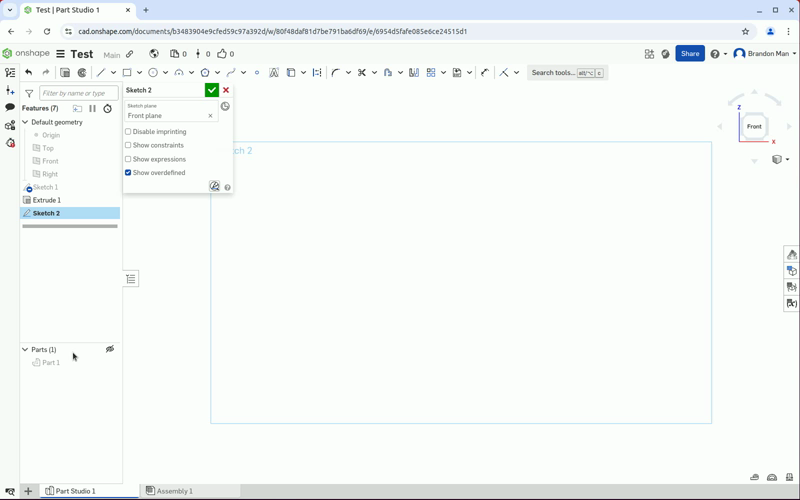
key(l)
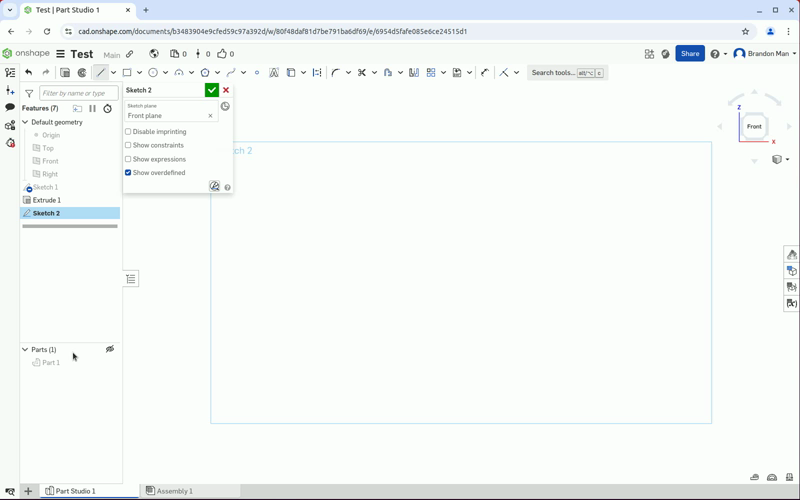
key_down(shift)
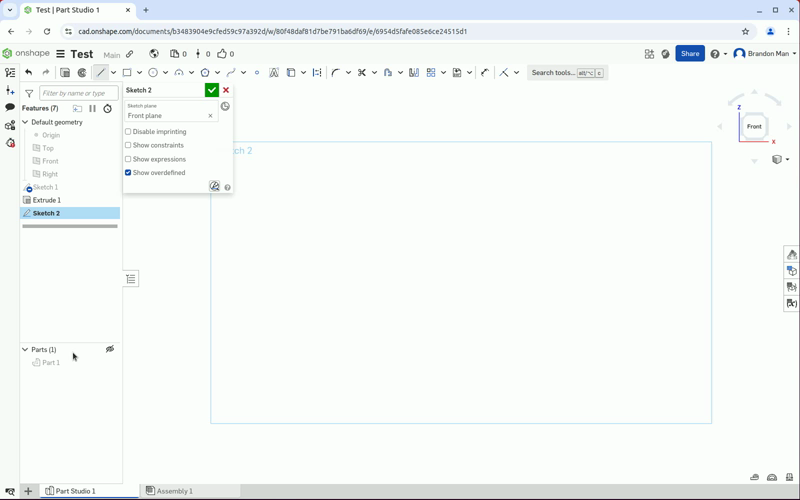
mouse_move(352, 233)
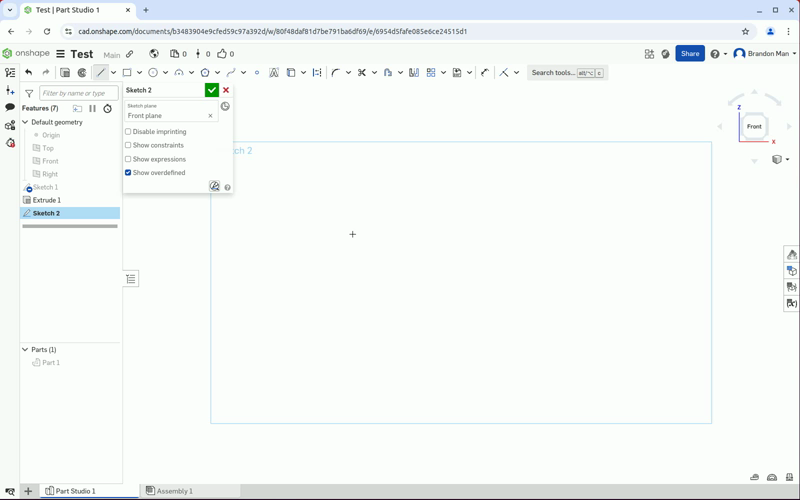
click(352, 233)
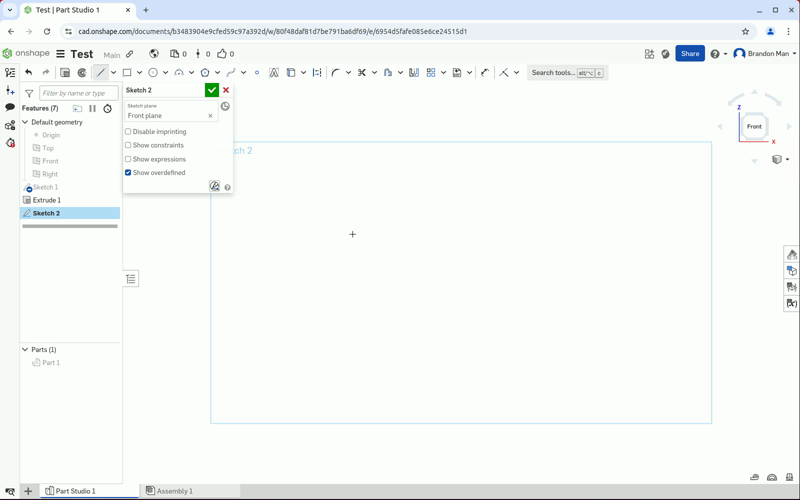
key_up(shift)
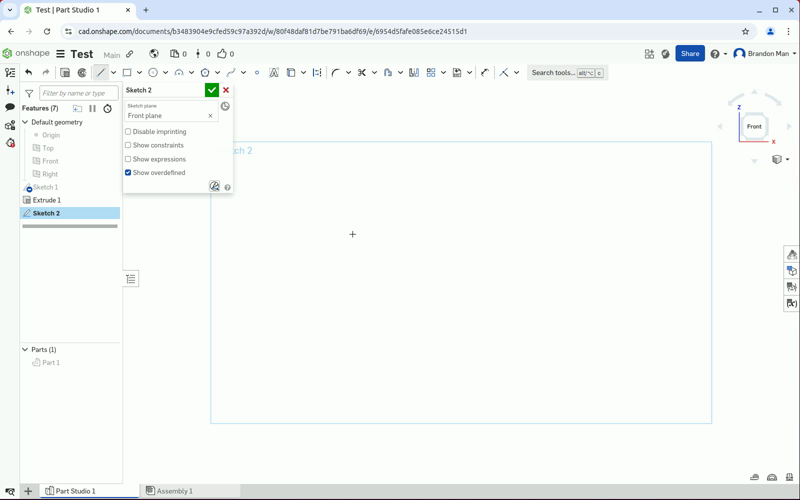
key_down(shift)
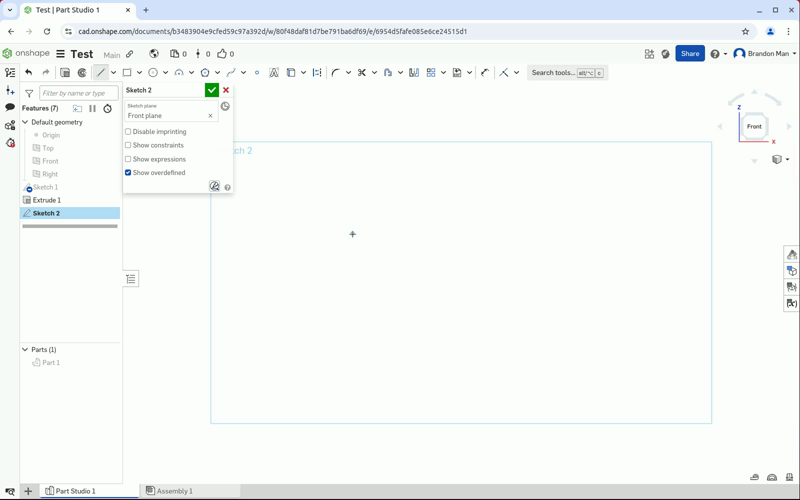
mouse_move(394, 338)
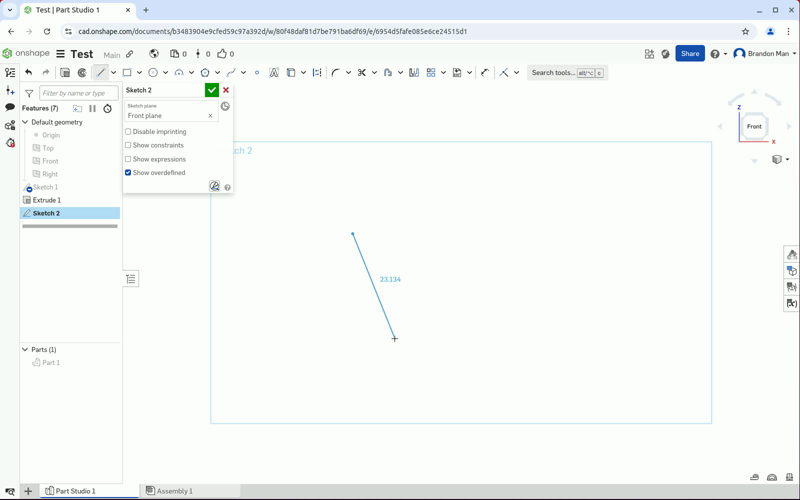
click(394, 338)
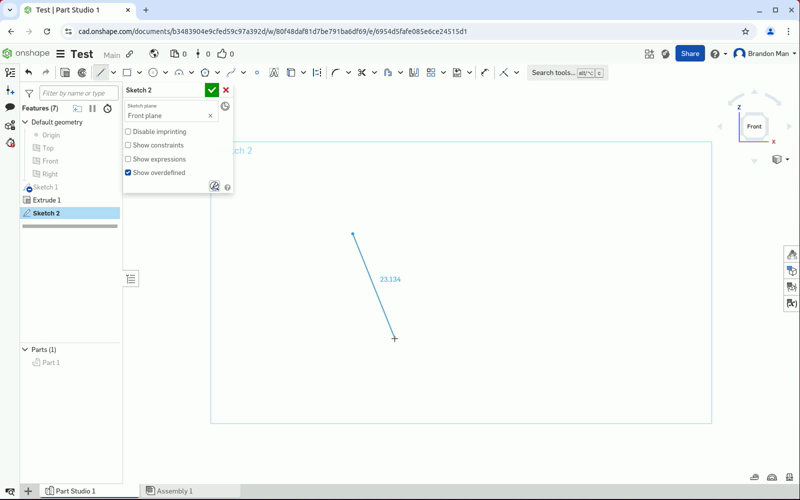
key_up(shift)
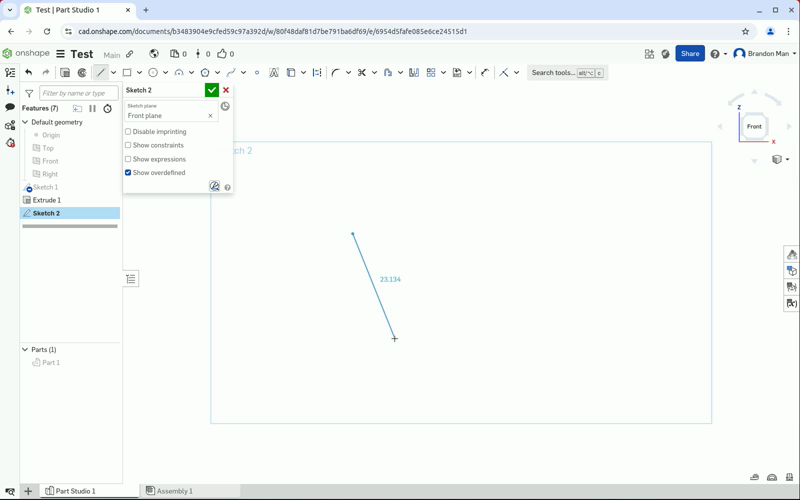
key_down(shift)
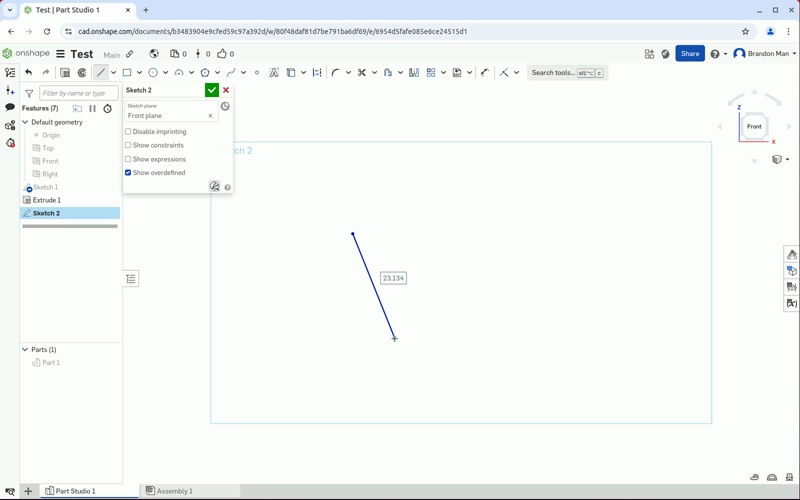
mouse_move(394, 219)
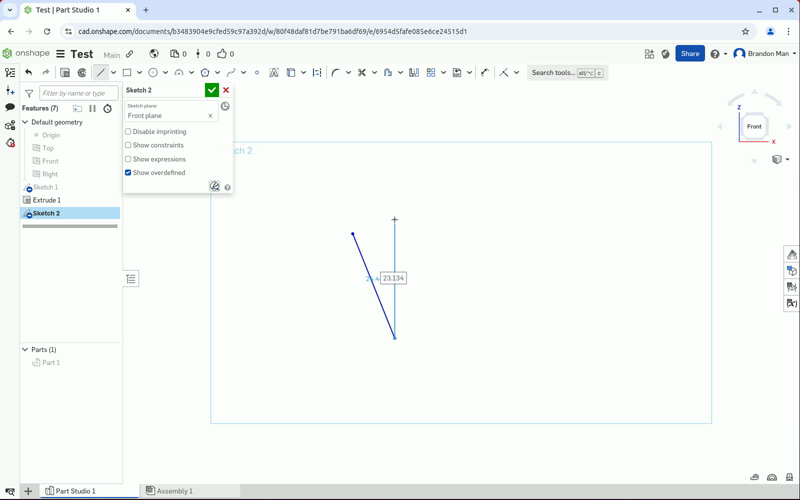
click(394, 219)
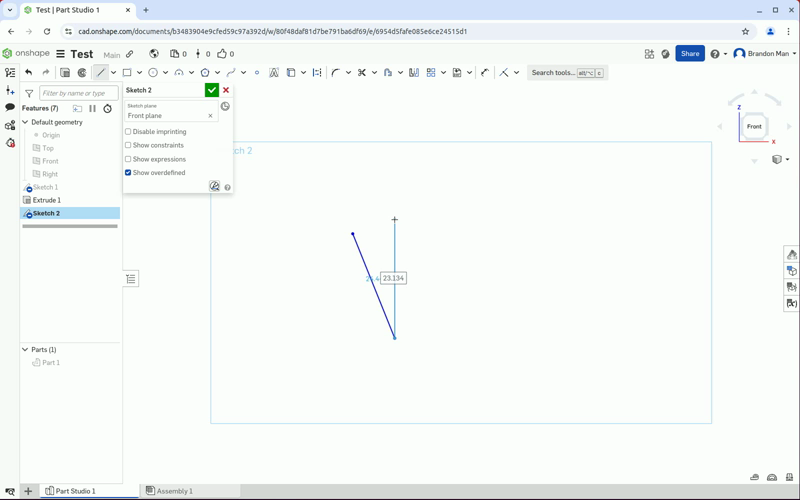
key_up(shift)
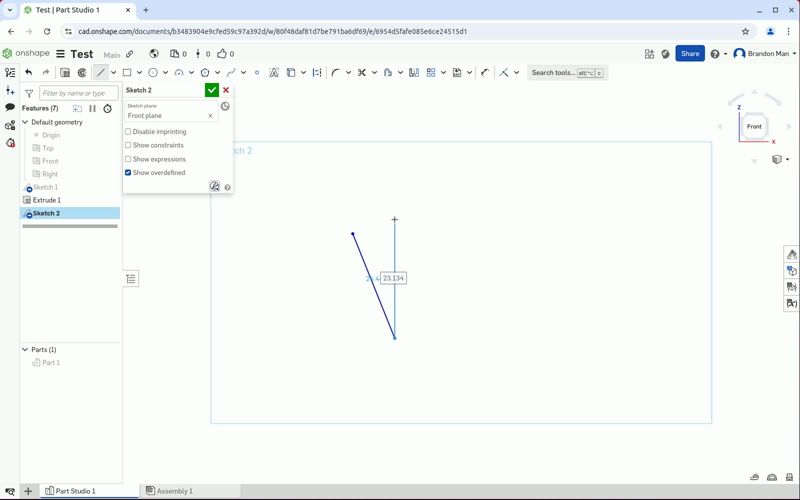
key(esc)
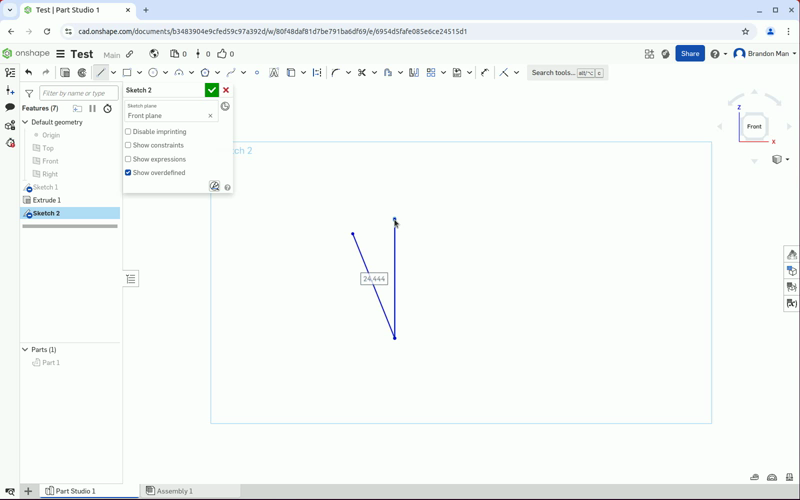
key(a)
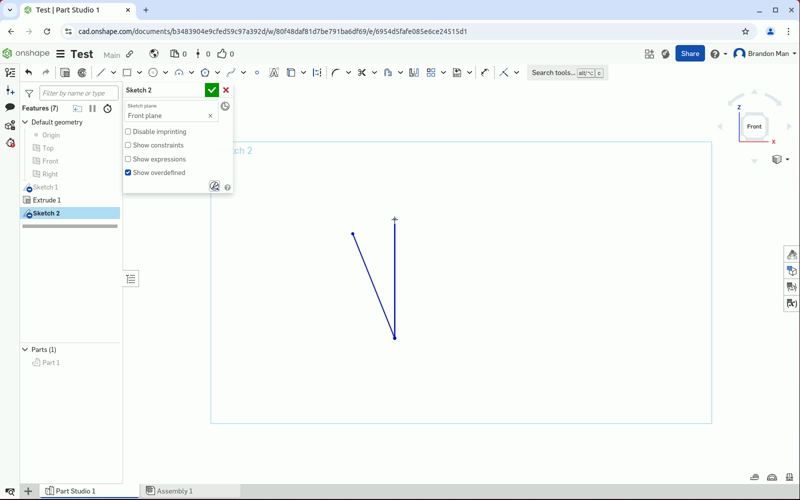
mouse_move(394, 219)
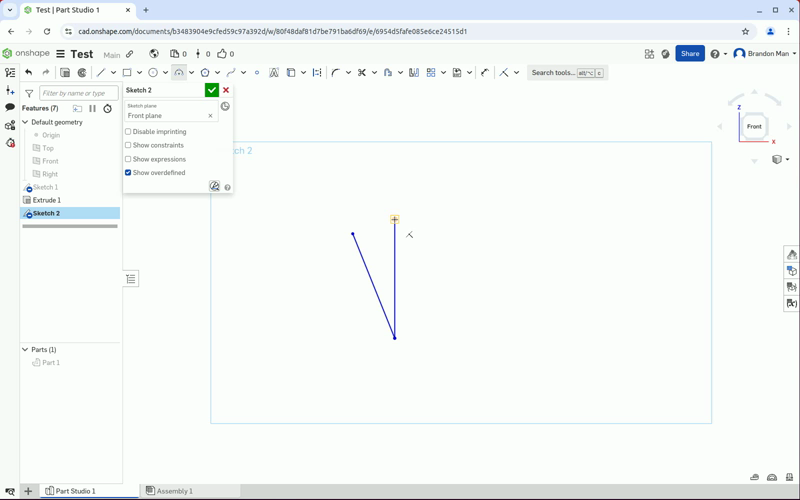
click(394, 219)
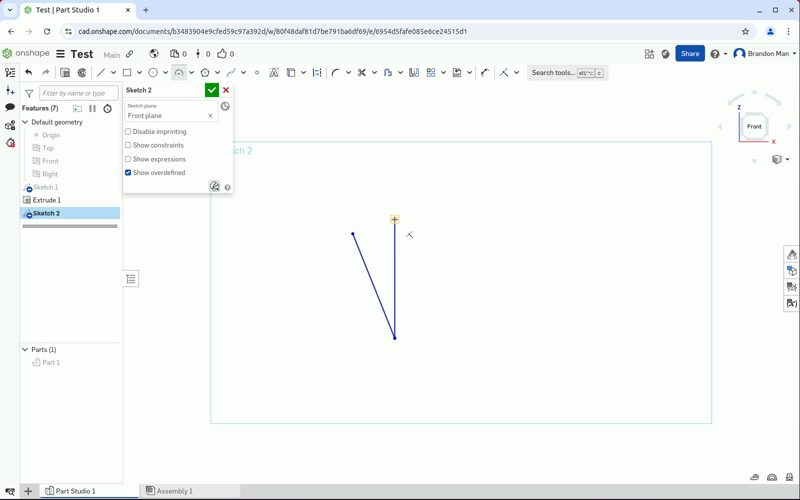
mouse_move(352, 233)
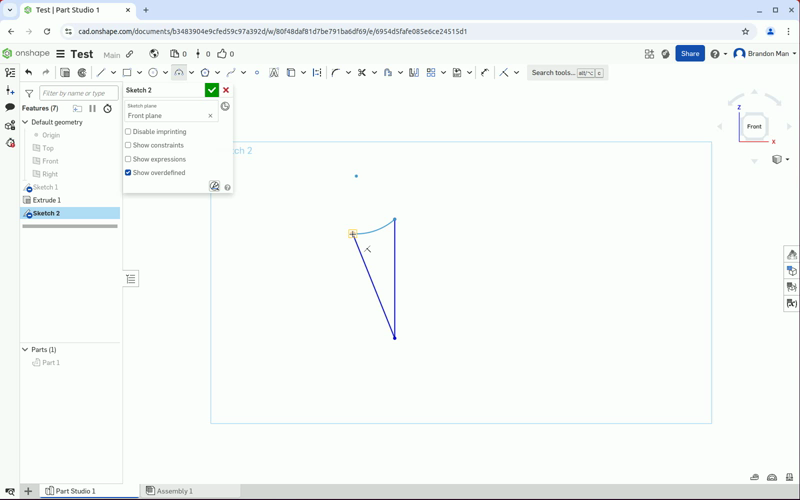
click(352, 233)
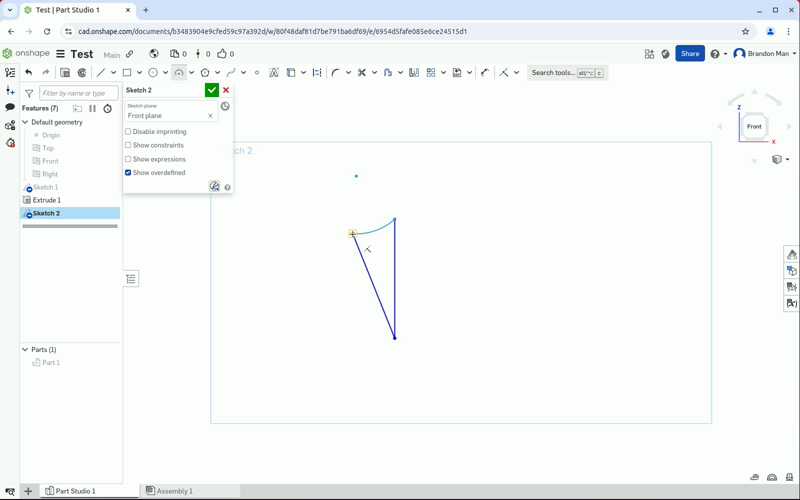
key_down(shift)
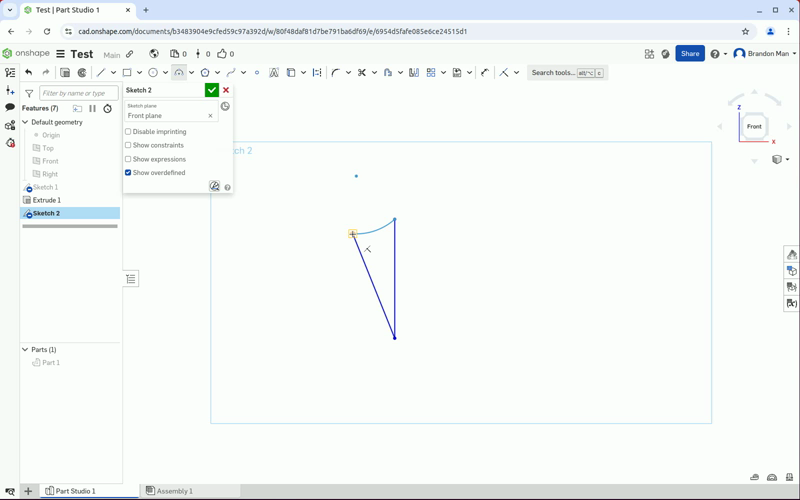
mouse_move(378, 241)
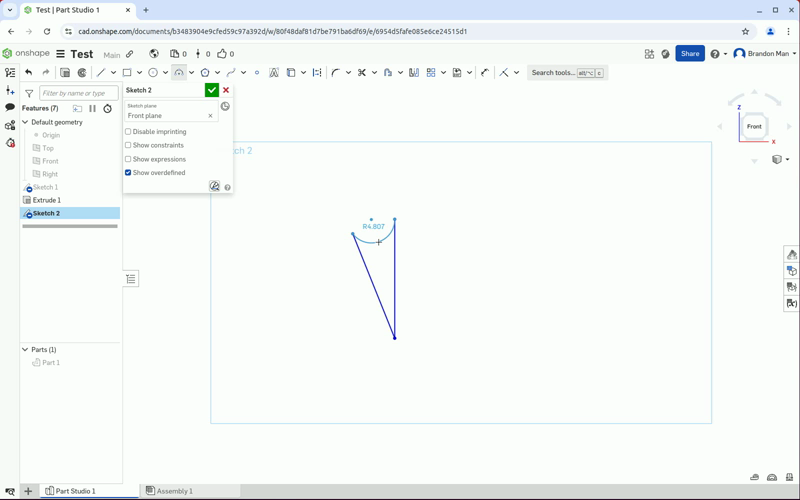
click(378, 241)
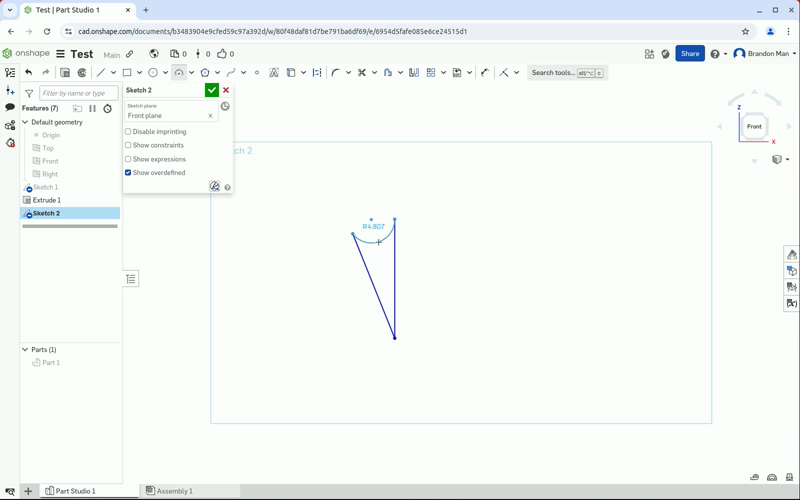
key_up(shift)
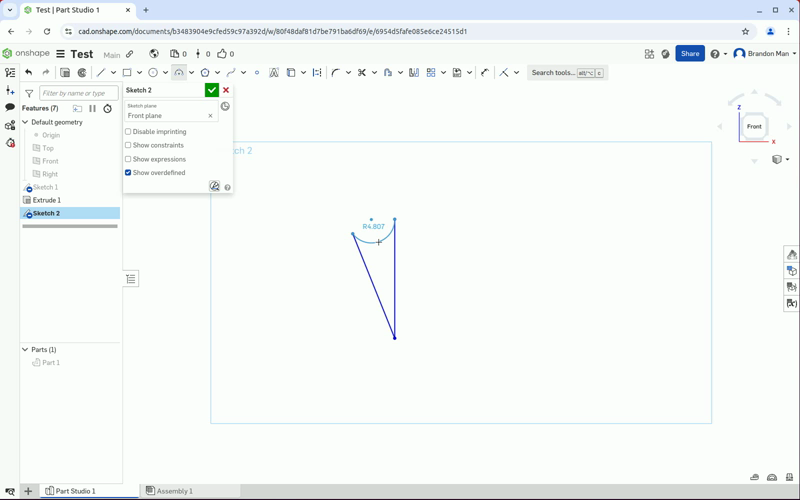
key(esc)
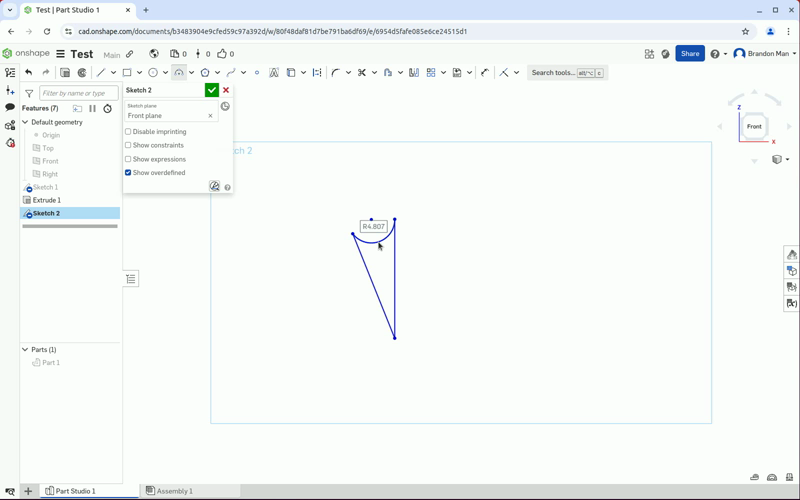
mouse_move(385, 287)
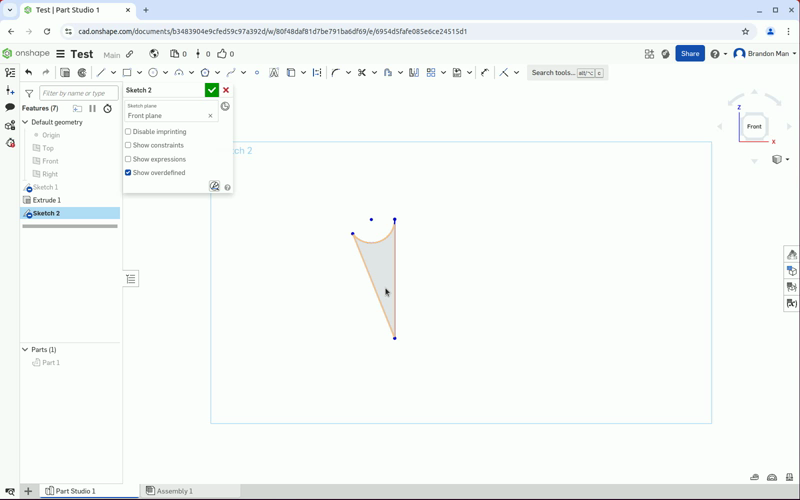
click(385, 287)
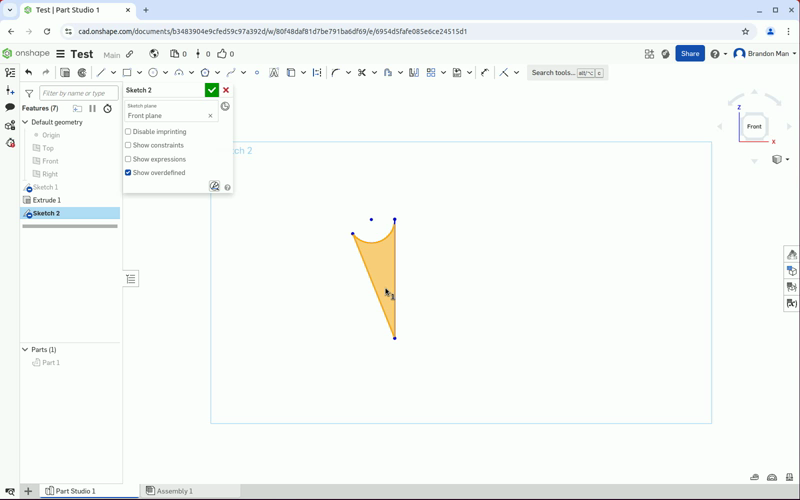
mouse_move(73, 352)
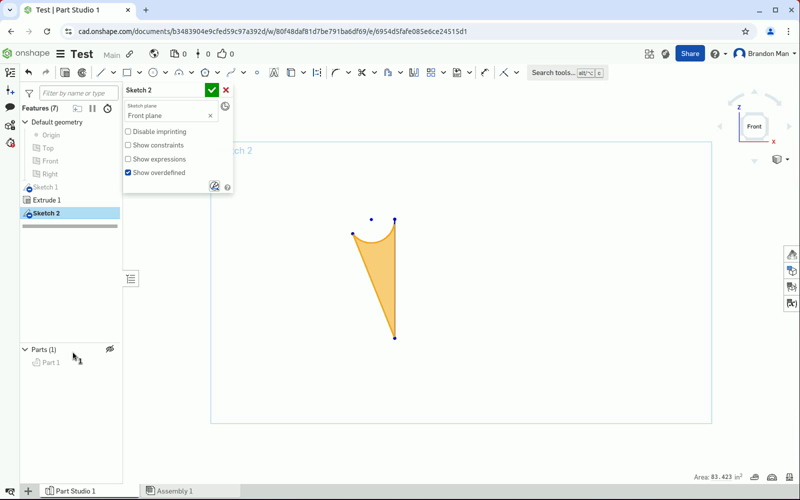
key(shift+y)
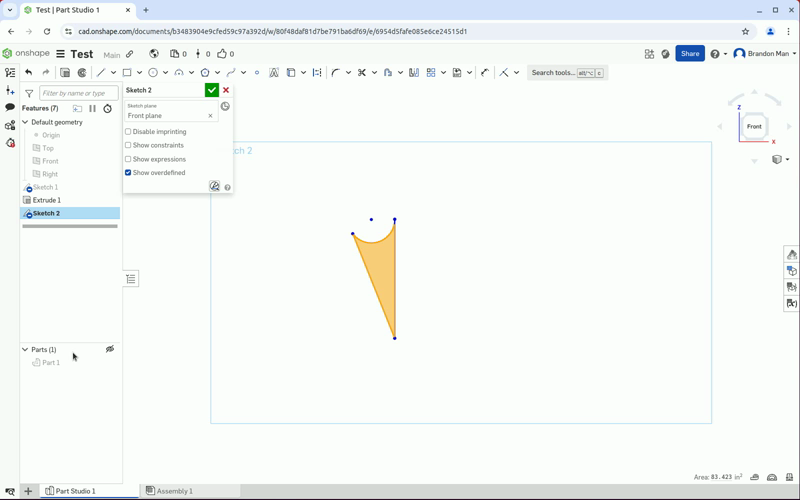
key(shift+e)
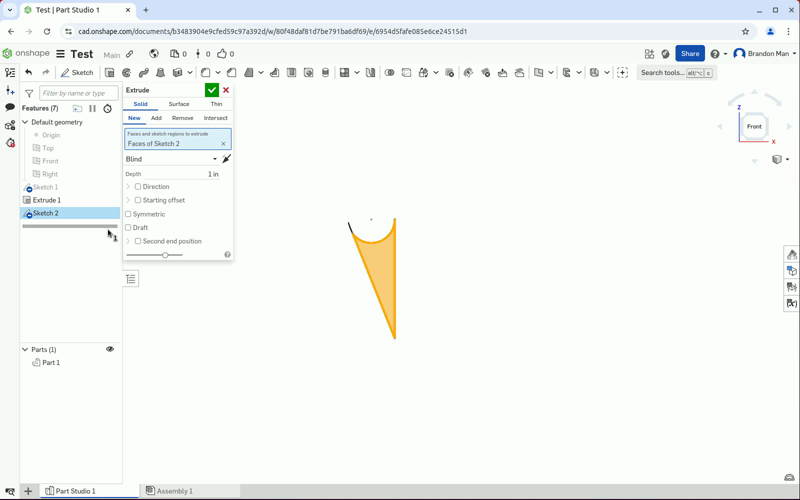
mouse_move(143, 106)
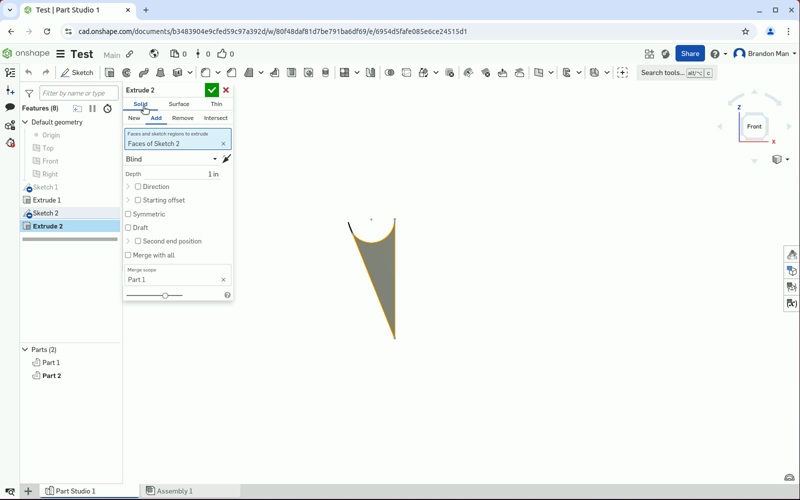
click(143, 106)
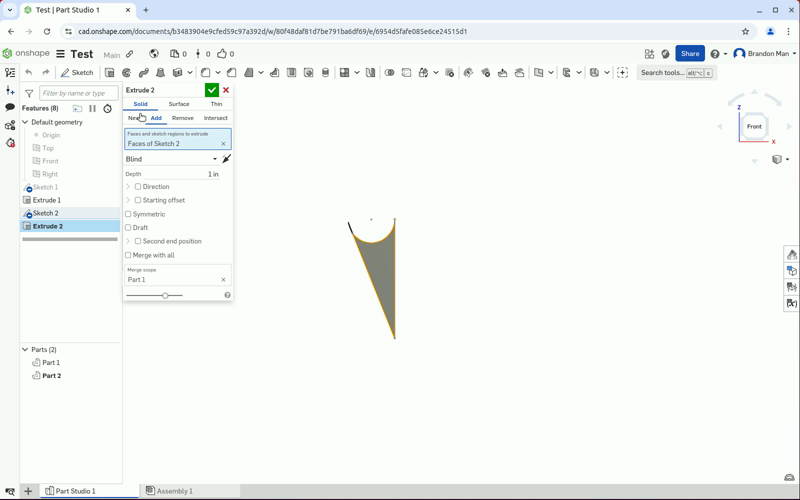
mouse_move(137, 120)
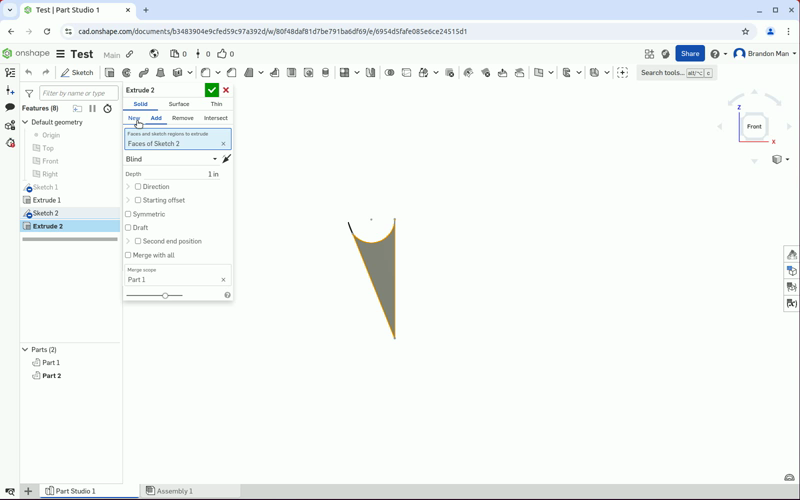
click(137, 120)
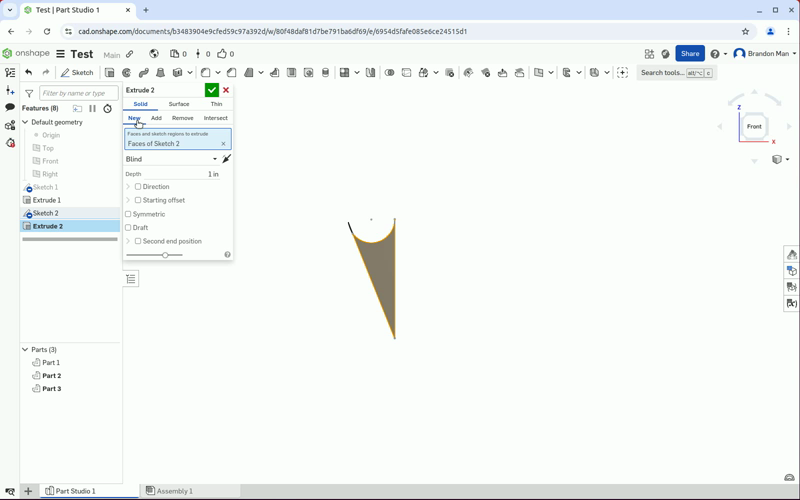
key(tab, 4)
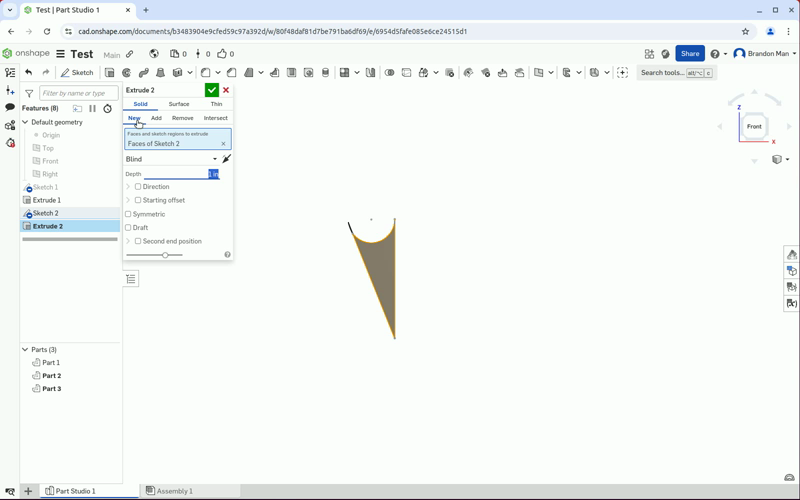
text(10.591)
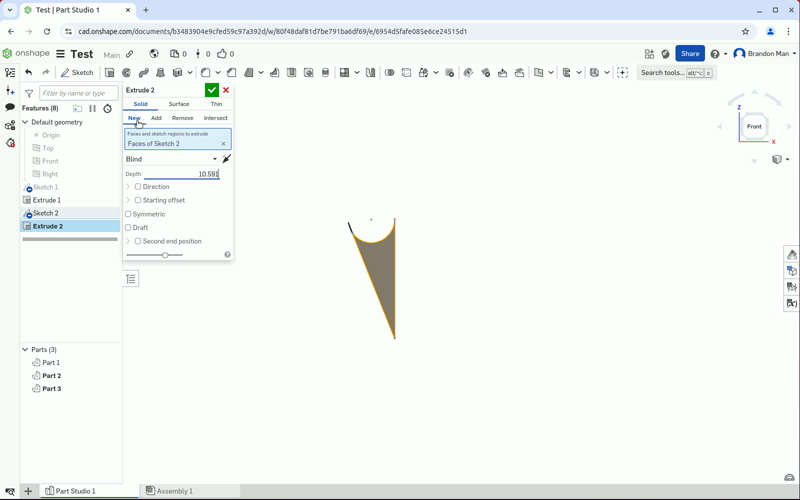
key(enter)
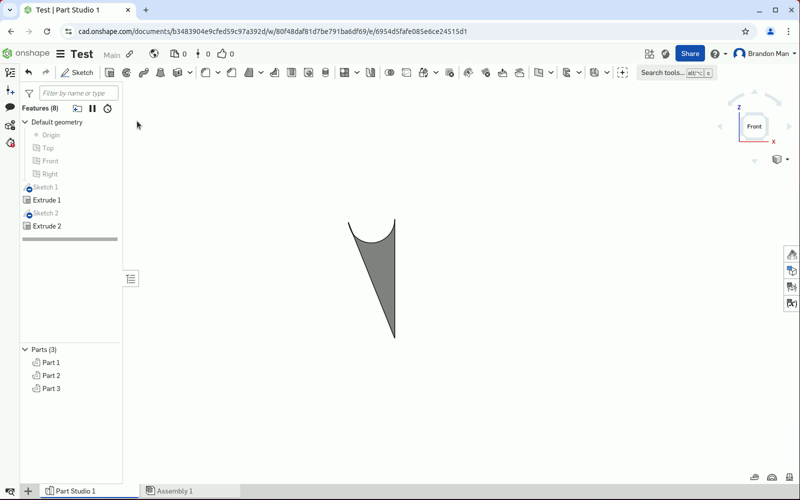
key(shift+h)
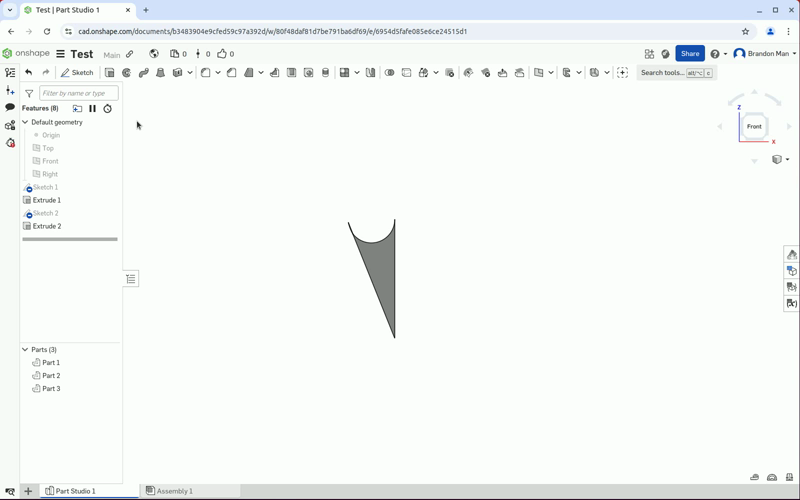
key(shift+h)
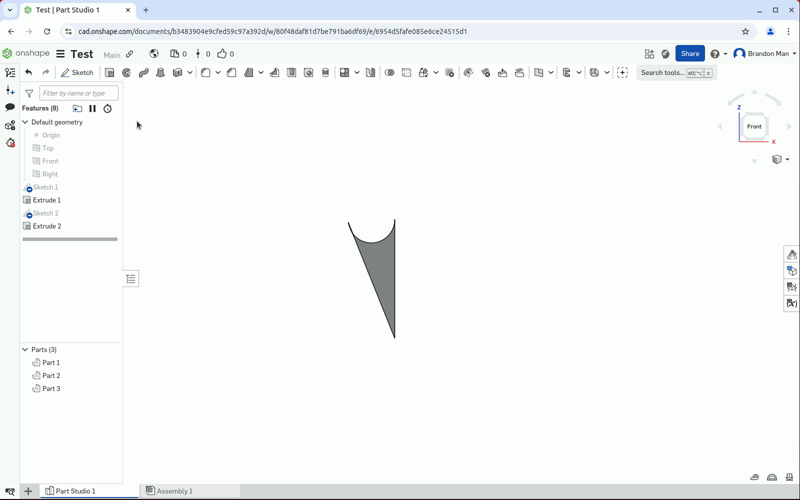
mouse_move(73, 189)
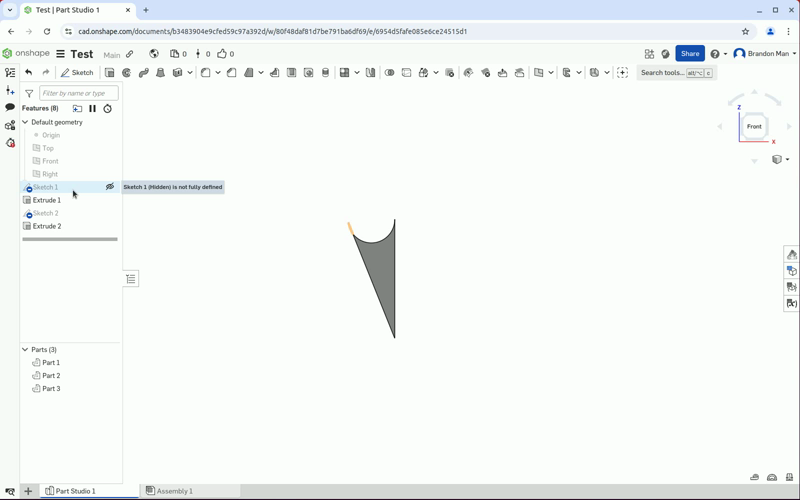
click(73, 189)
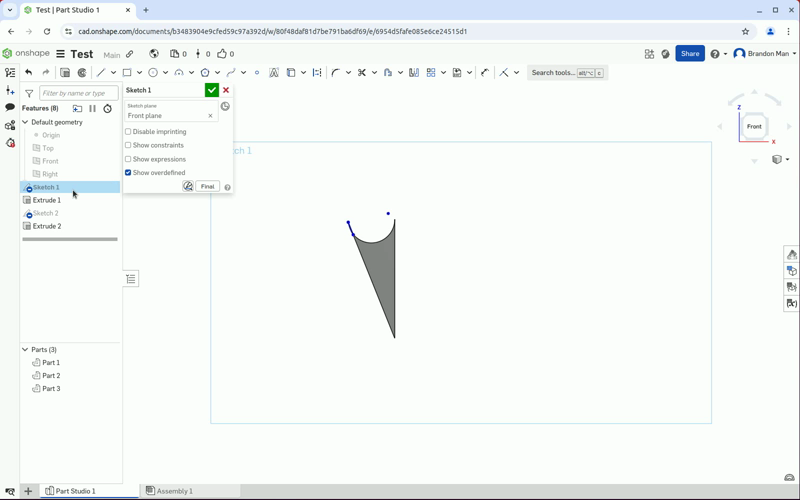
mouse_move(229, 92)
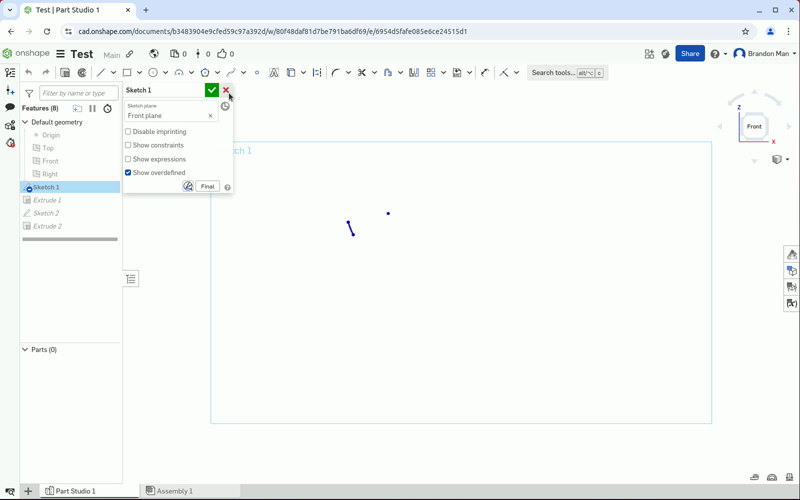
click(229, 92)
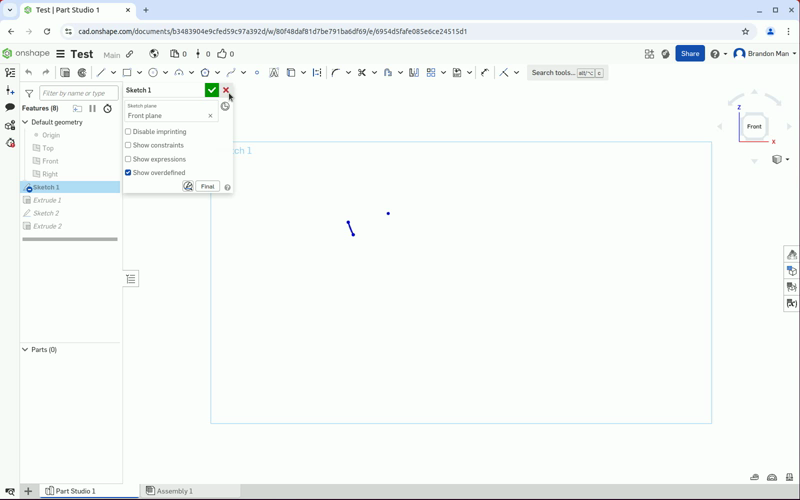
key(shift+s)
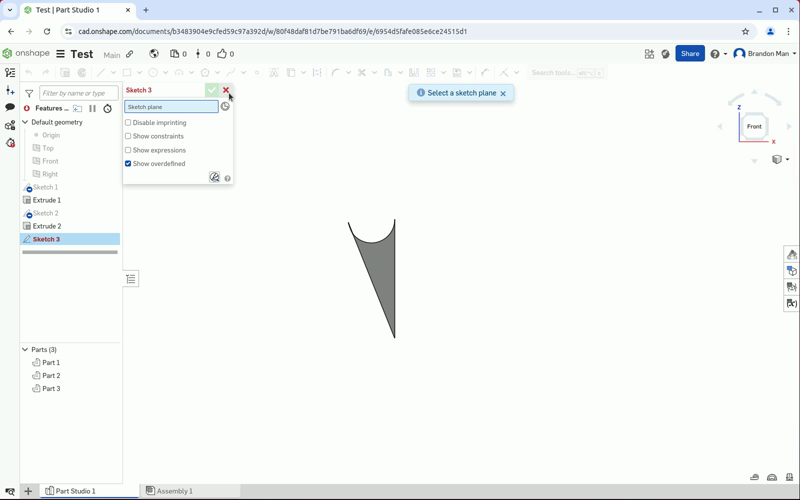
mouse_move(73, 163)
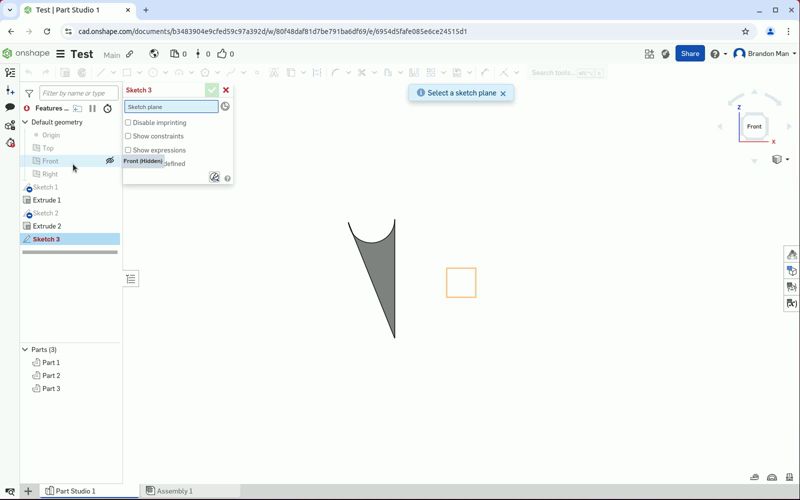
click(73, 163)
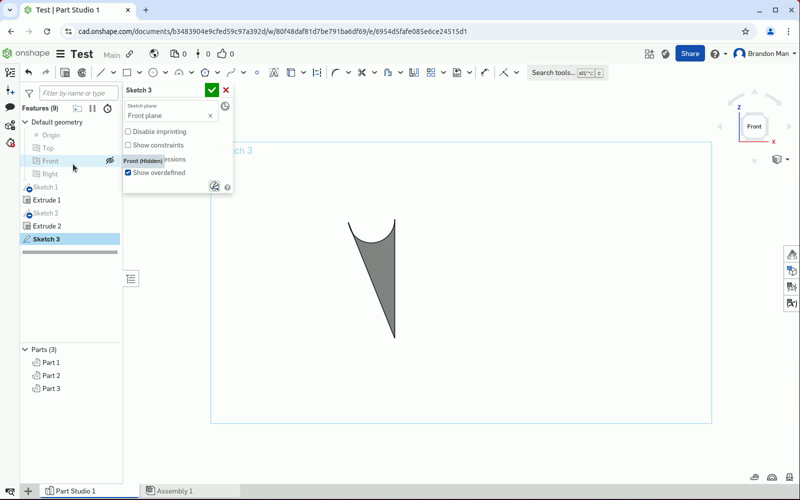
mouse_move(73, 352)
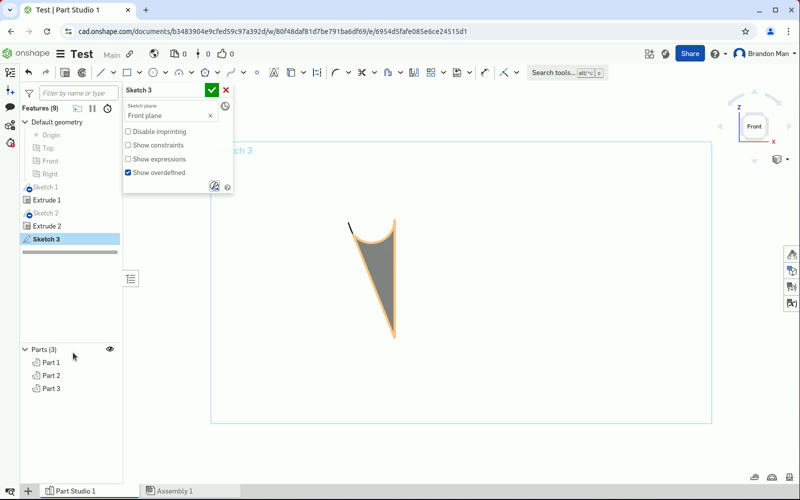
key(y)
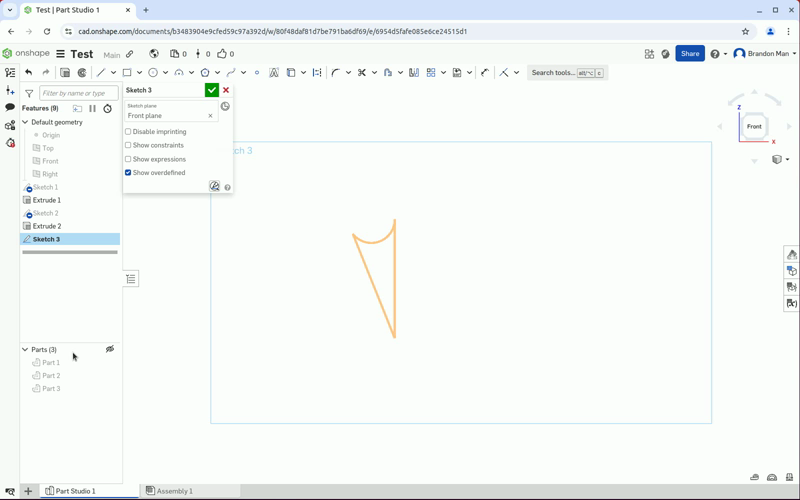
key(a)
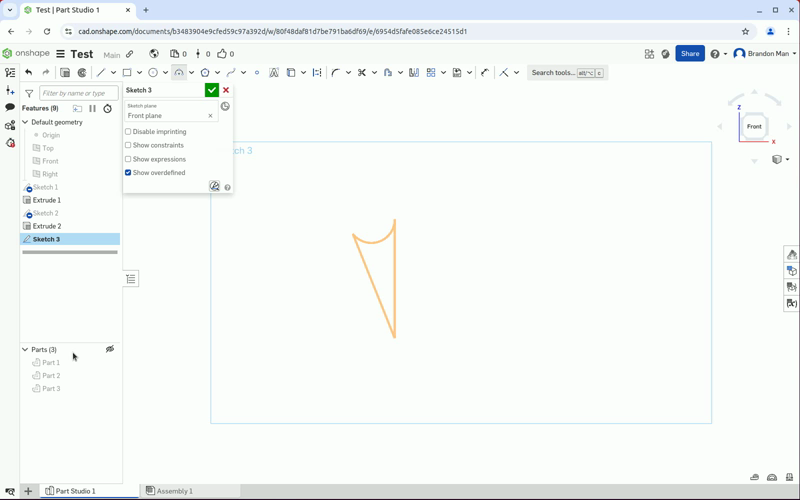
key_down(shift)
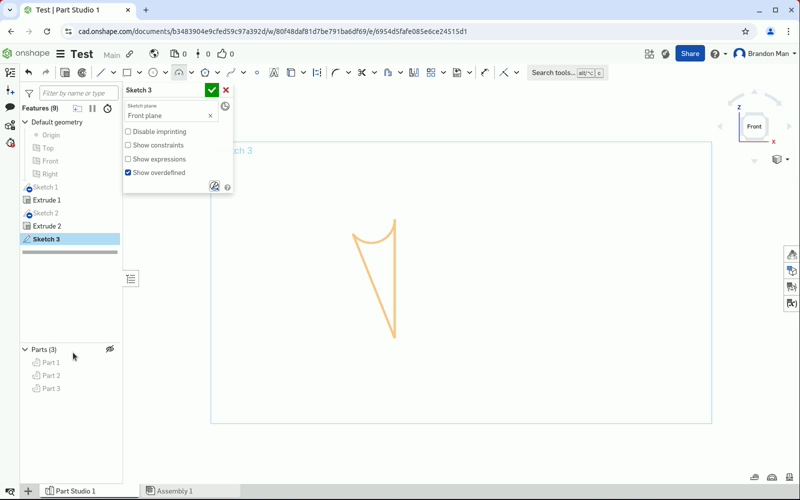
mouse_move(393, 219)
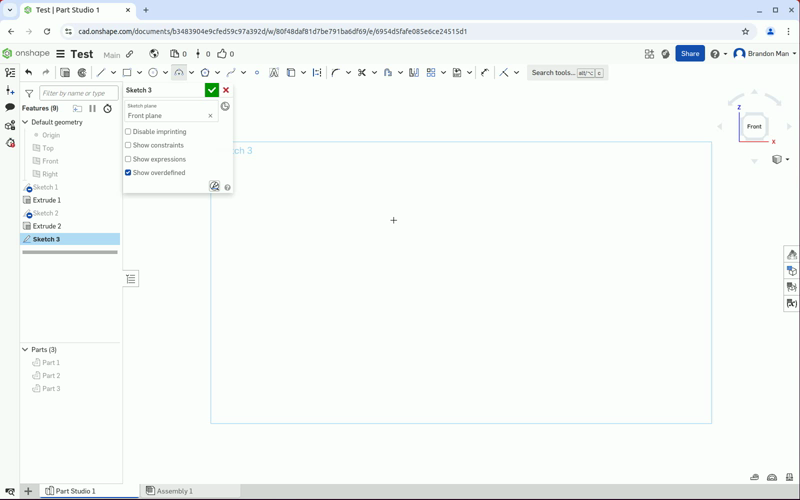
click(393, 219)
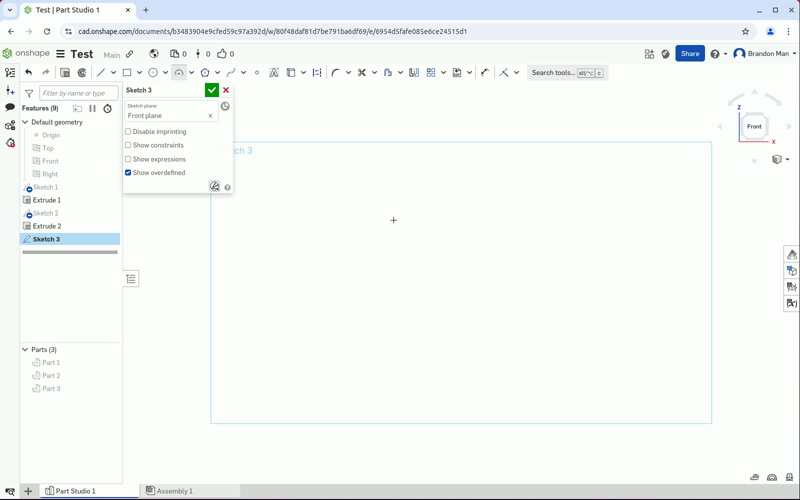
key_up(shift)
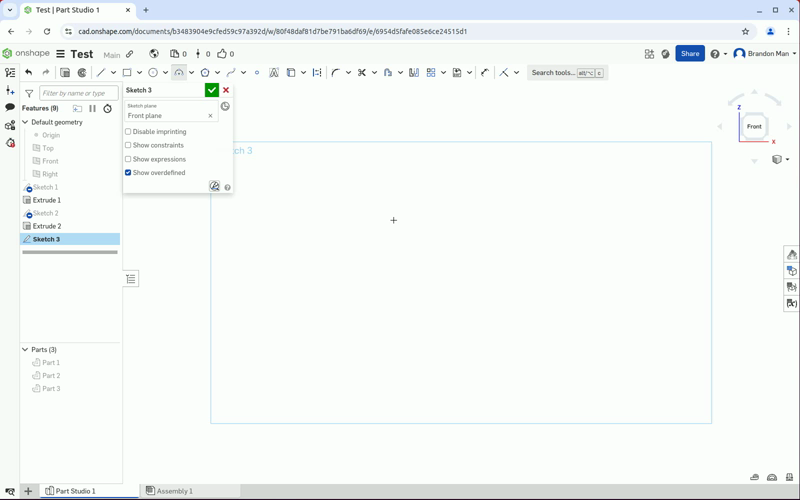
key_down(shift)
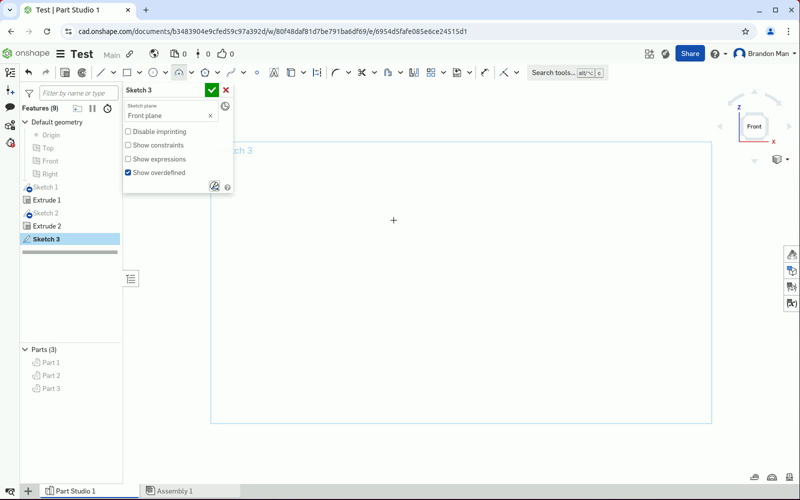
mouse_move(393, 218)
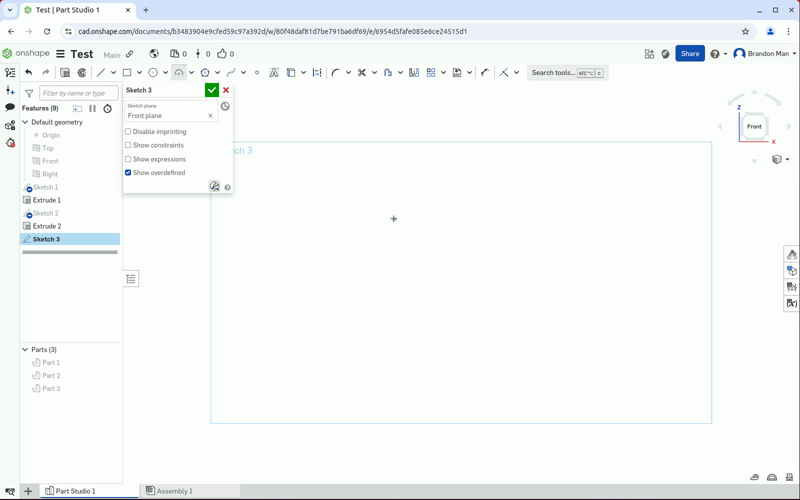
scroll(6)
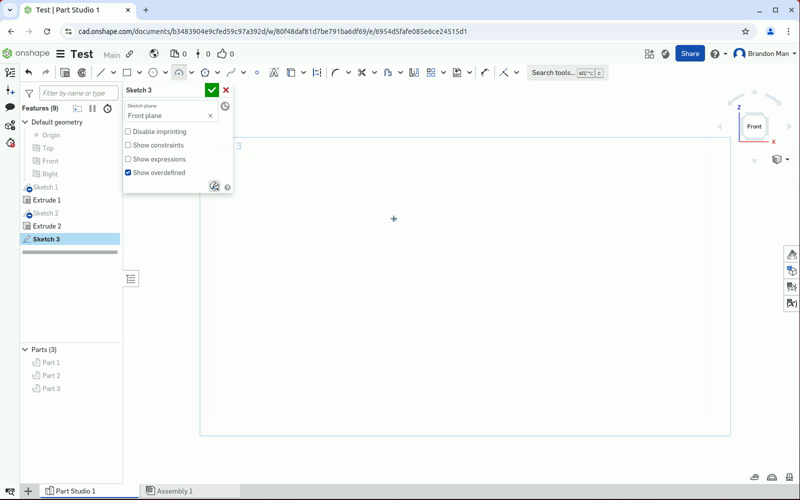
scroll(6)
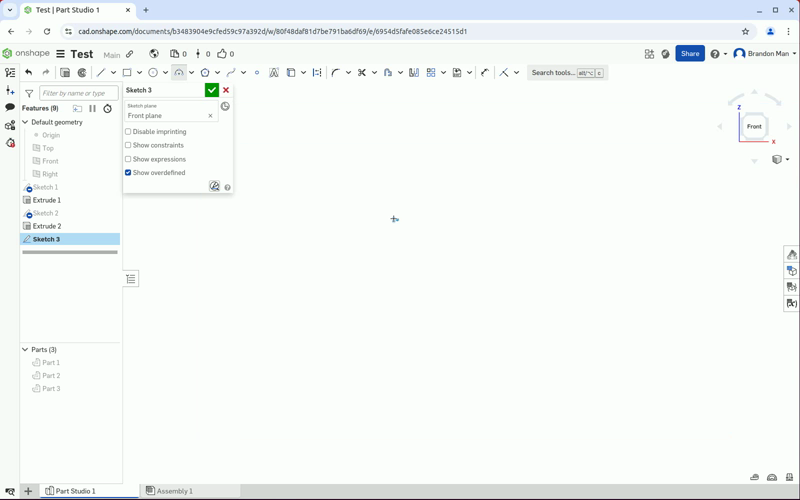
scroll(6)
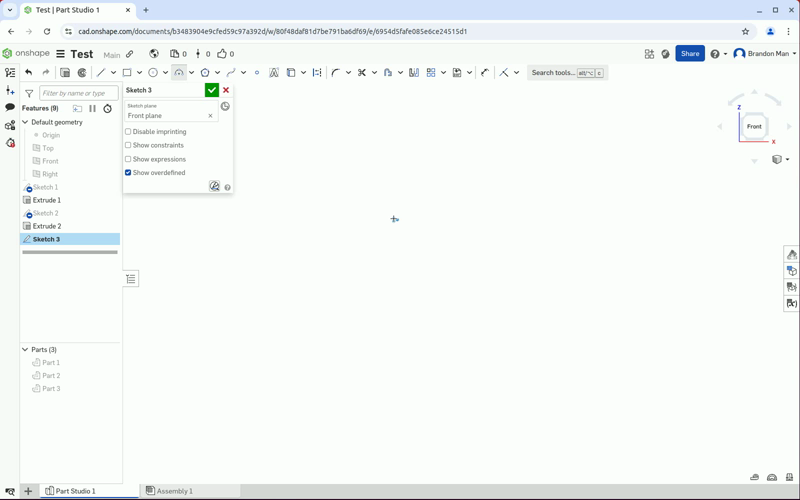
scroll(6)
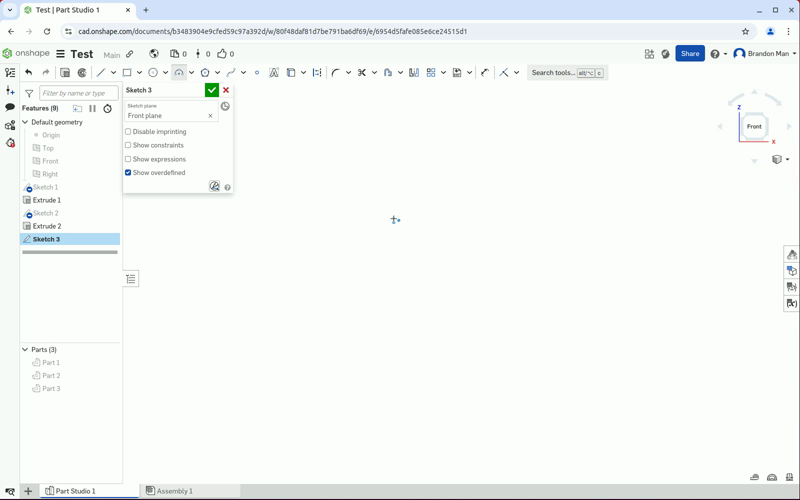
scroll(6)
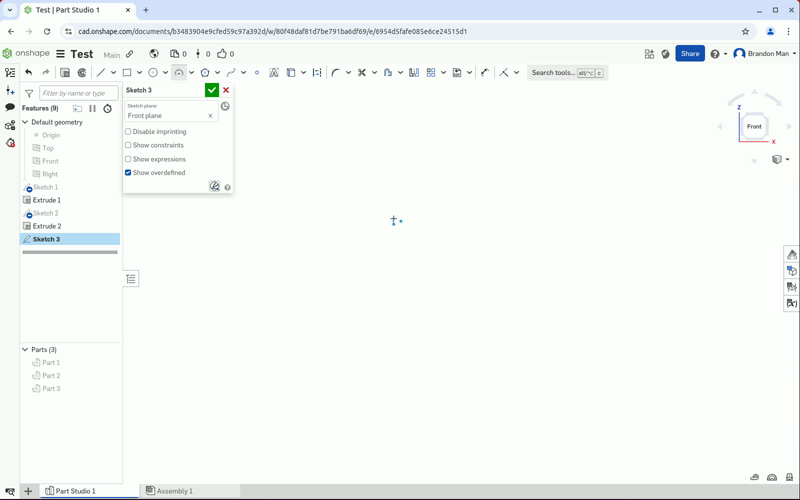
scroll(6)
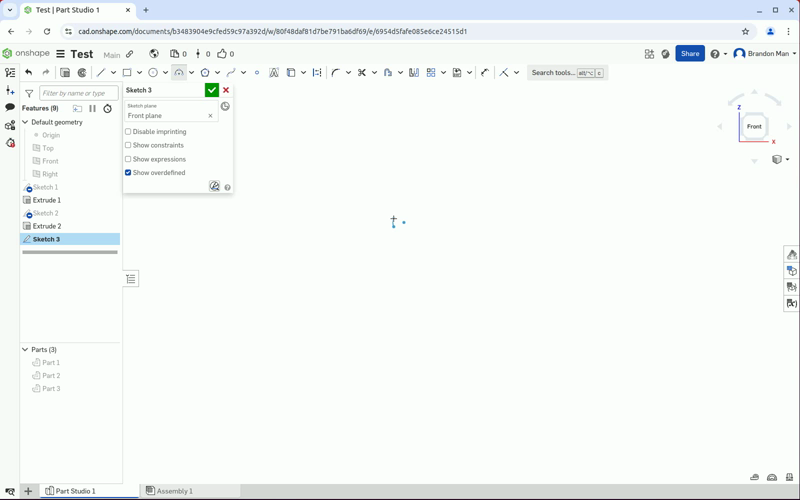
scroll(6)
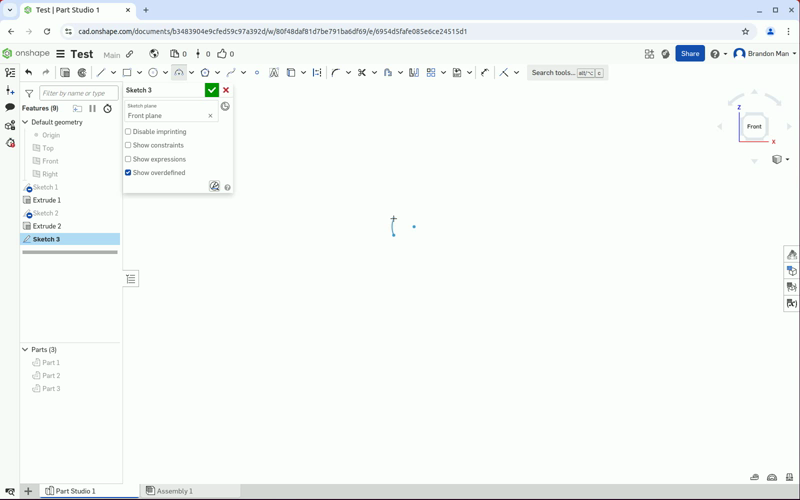
click(393, 218)
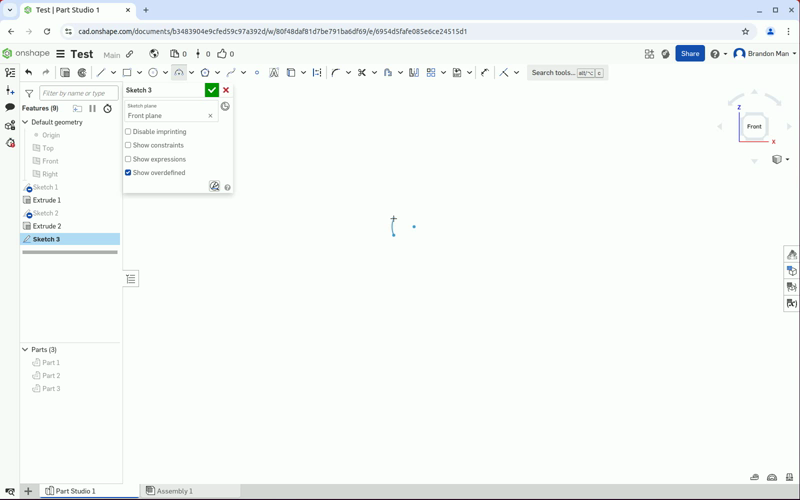
scroll(-6)
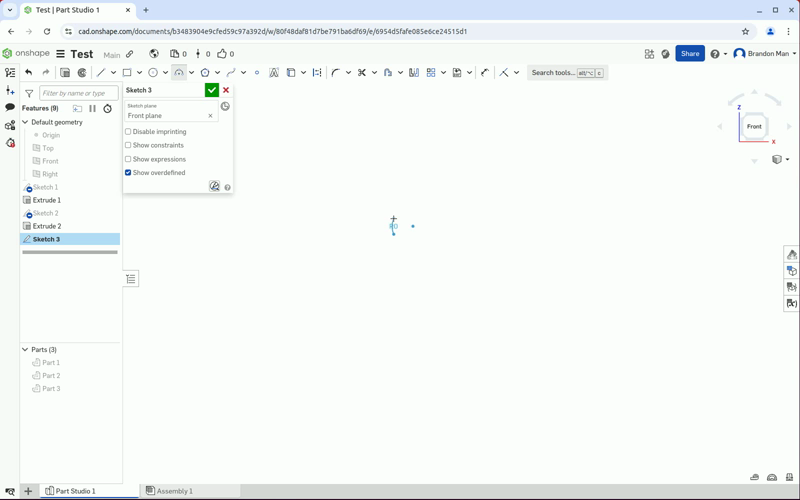
scroll(-6)
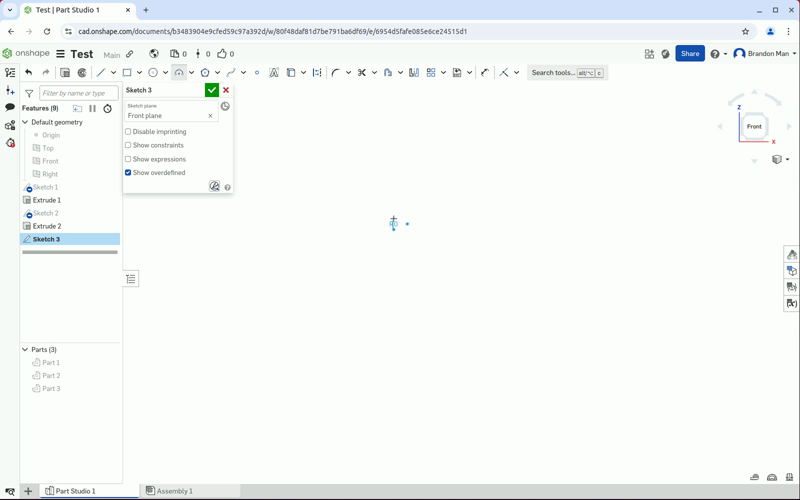
scroll(-6)
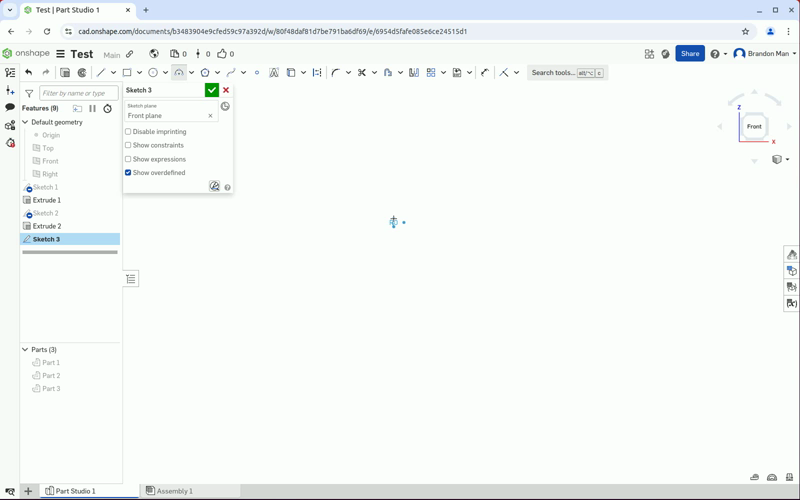
scroll(-6)
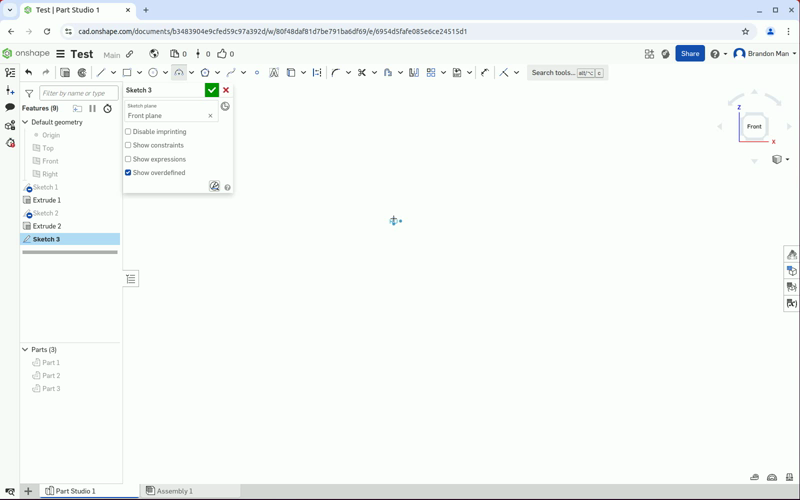
scroll(-6)
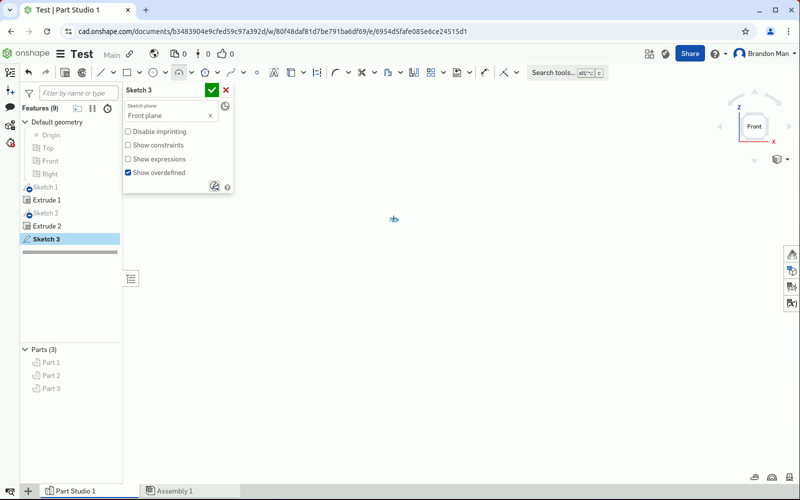
scroll(-6)
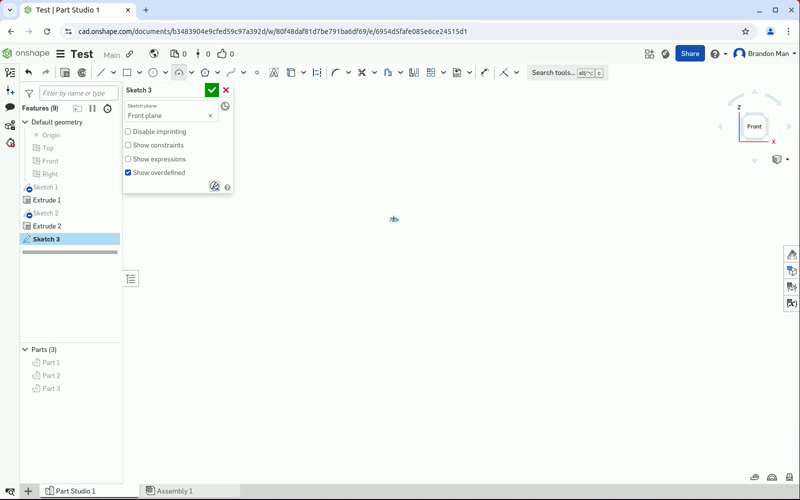
scroll(-6)
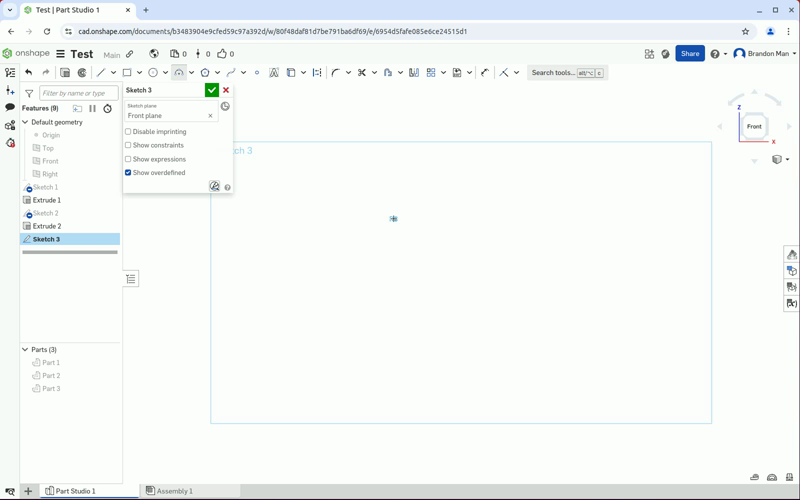
mouse_move(394, 219)
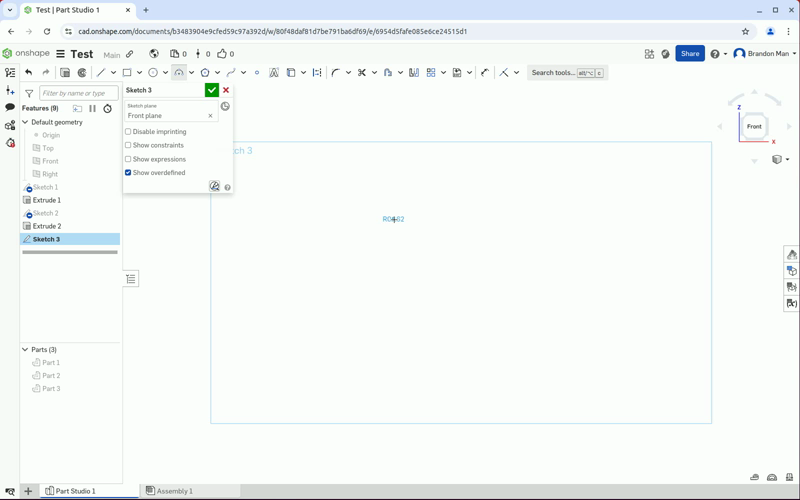
scroll(6)
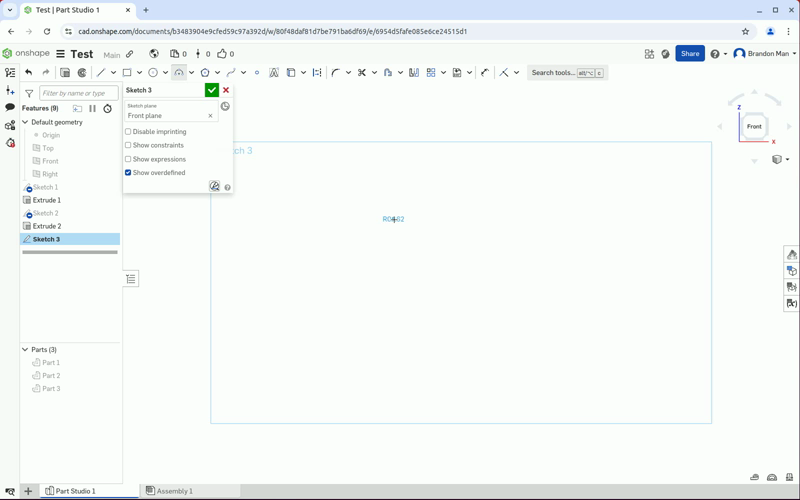
scroll(6)
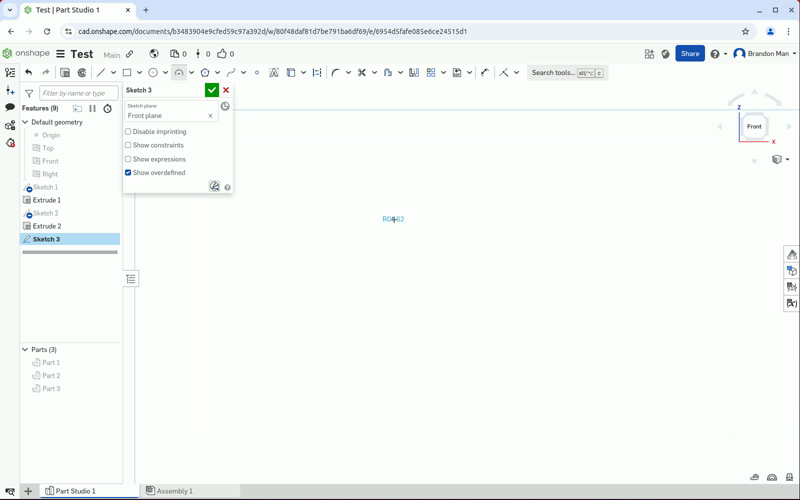
scroll(6)
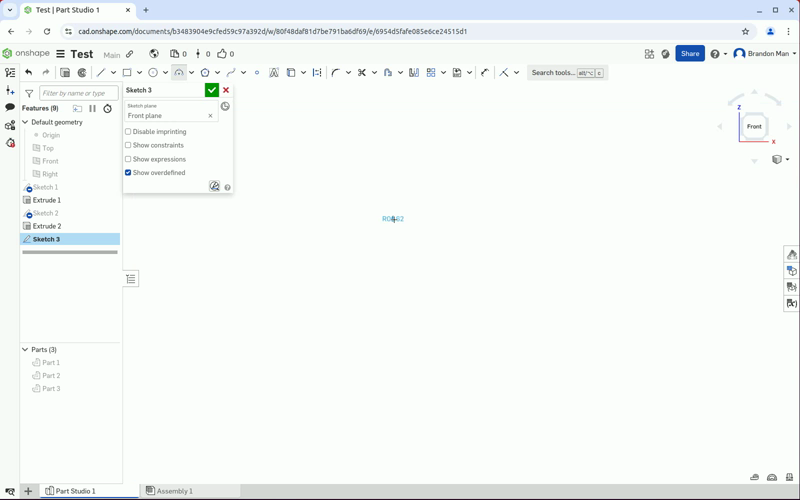
scroll(6)
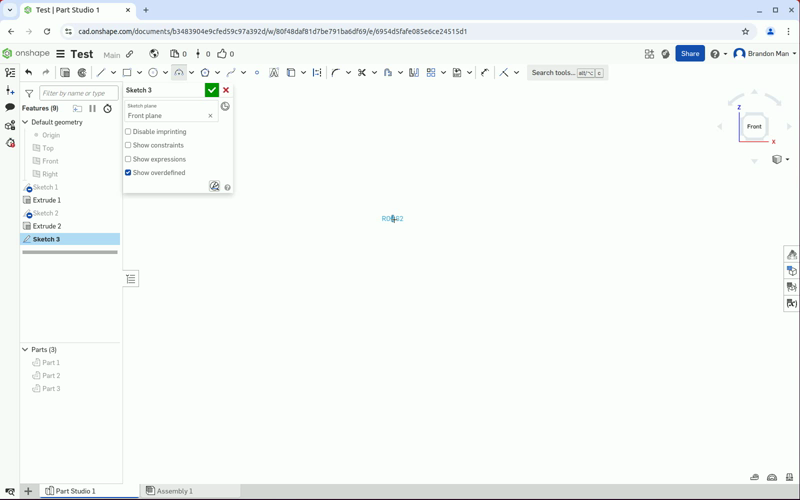
scroll(6)
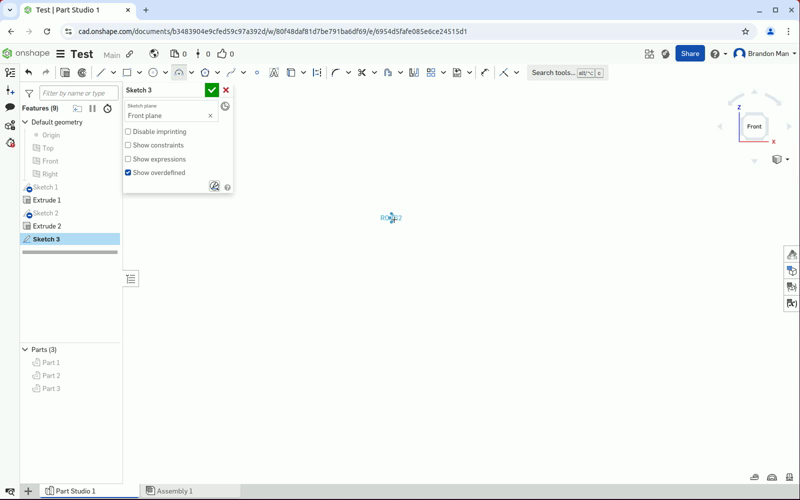
scroll(6)
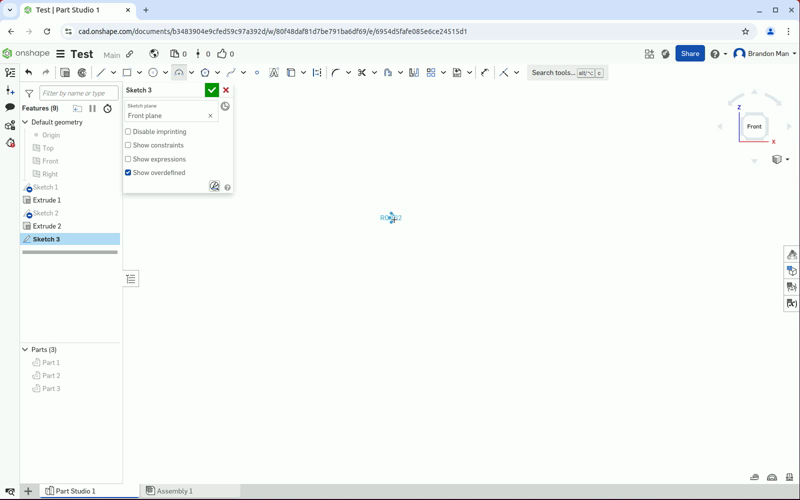
scroll(6)
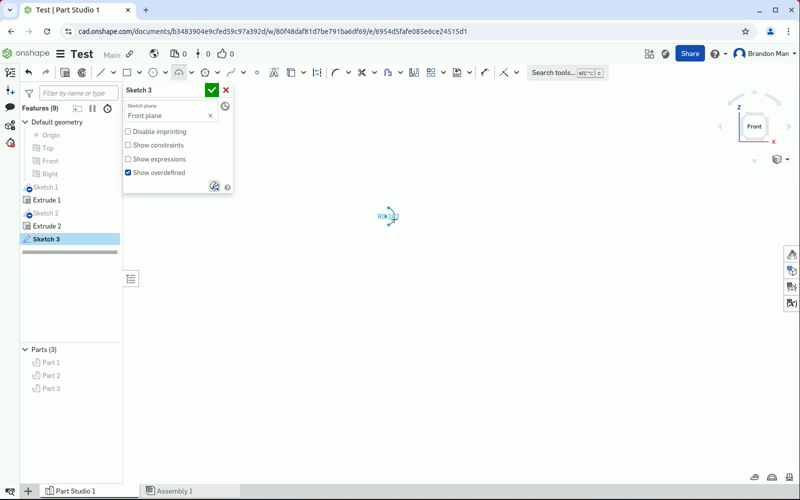
click(394, 219)
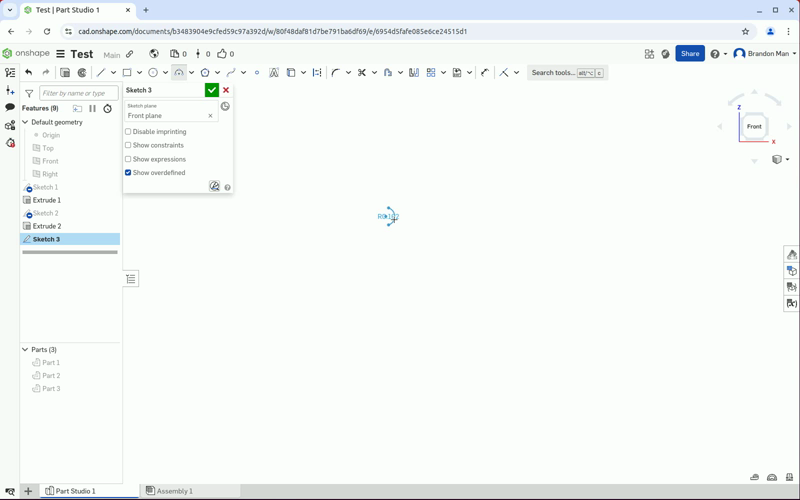
scroll(-6)
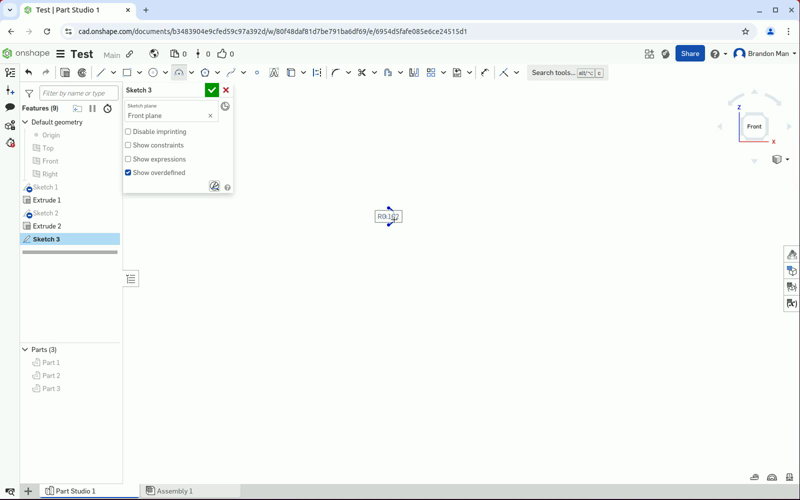
scroll(-6)
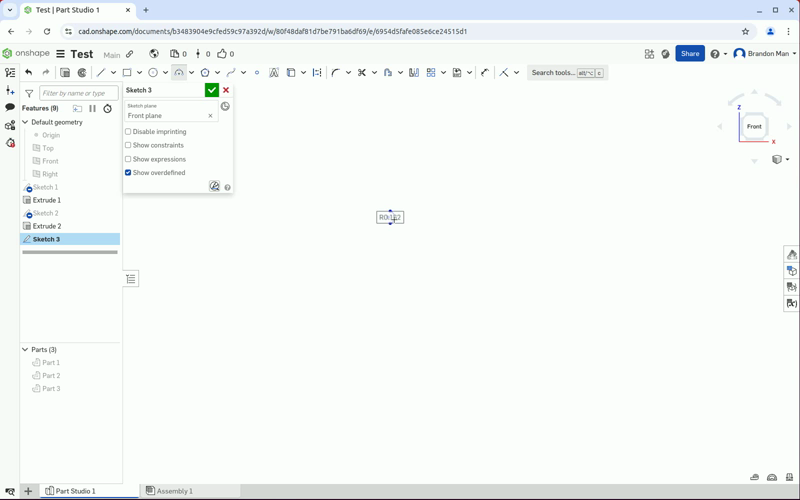
scroll(-6)
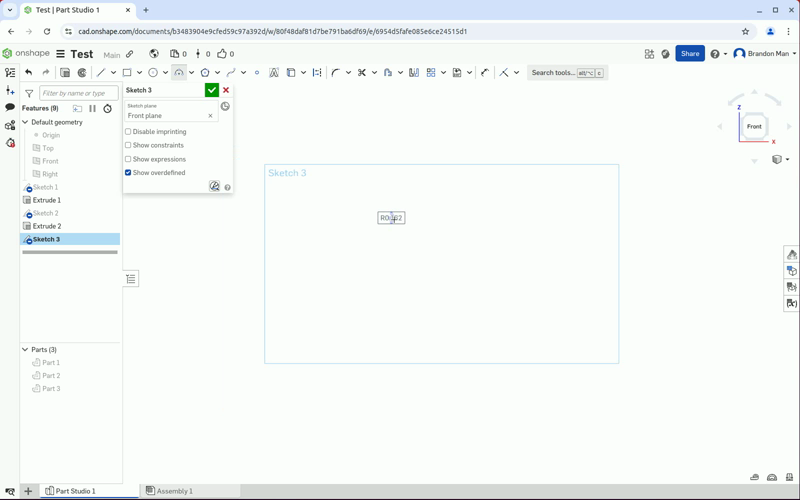
scroll(-6)
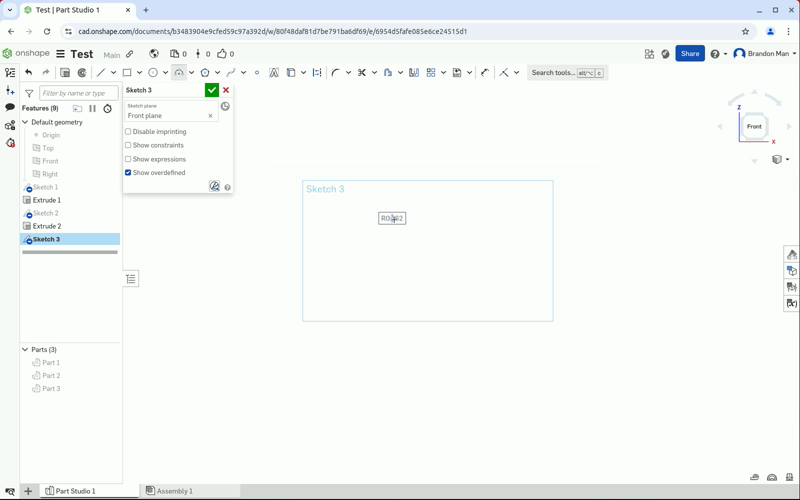
scroll(-6)
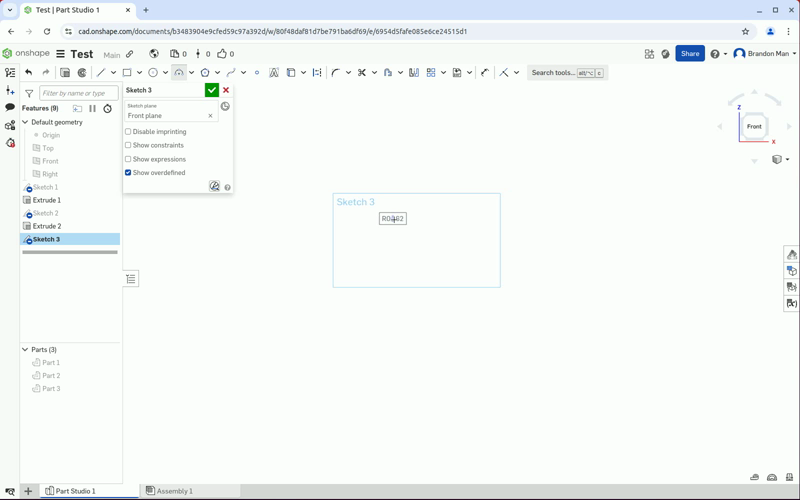
scroll(-6)
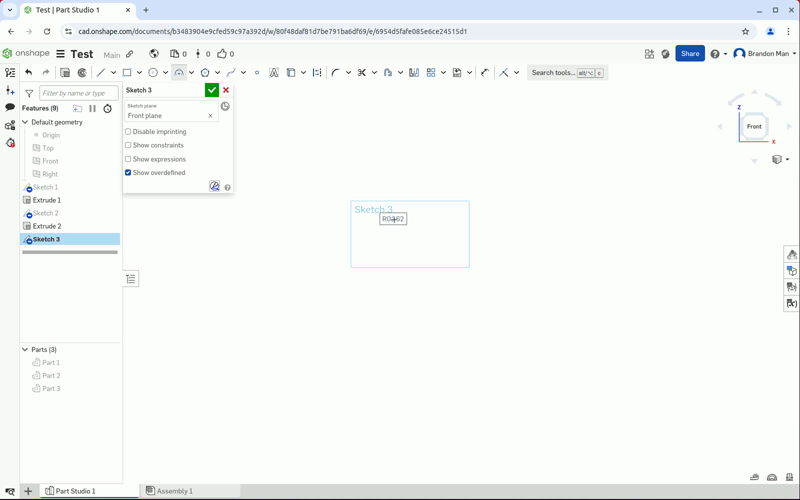
scroll(-6)
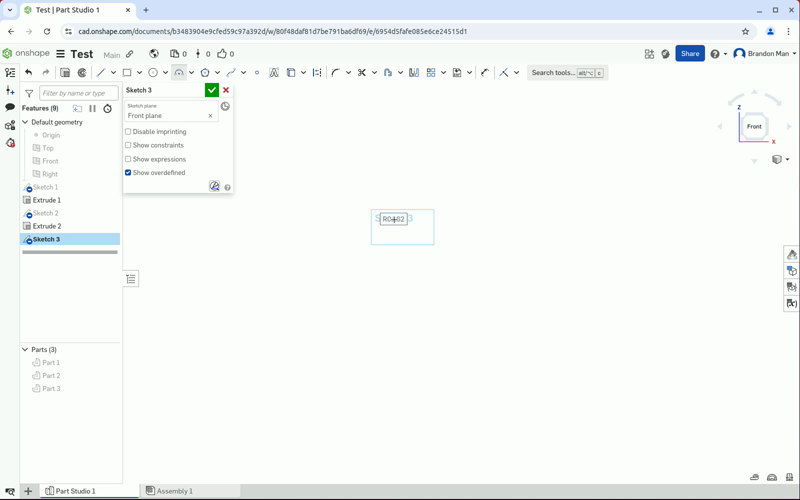
key_up(shift)
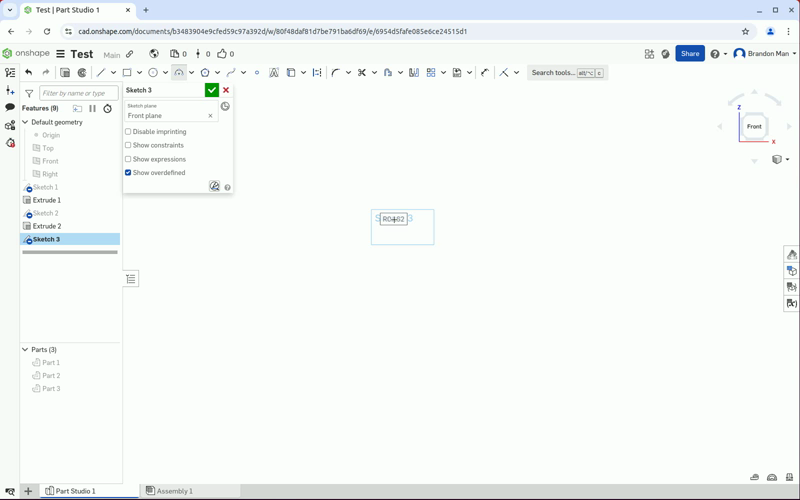
key(esc)
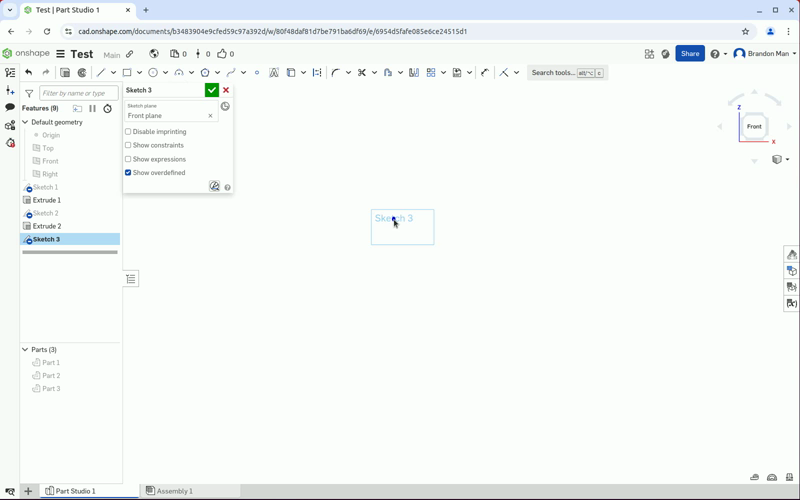
key(l)
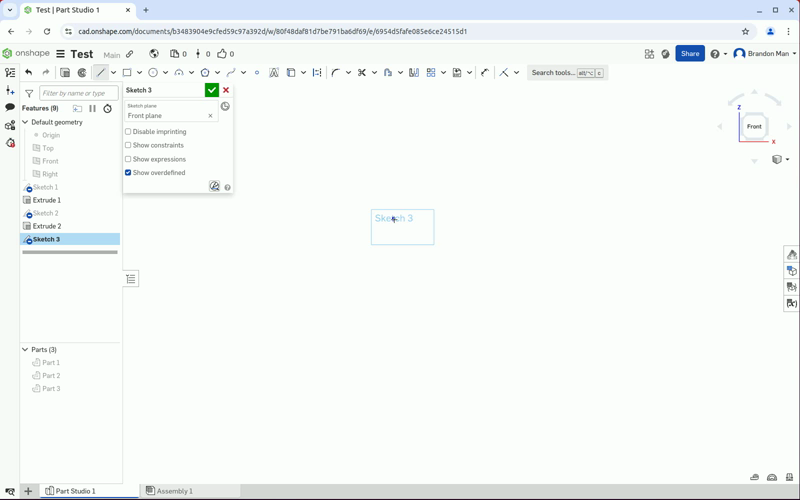
mouse_move(393, 218)
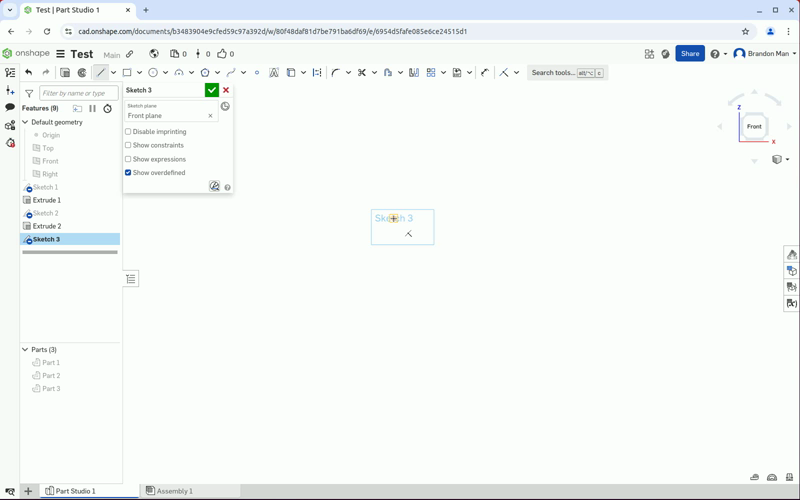
scroll(6)
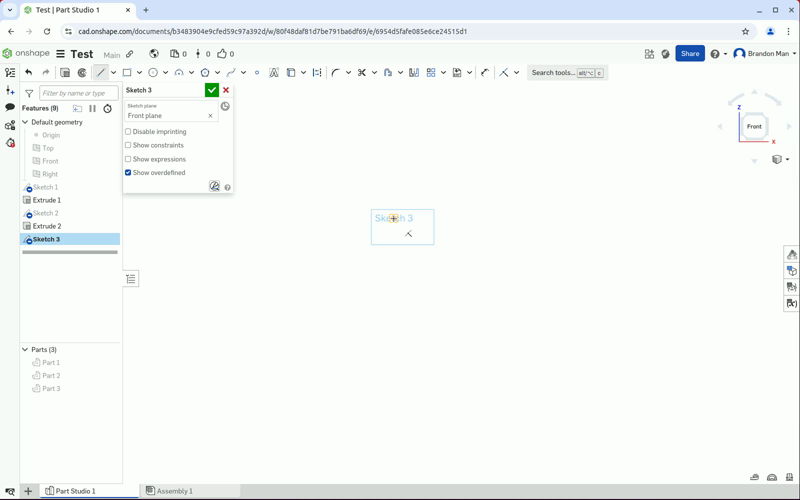
scroll(6)
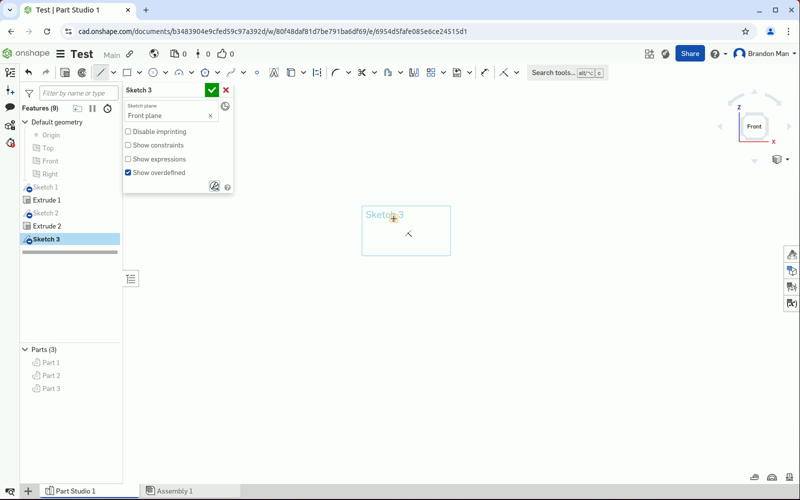
scroll(6)
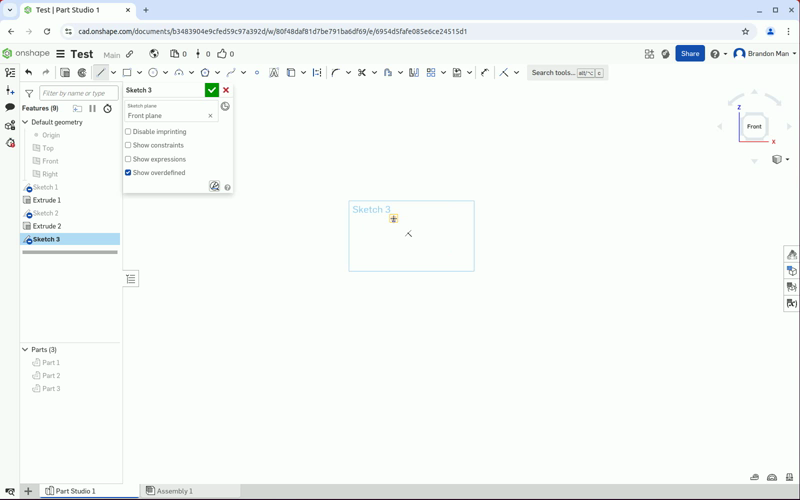
scroll(6)
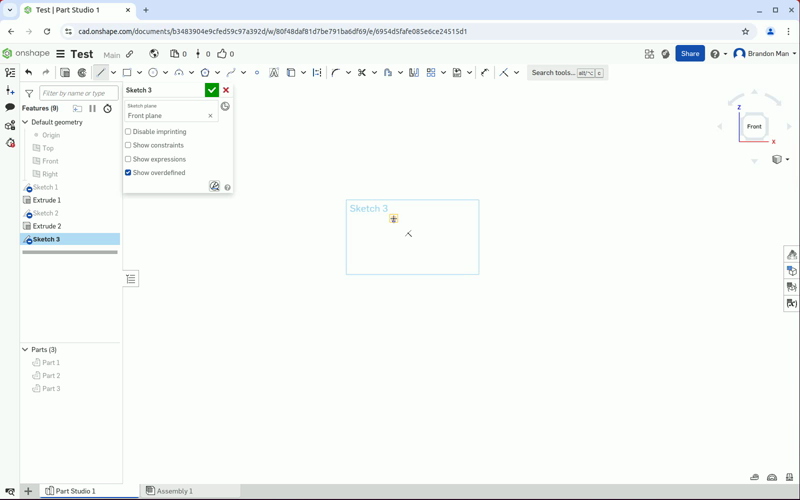
scroll(6)
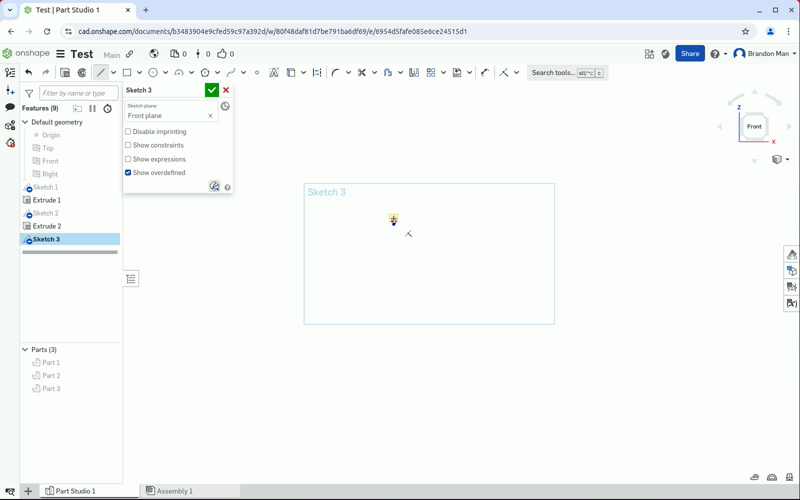
scroll(6)
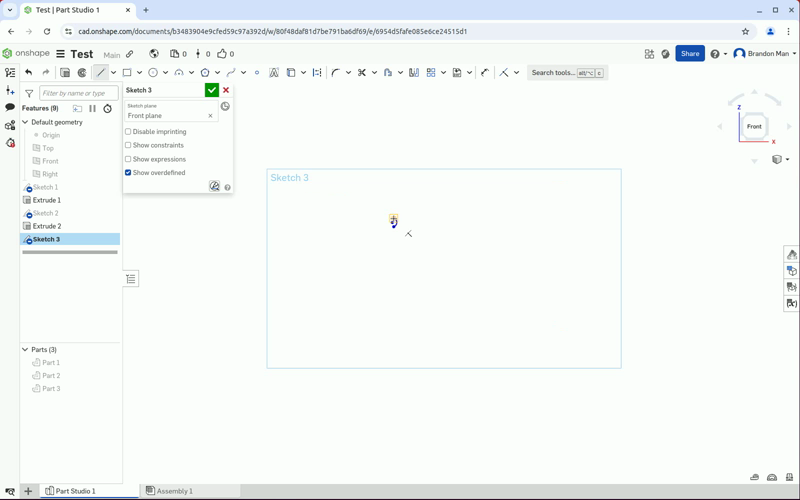
scroll(6)
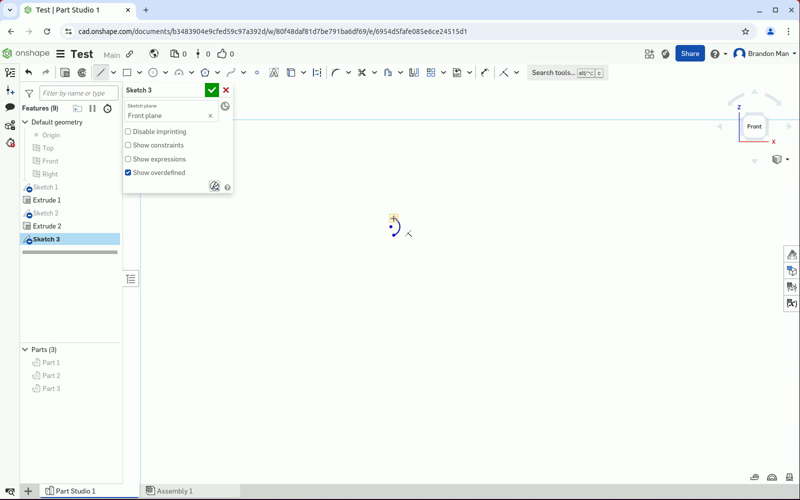
click(393, 218)
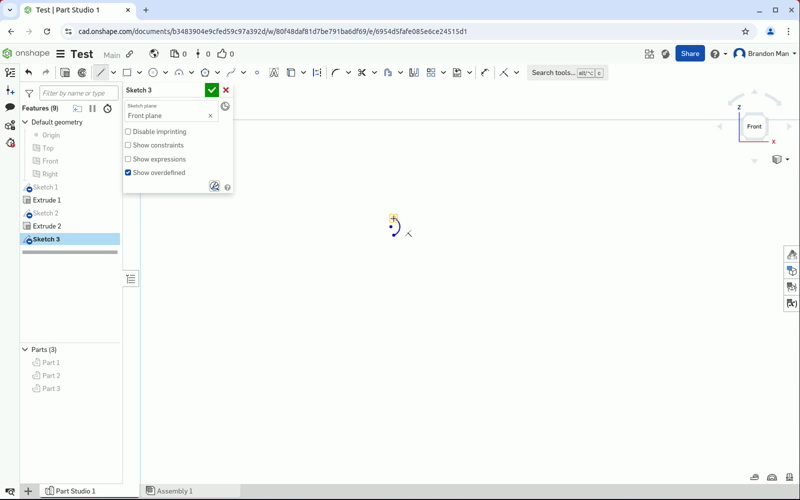
scroll(-6)
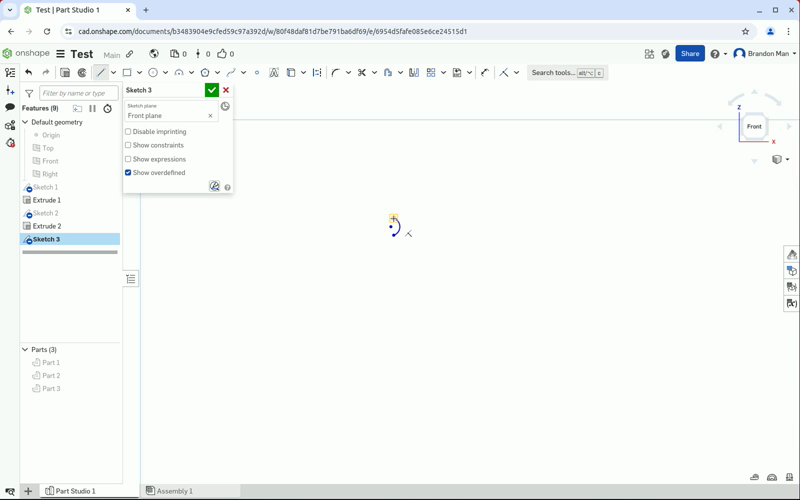
scroll(-6)
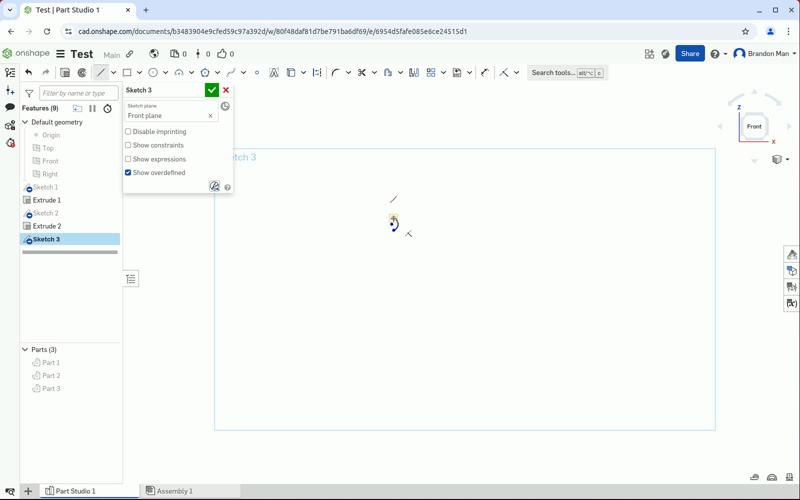
scroll(-6)
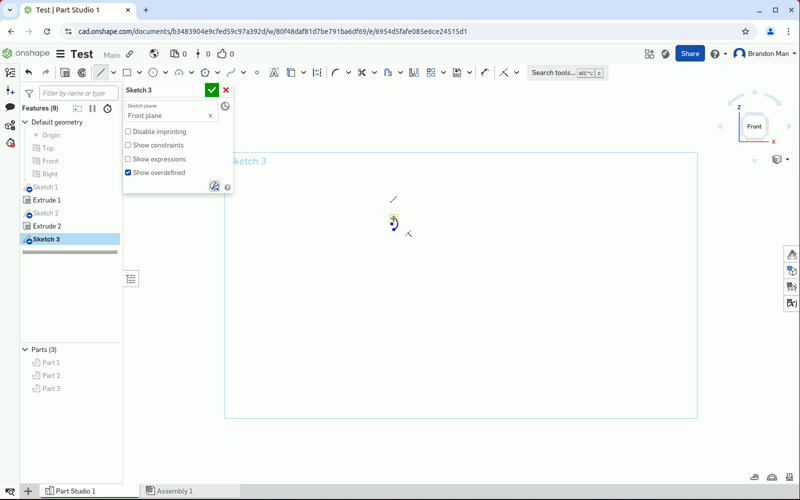
scroll(-6)
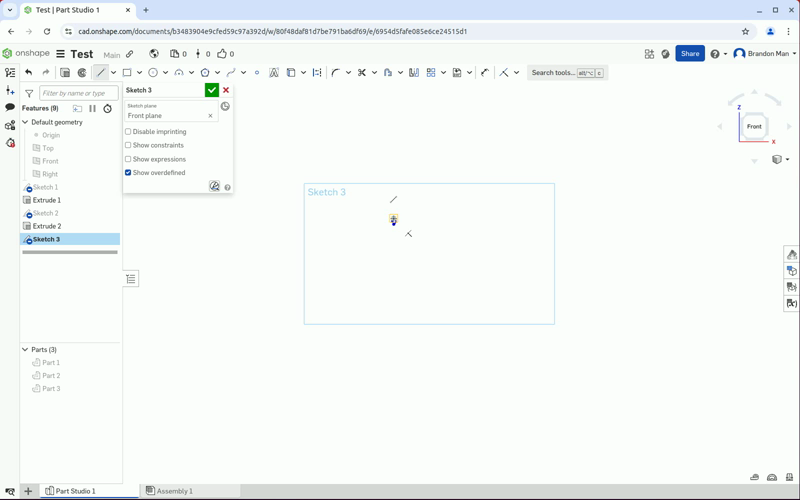
scroll(-6)
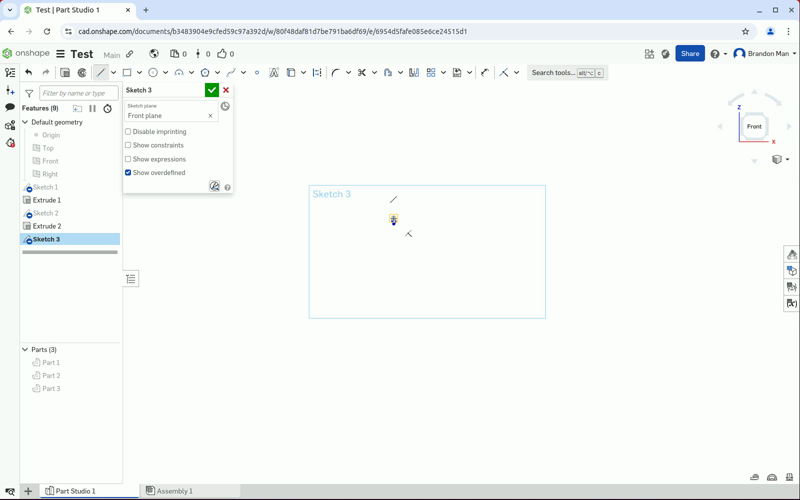
scroll(-6)
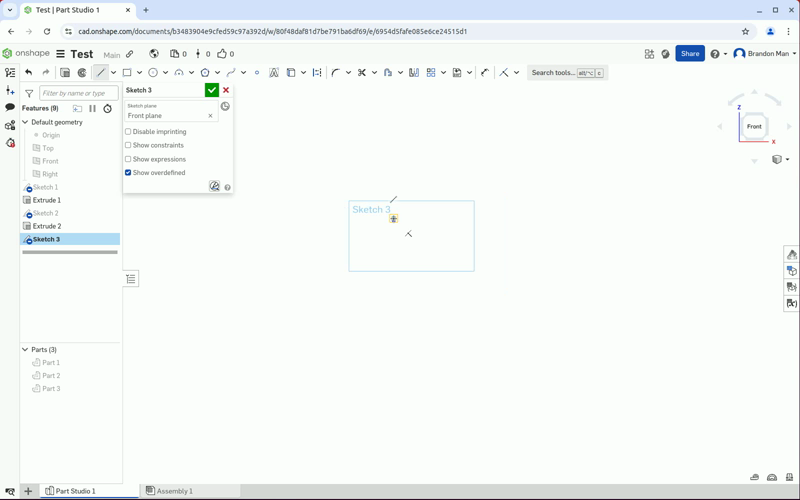
scroll(-6)
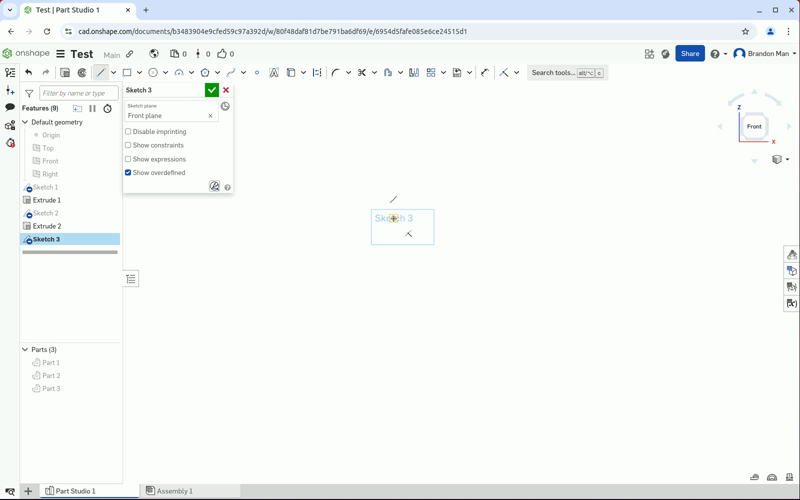
mouse_move(423, 218)
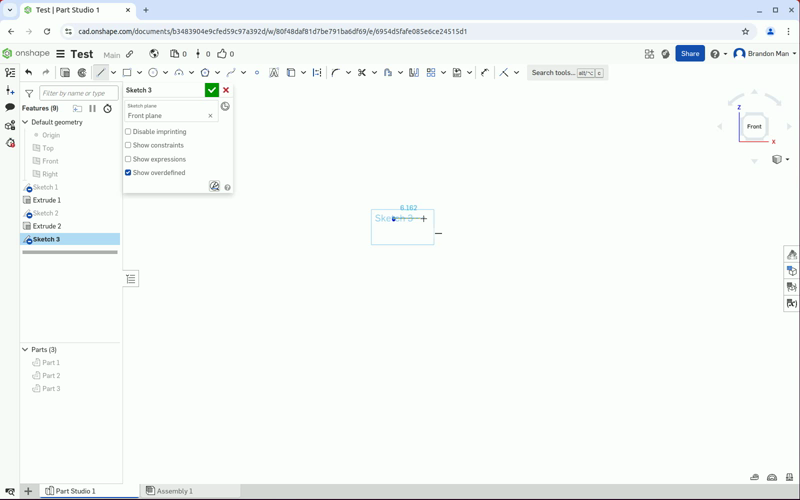
key_down(shift)
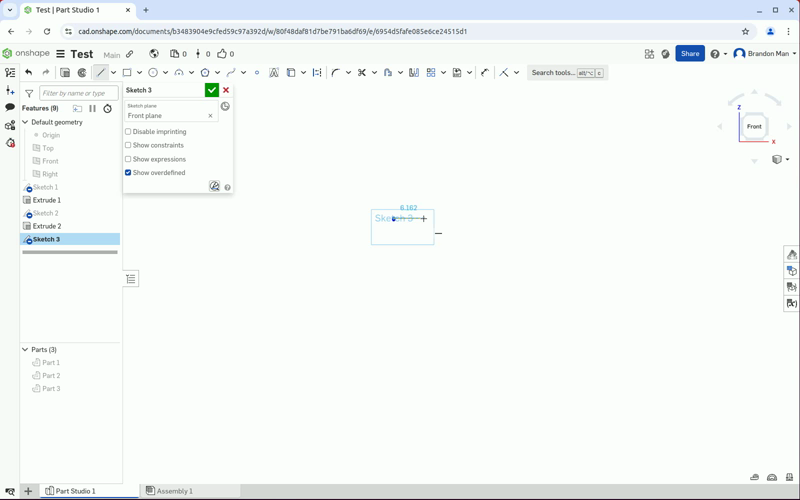
mouse_move(393, 219)
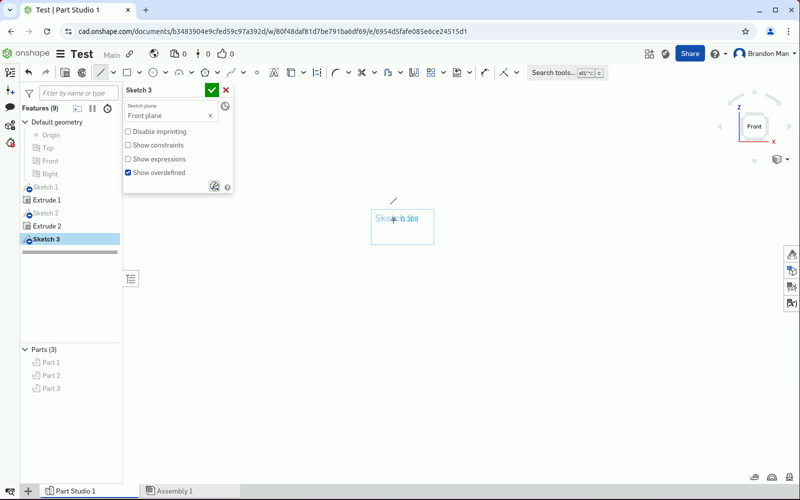
scroll(6)
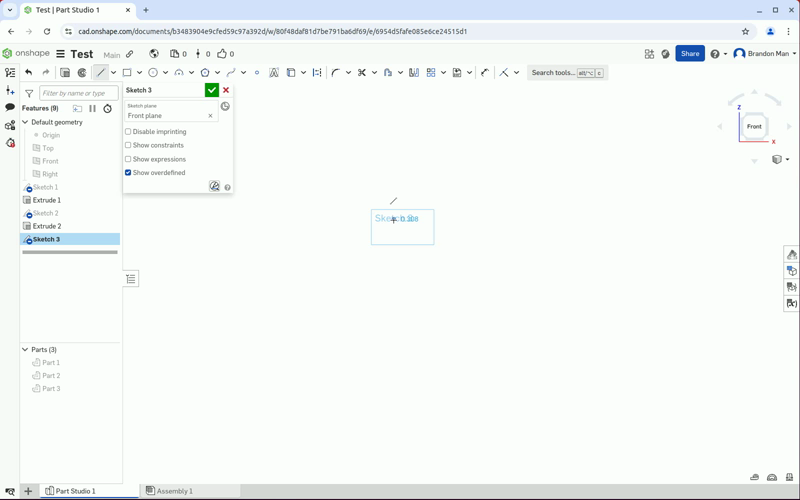
scroll(6)
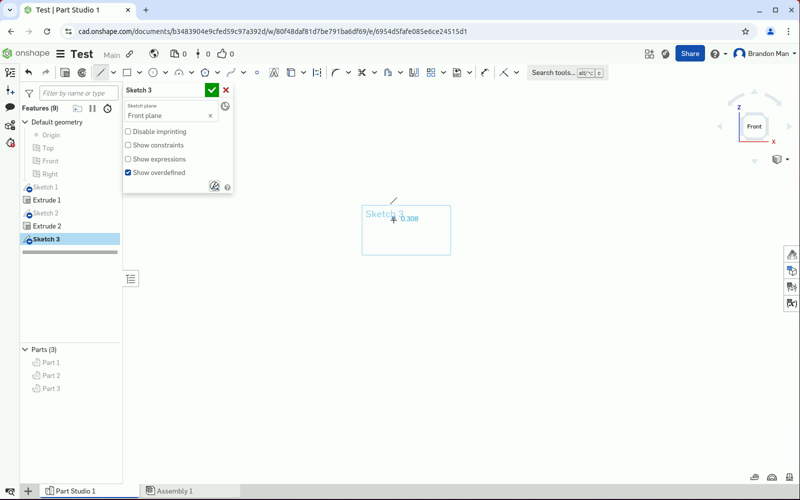
scroll(6)
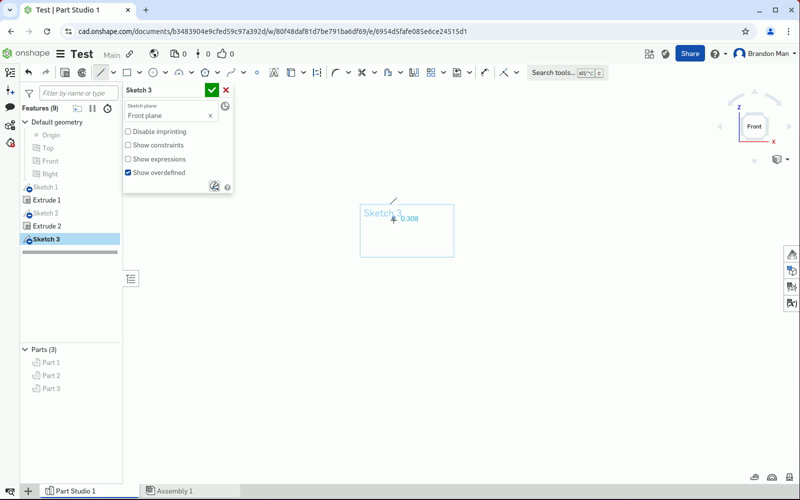
scroll(6)
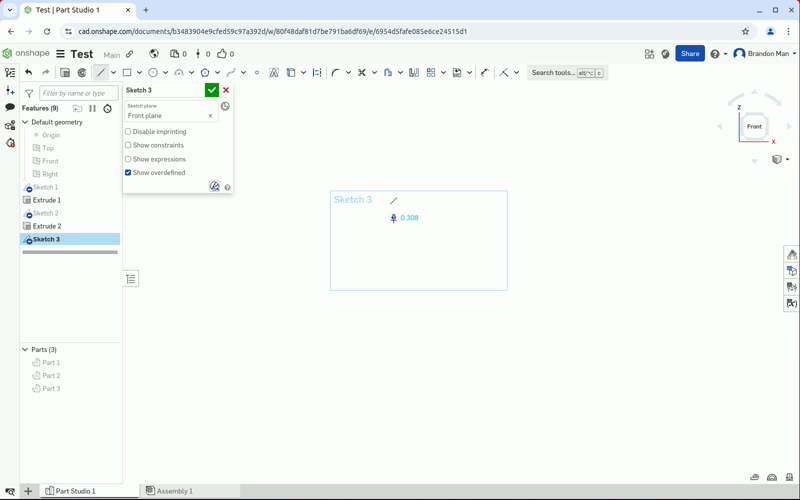
scroll(6)
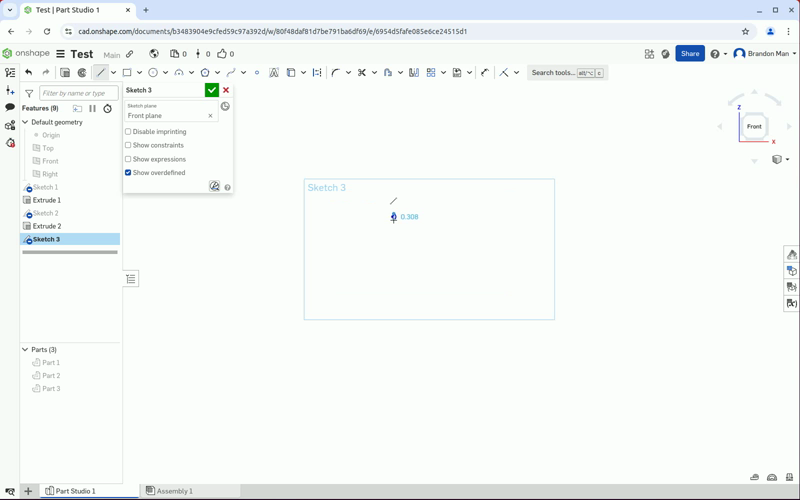
scroll(6)
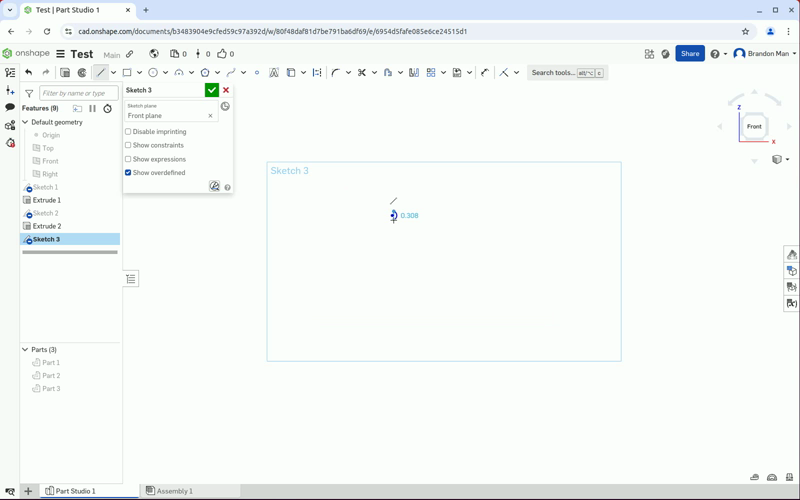
scroll(6)
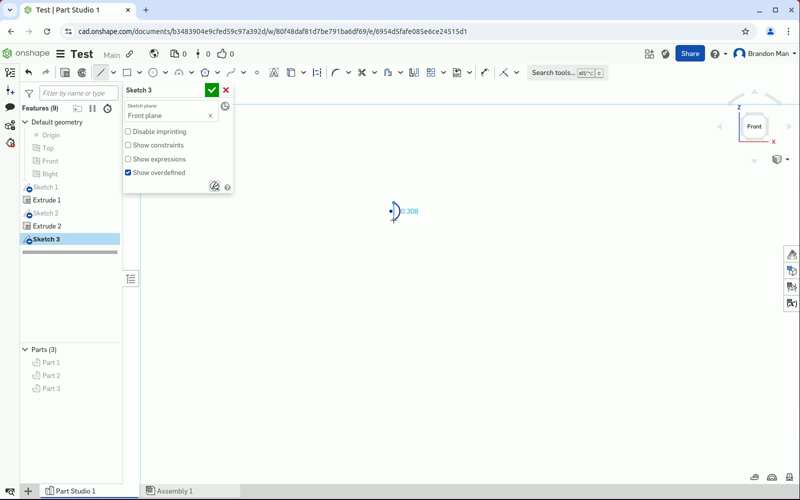
key_up(shift)
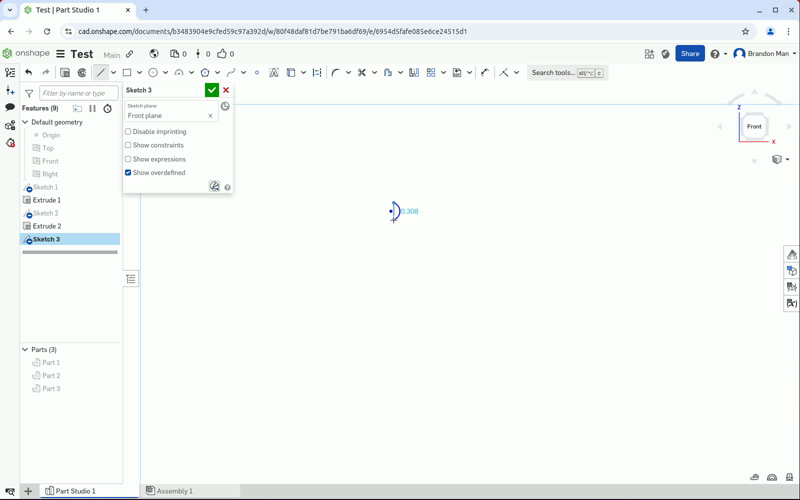
click(393, 219)
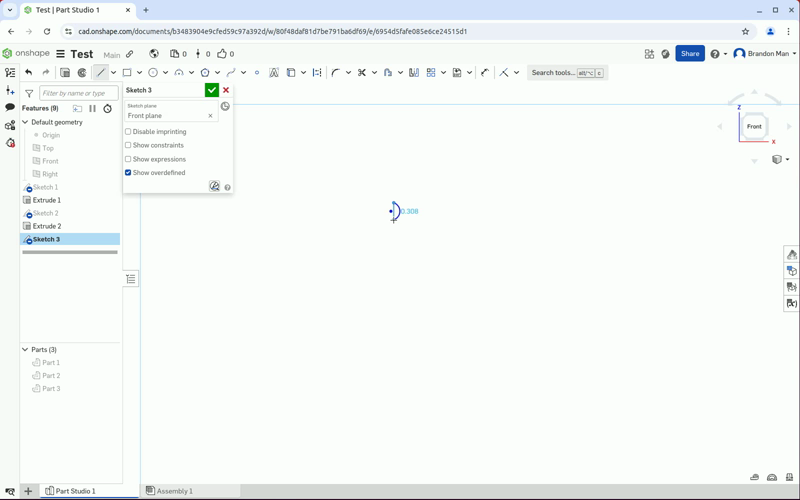
scroll(-6)
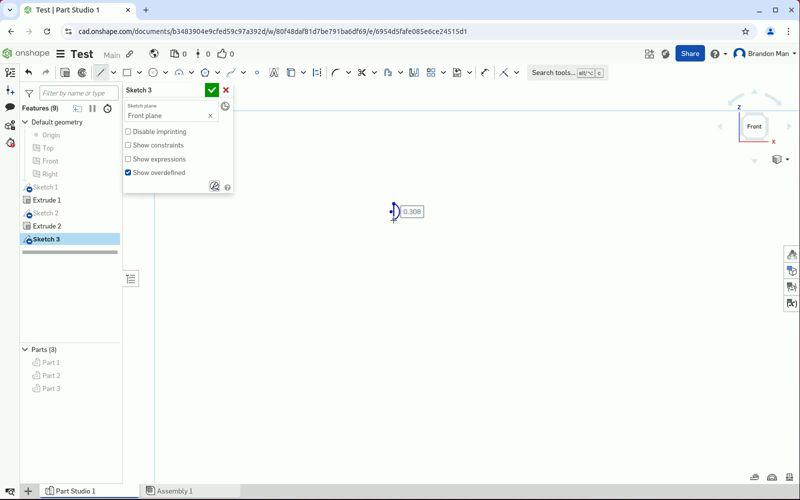
scroll(-6)
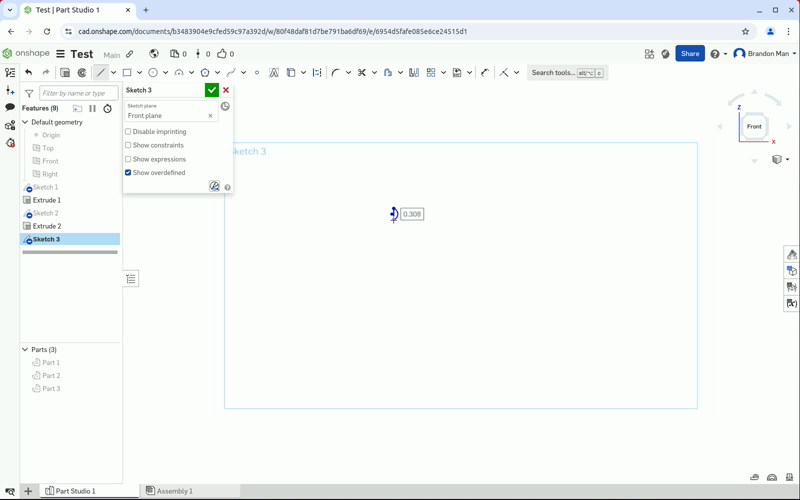
scroll(-6)
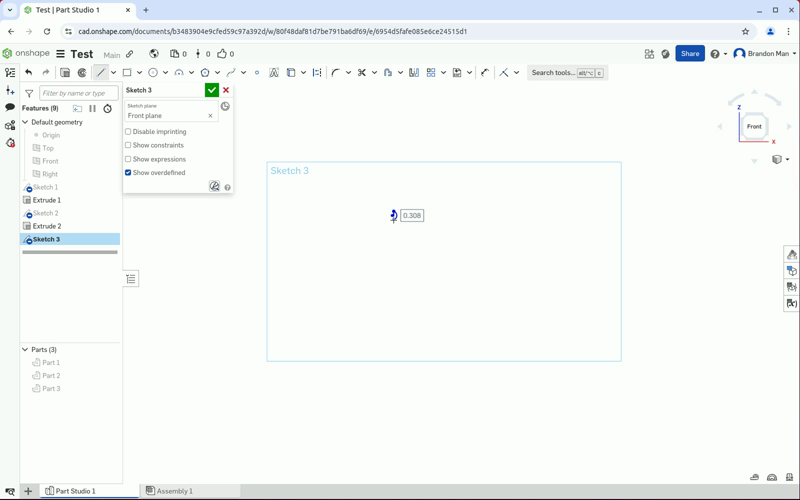
scroll(-6)
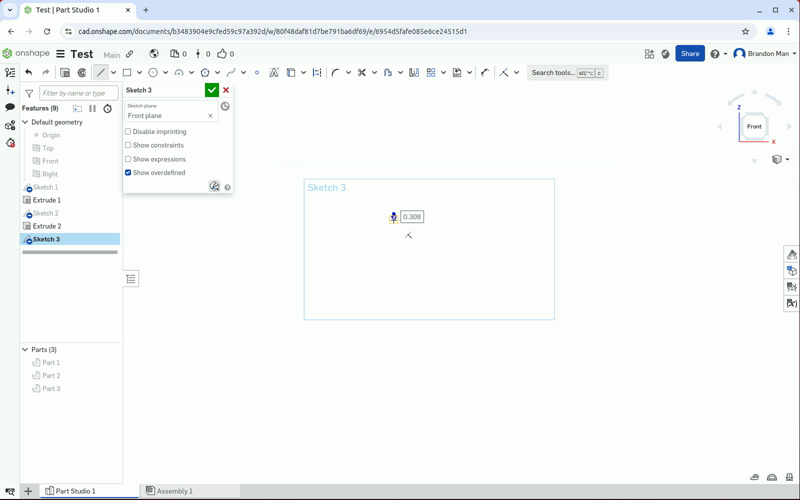
scroll(-6)
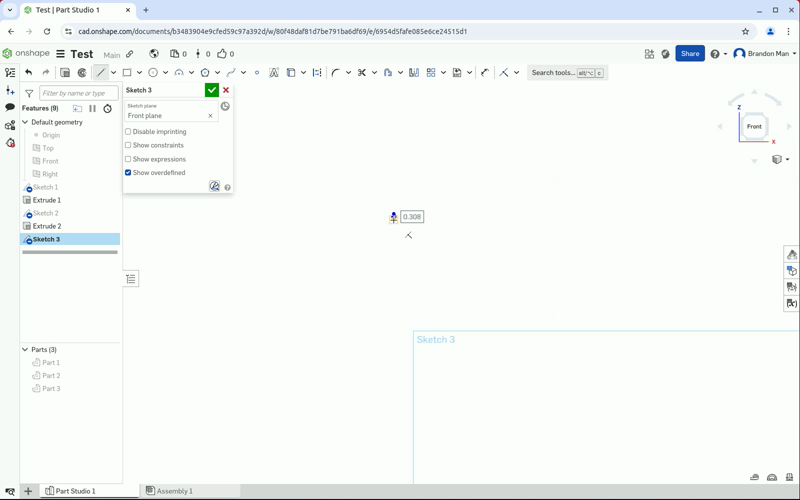
scroll(-6)
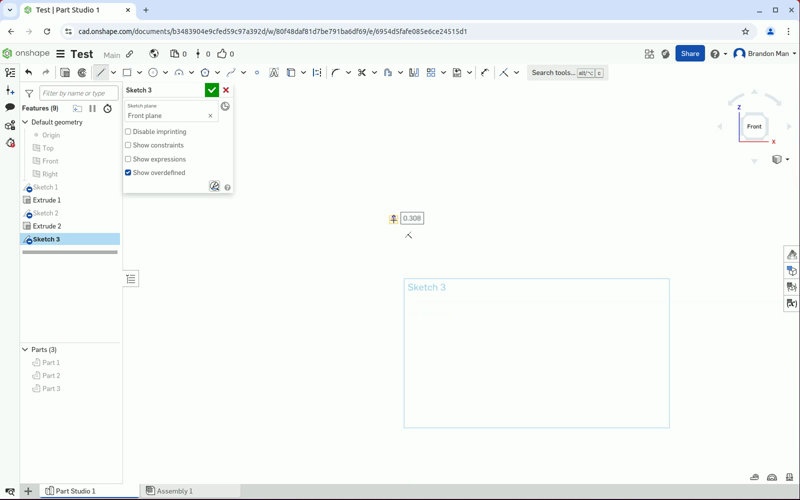
scroll(-6)
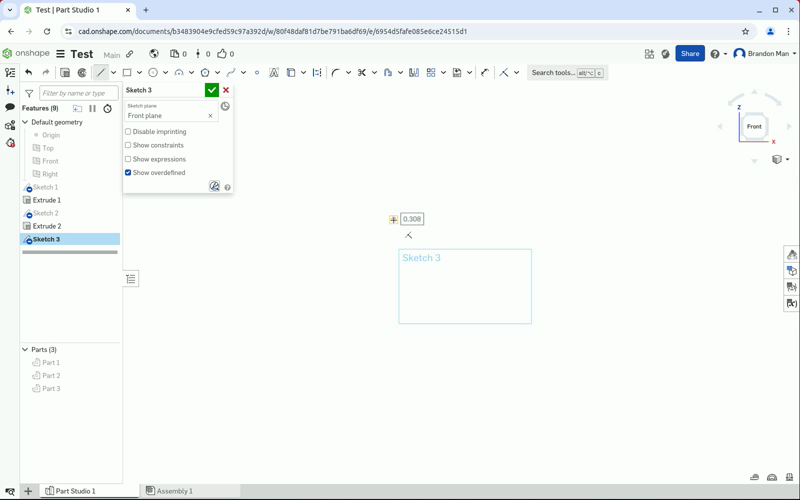
key(esc)
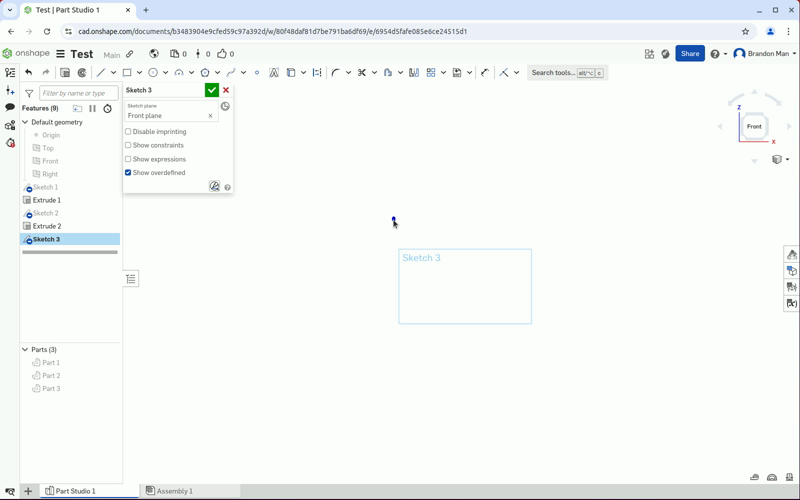
mouse_move(394, 218)
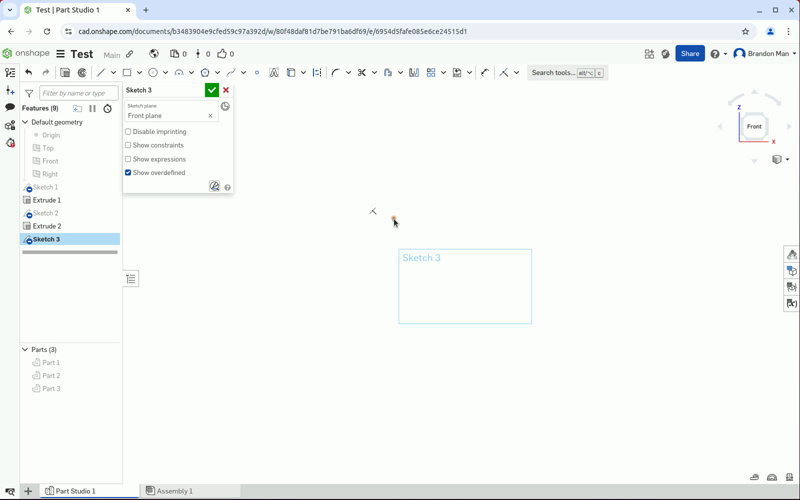
scroll(6)
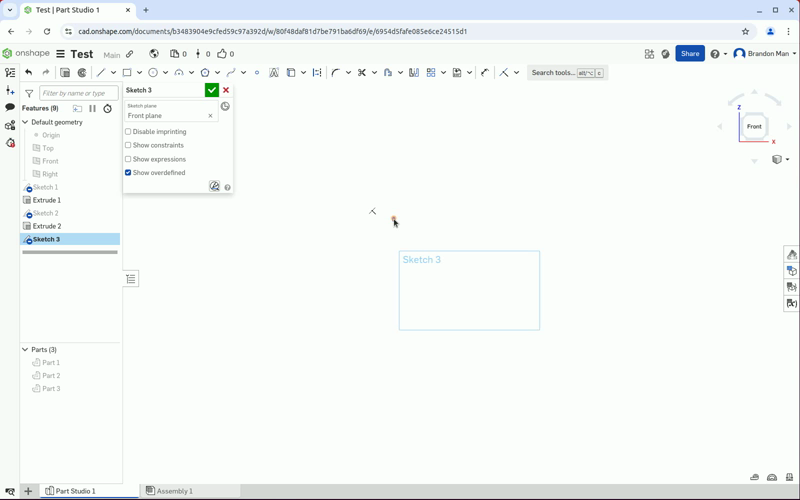
scroll(6)
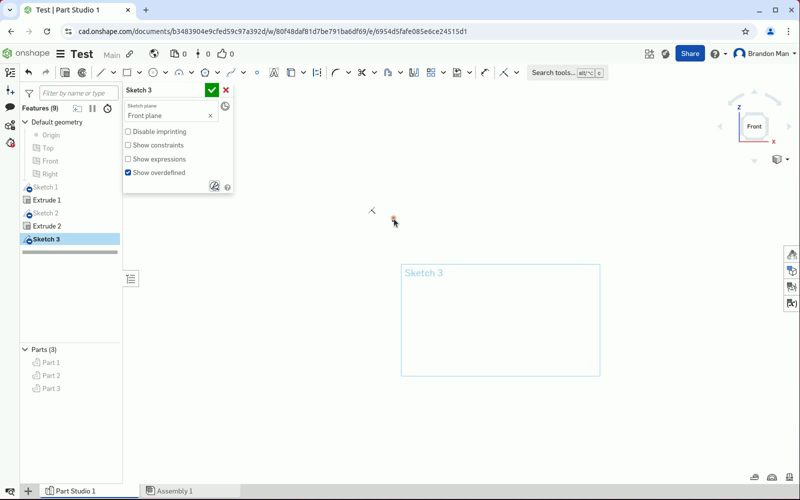
scroll(6)
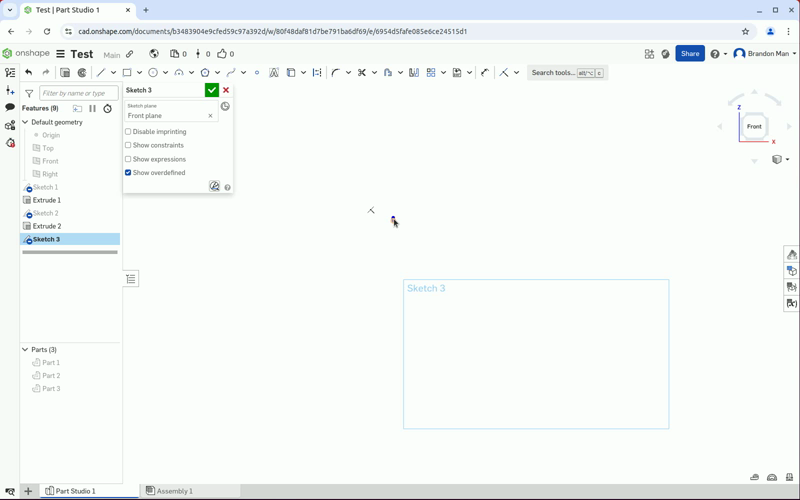
scroll(6)
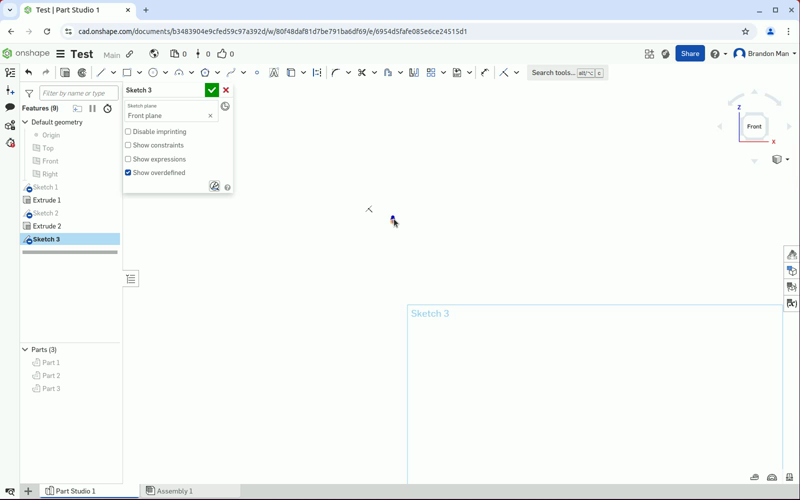
scroll(6)
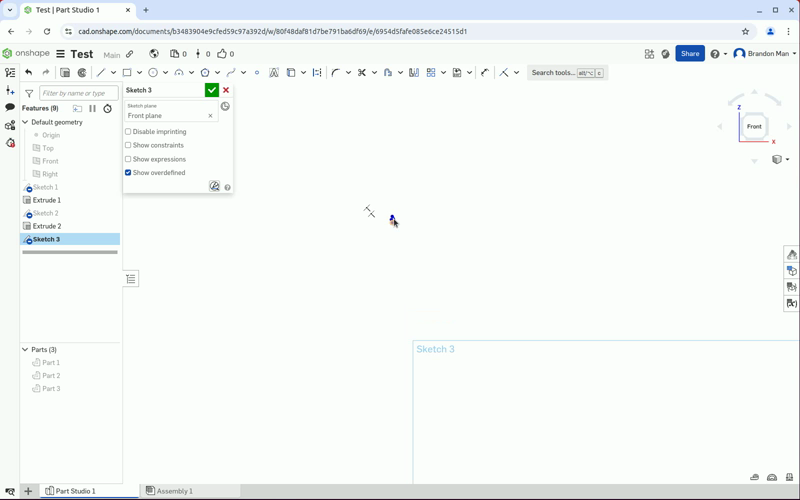
scroll(6)
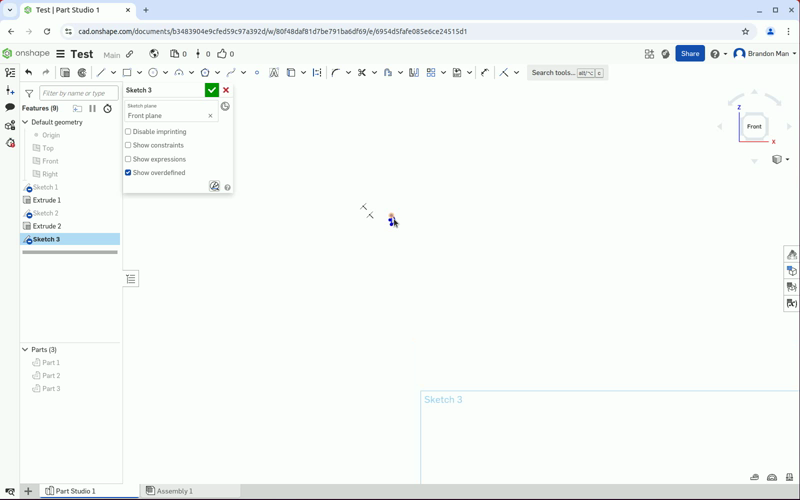
scroll(6)
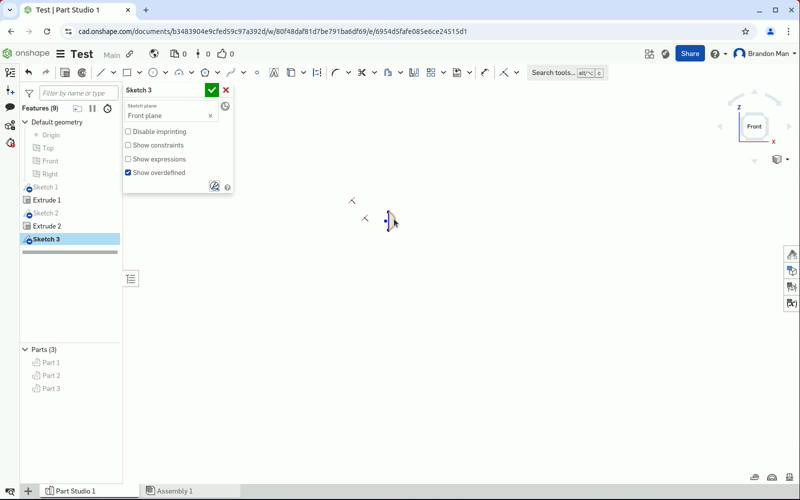
click(394, 218)
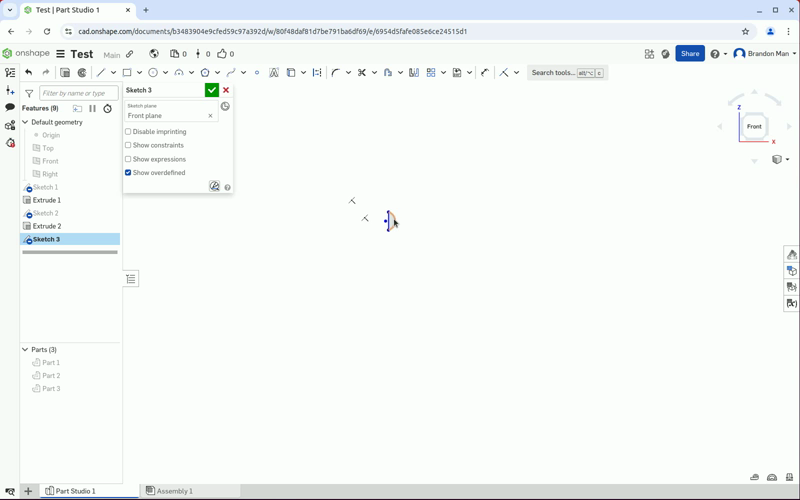
scroll(-6)
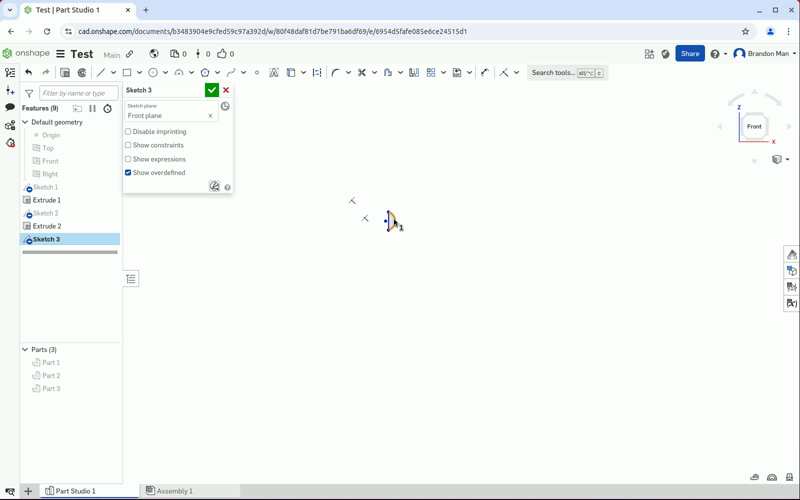
scroll(-6)
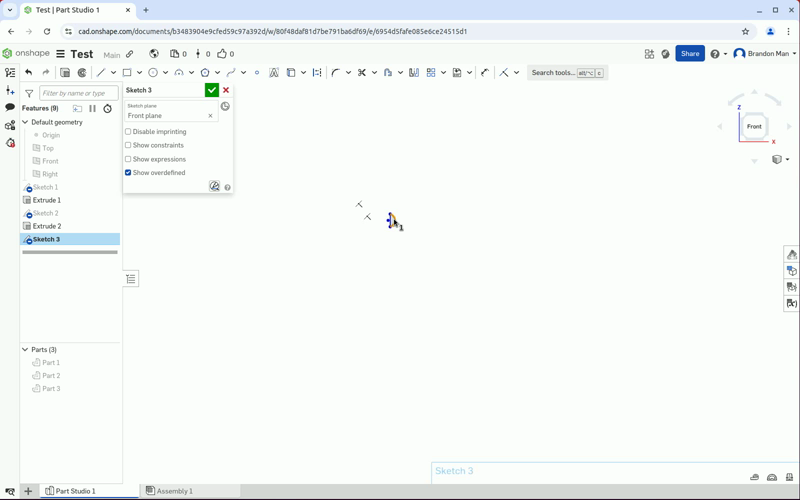
scroll(-6)
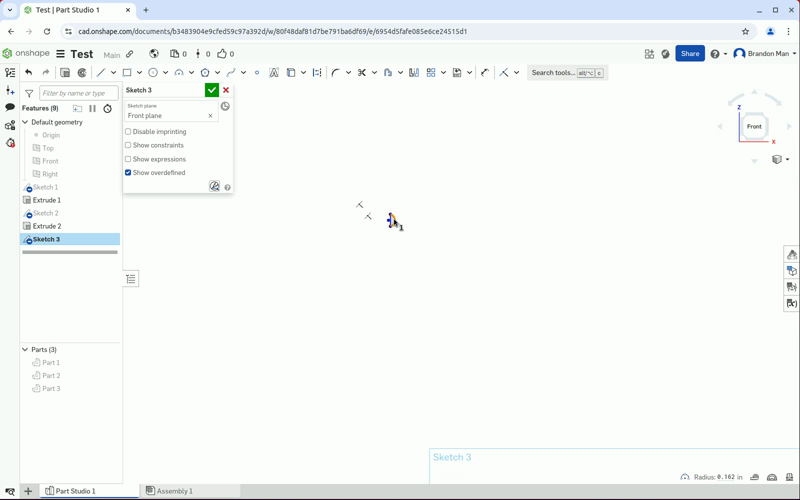
scroll(-6)
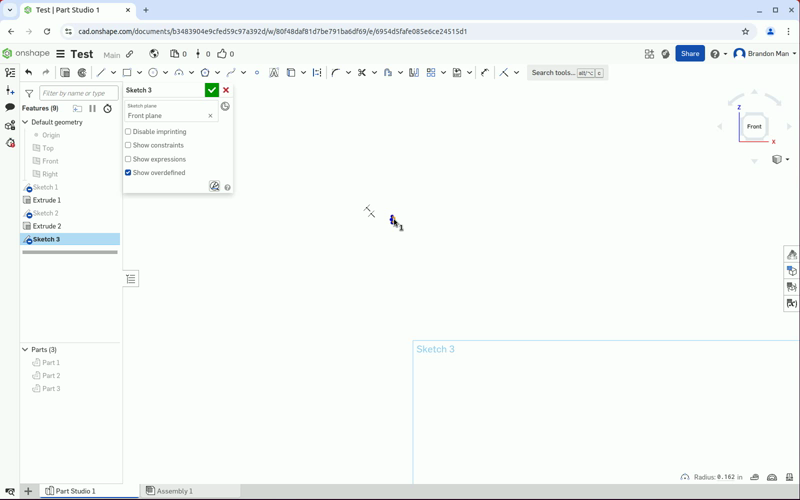
scroll(-6)
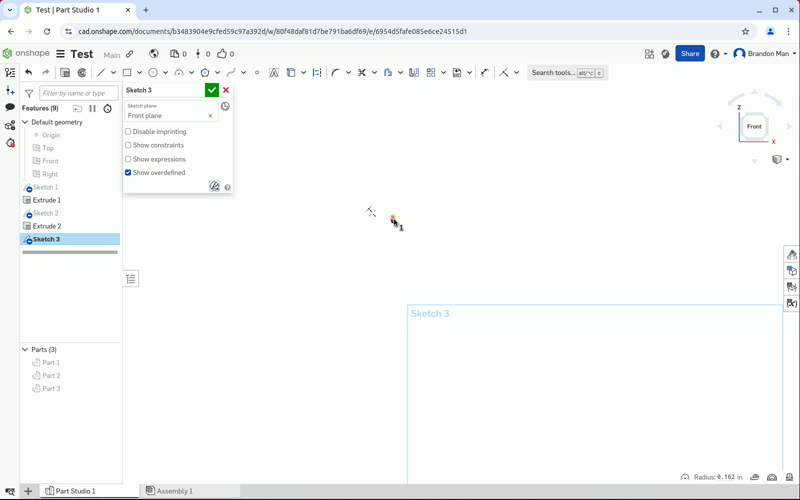
scroll(-6)
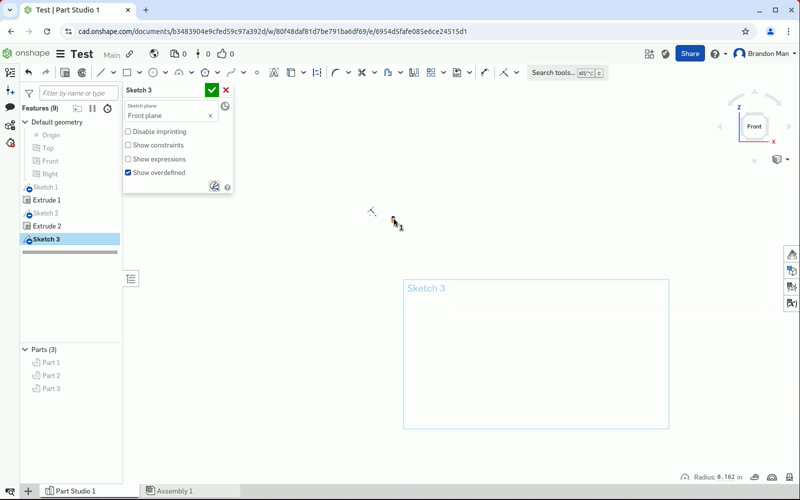
scroll(-6)
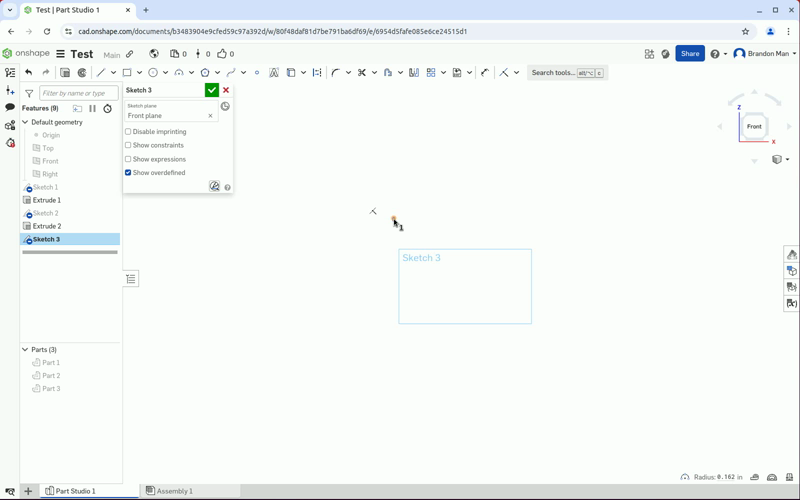
mouse_move(73, 352)
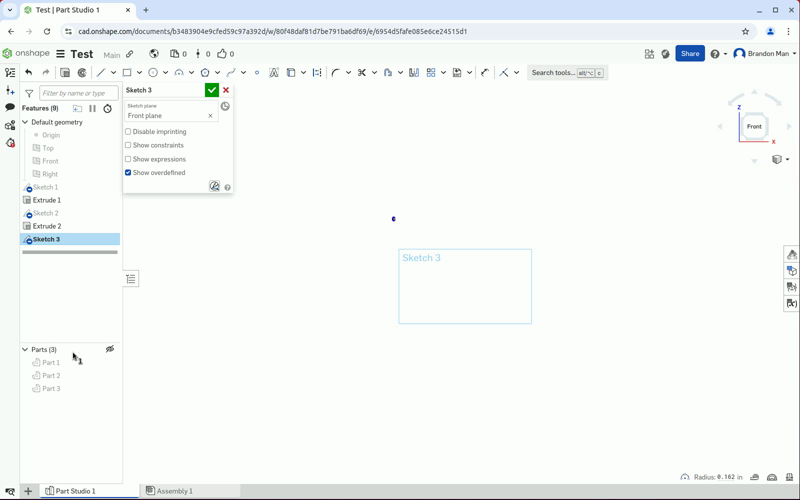
key(shift+y)
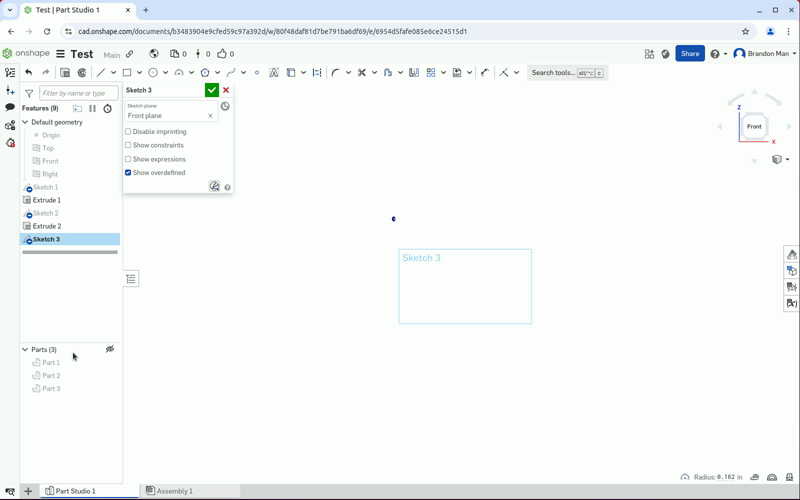
key(shift+e)
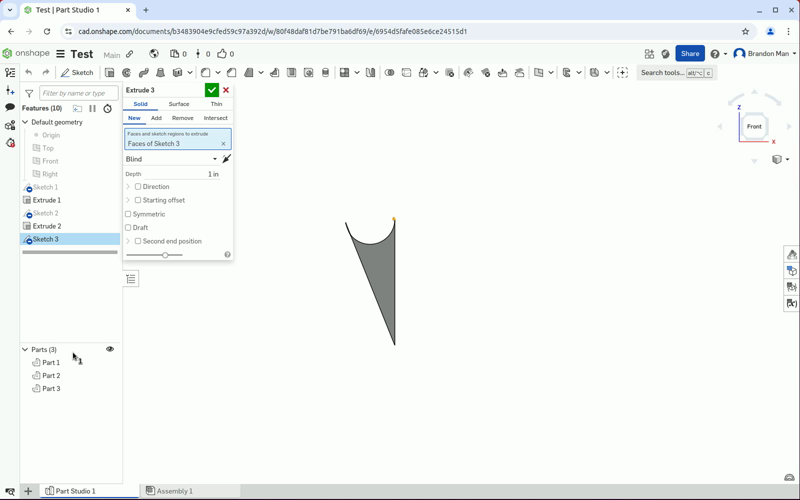
mouse_move(143, 106)
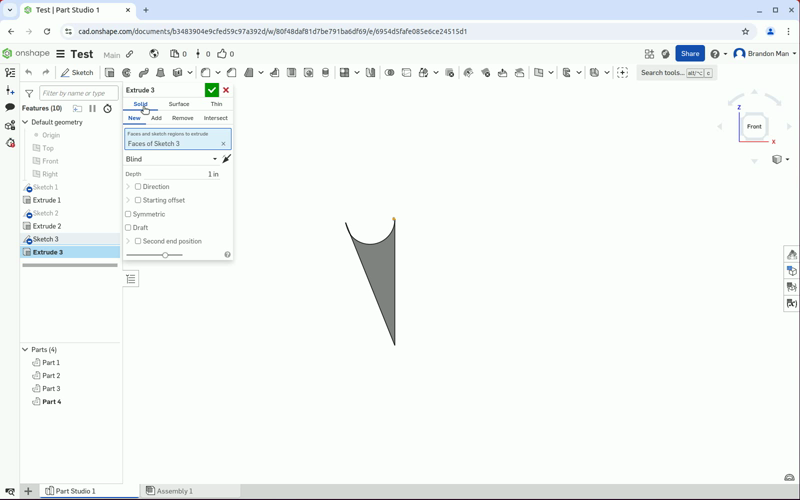
click(143, 106)
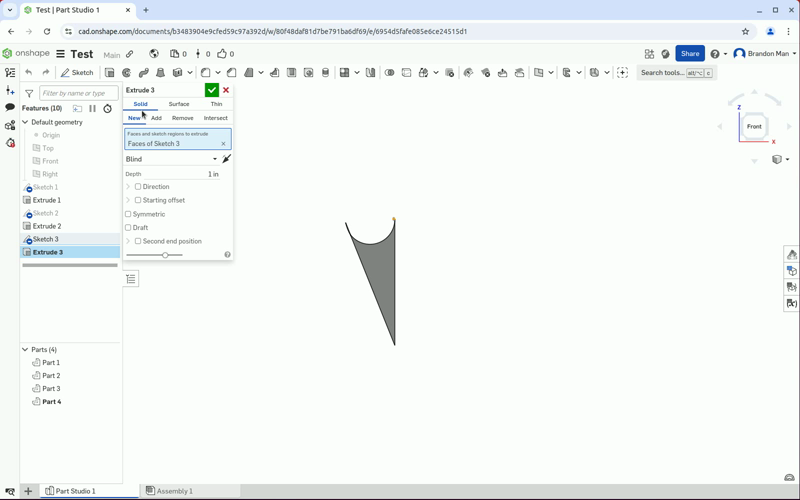
mouse_move(137, 120)
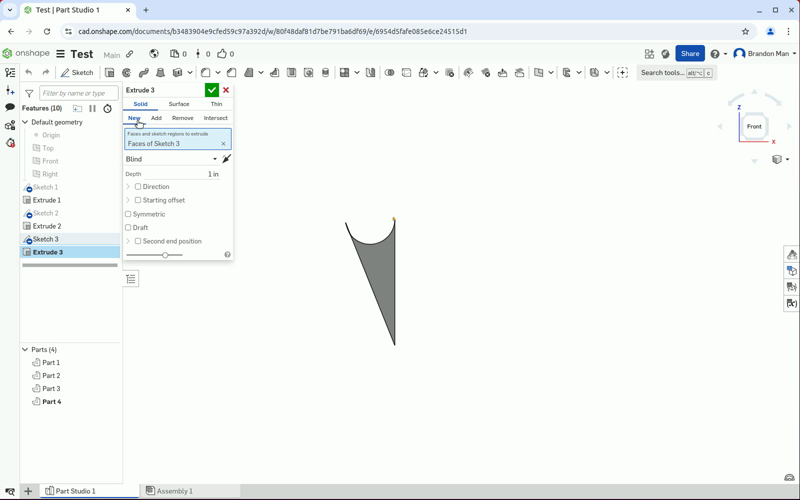
click(137, 120)
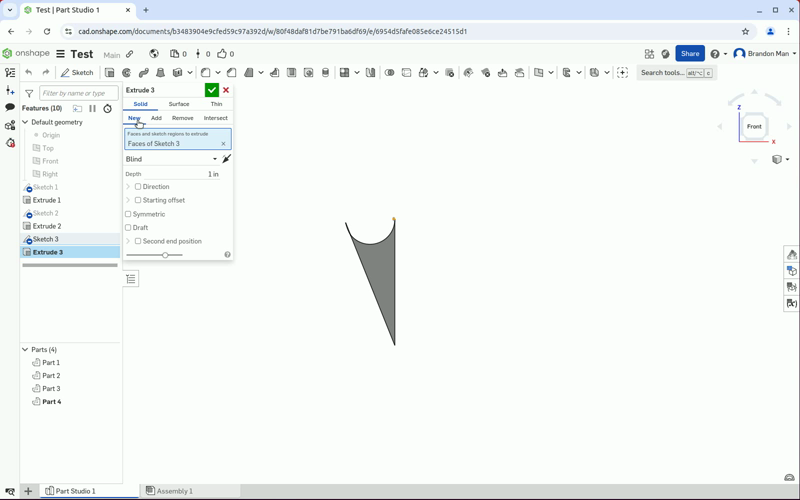
key(tab, 4)
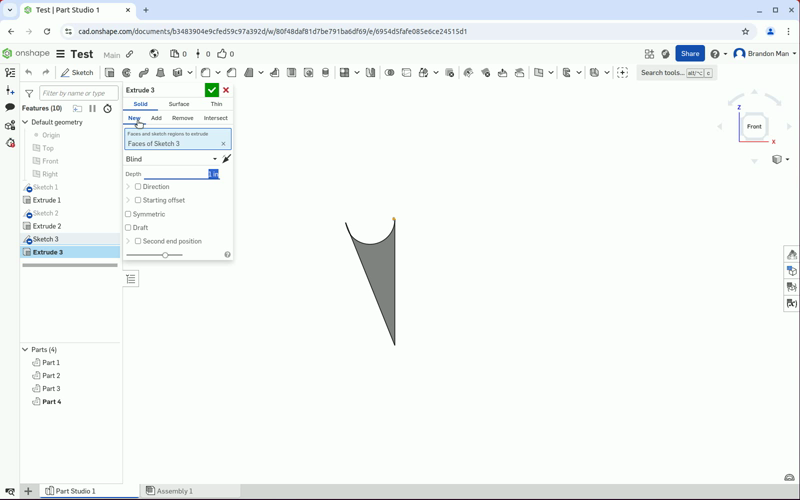
text(10.591)
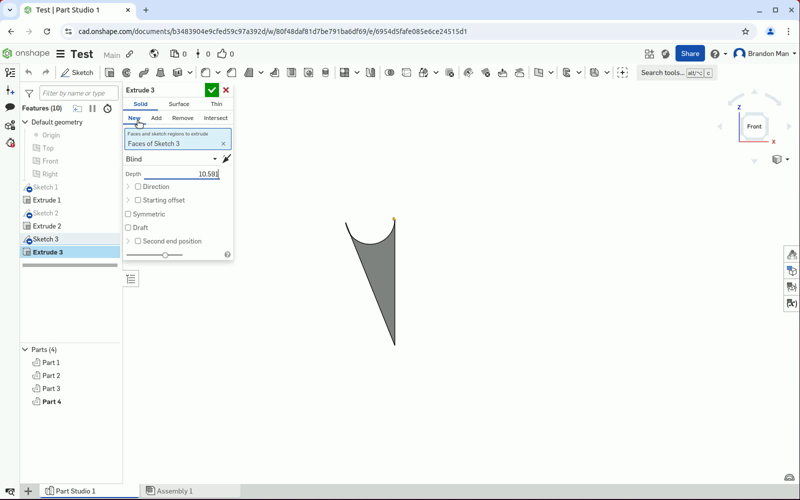
key(enter)
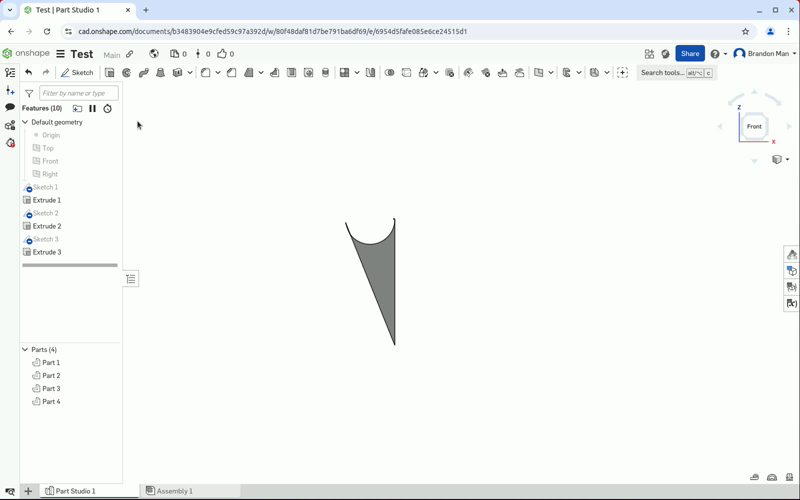
key(shift+h)
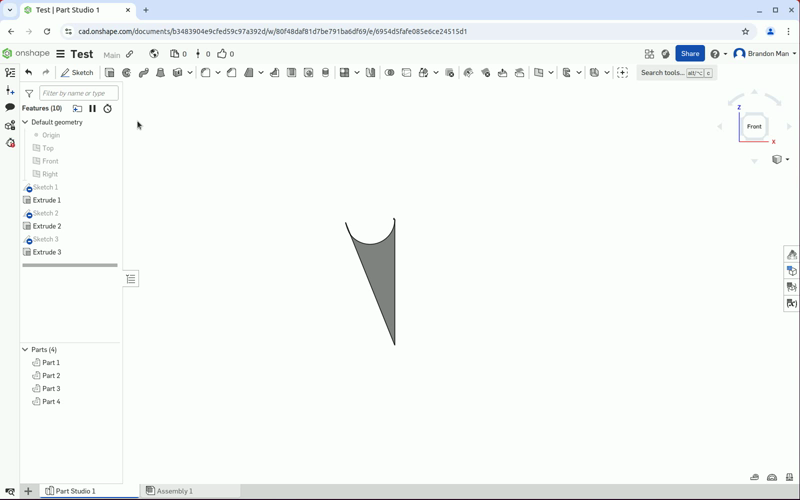
key(shift+h)
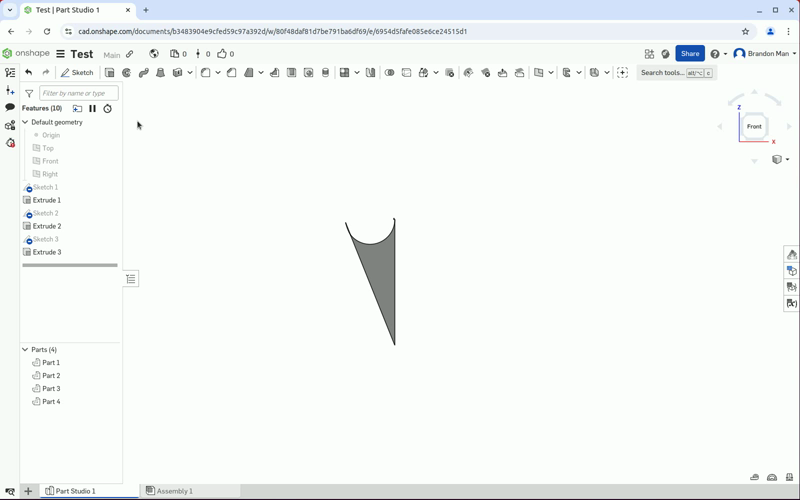
mouse_move(73, 189)
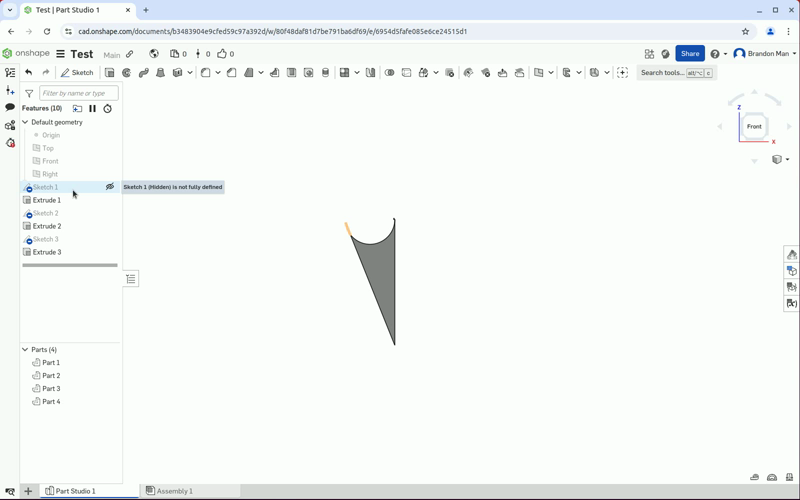
click(73, 189)
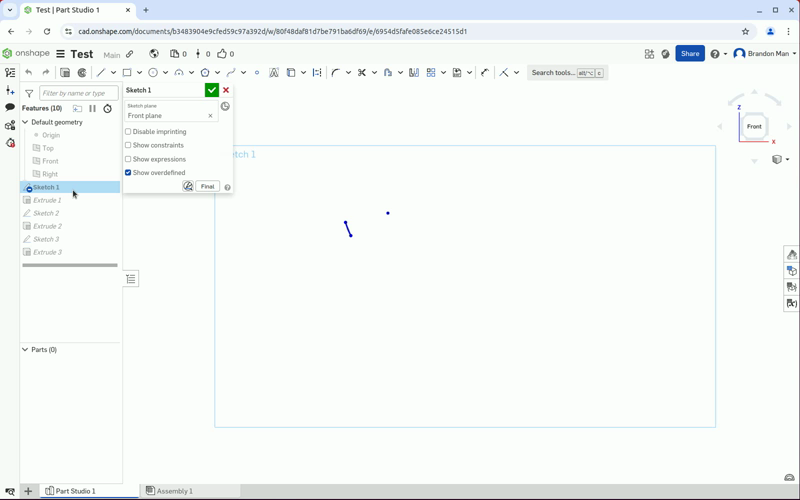
mouse_move(229, 92)
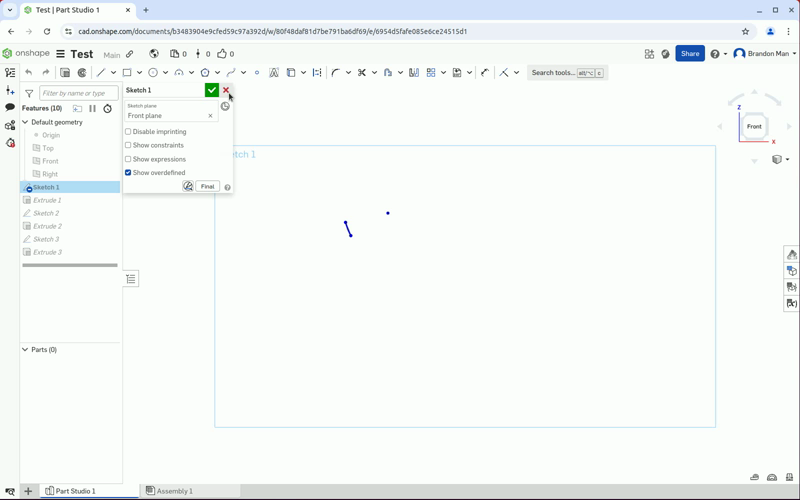
click(229, 92)
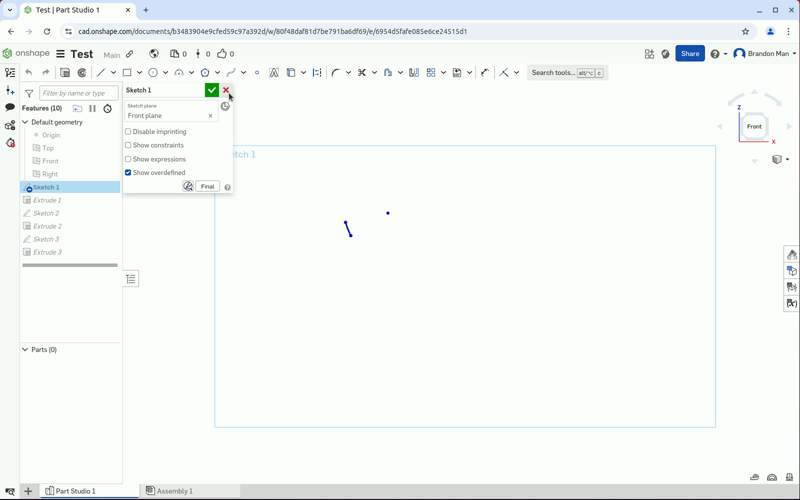
key(shift+s)
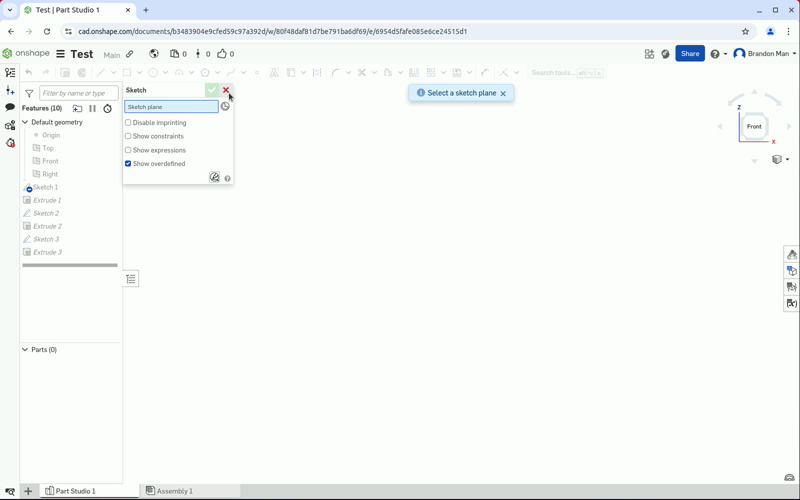
mouse_move(73, 163)
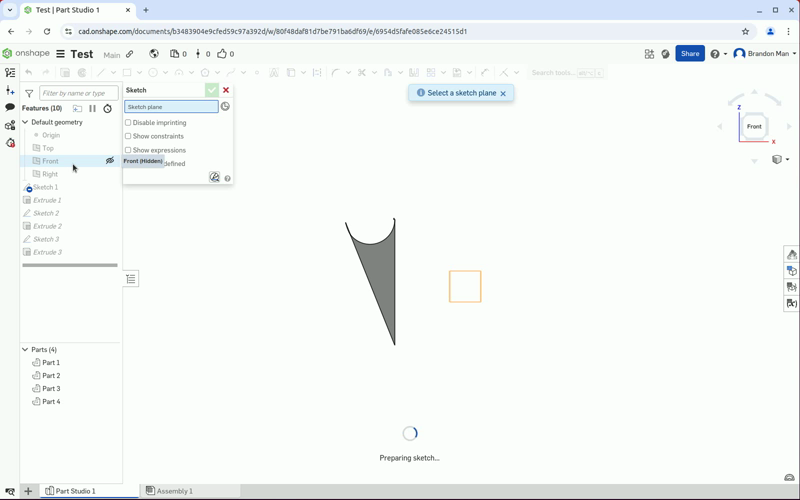
click(73, 163)
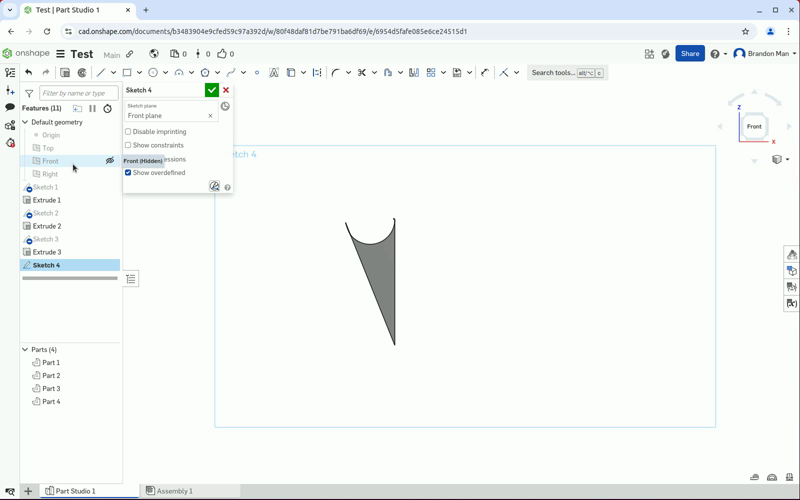
mouse_move(73, 352)
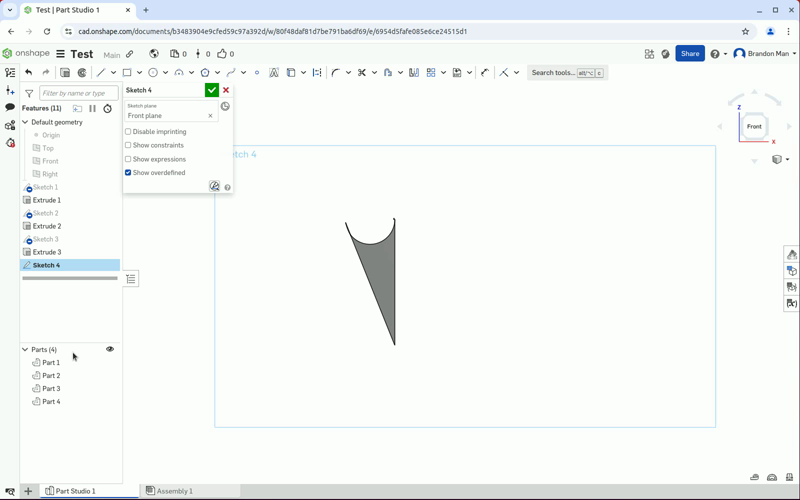
key(y)
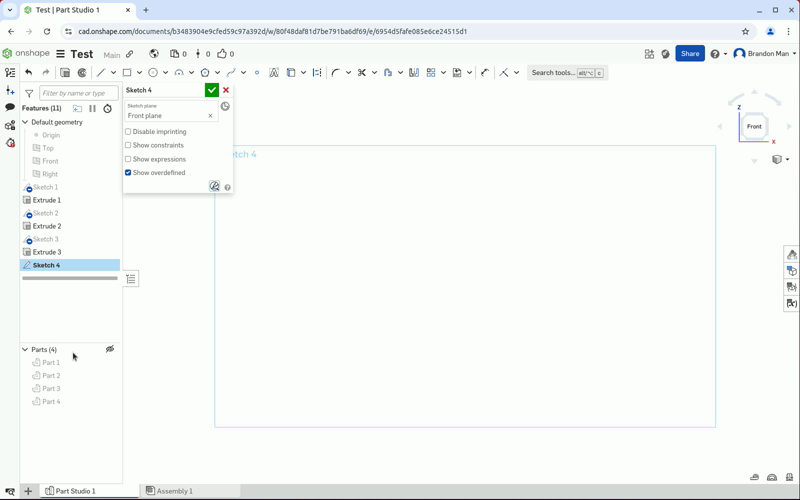
key(l)
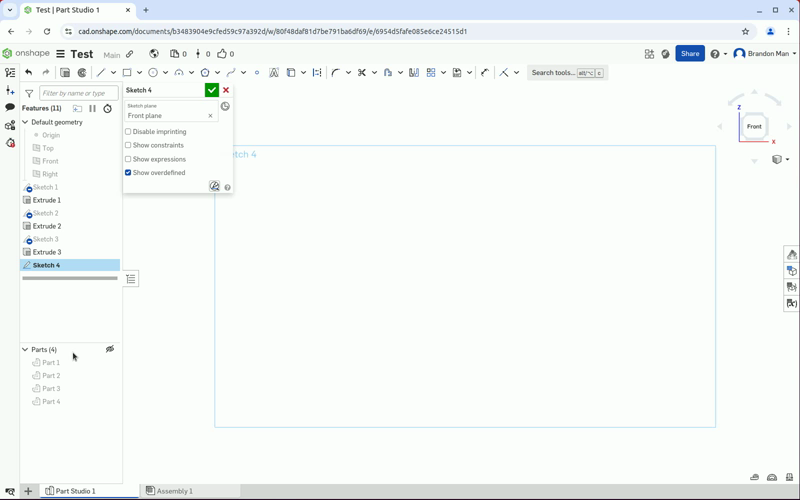
key_down(shift)
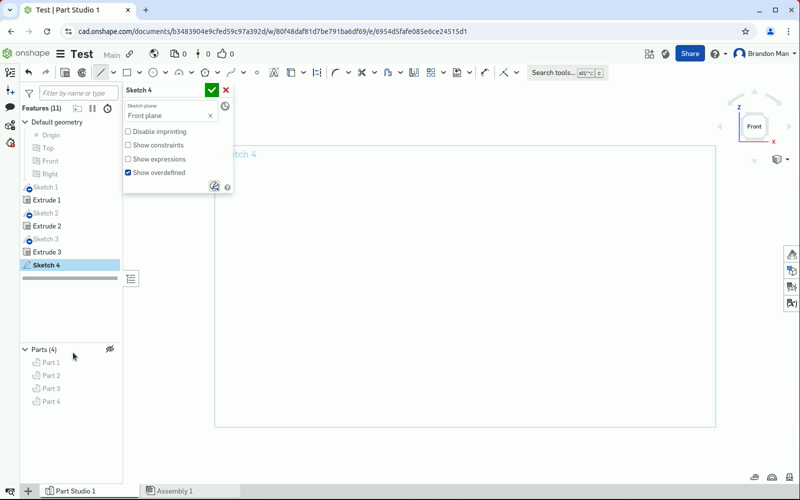
mouse_move(348, 222)
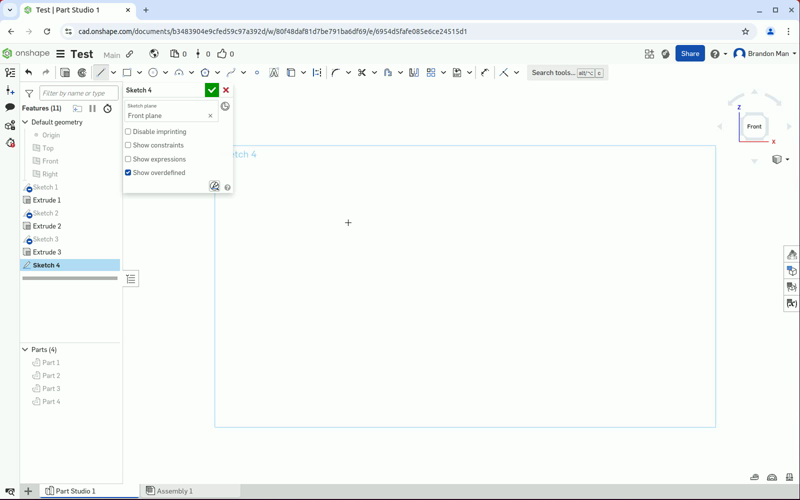
click(348, 222)
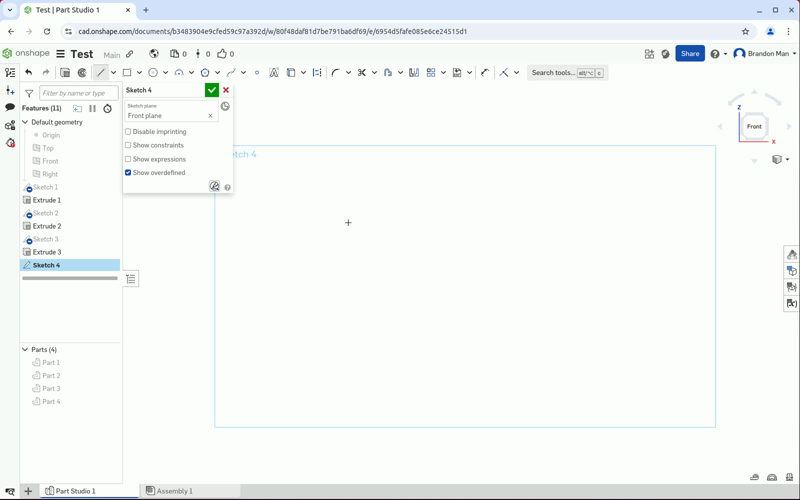
key_up(shift)
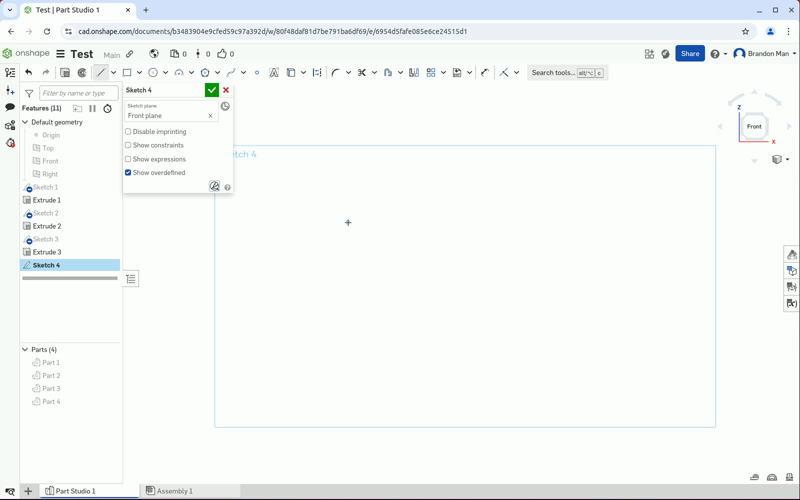
key_down(shift)
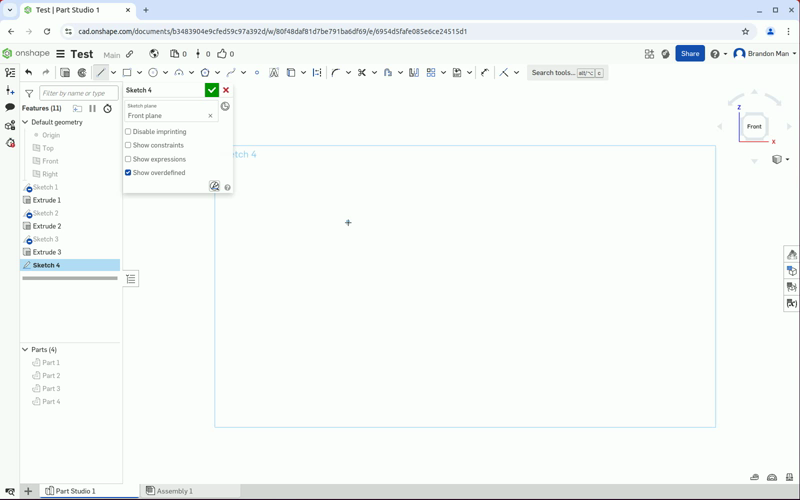
mouse_move(378, 222)
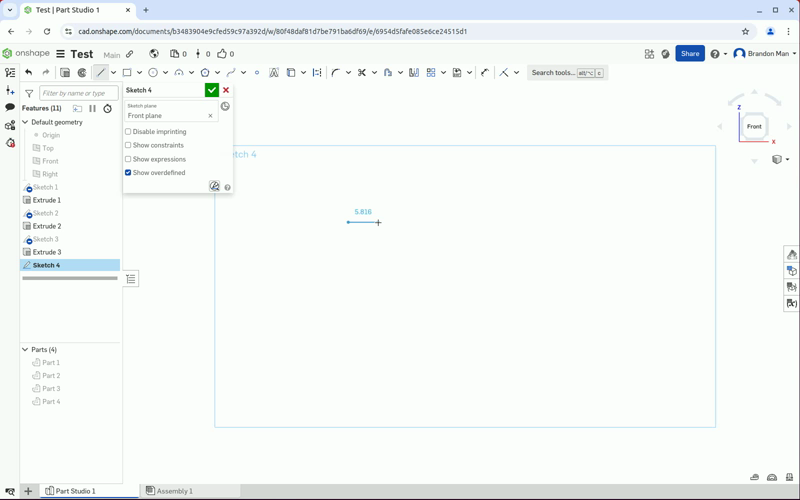
mouse_move(352, 233)
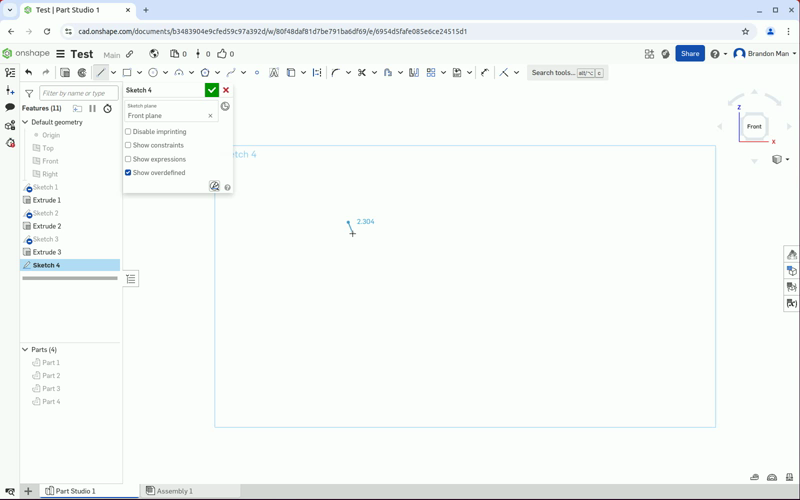
click(352, 233)
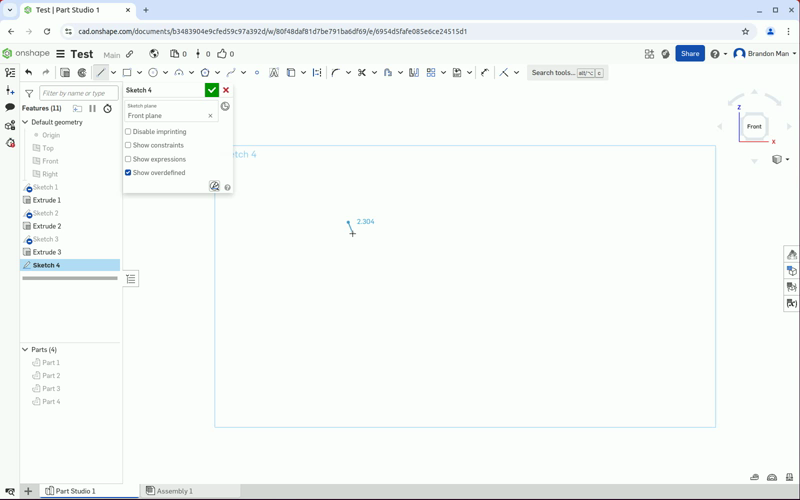
key_up(shift)
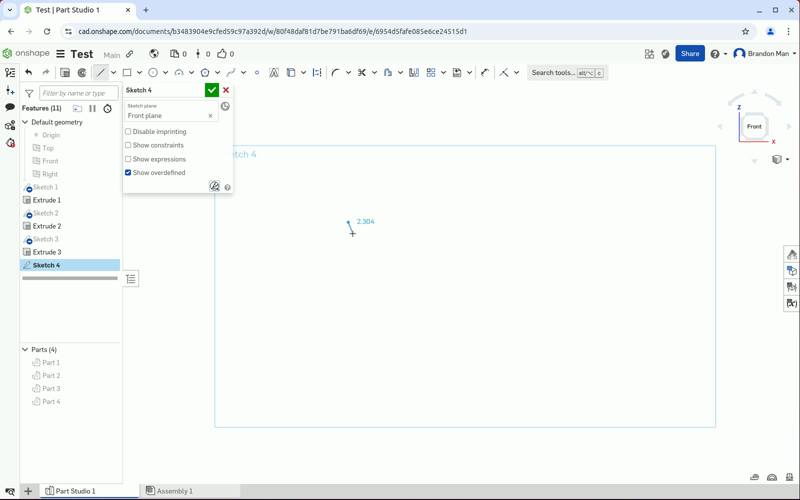
key(esc)
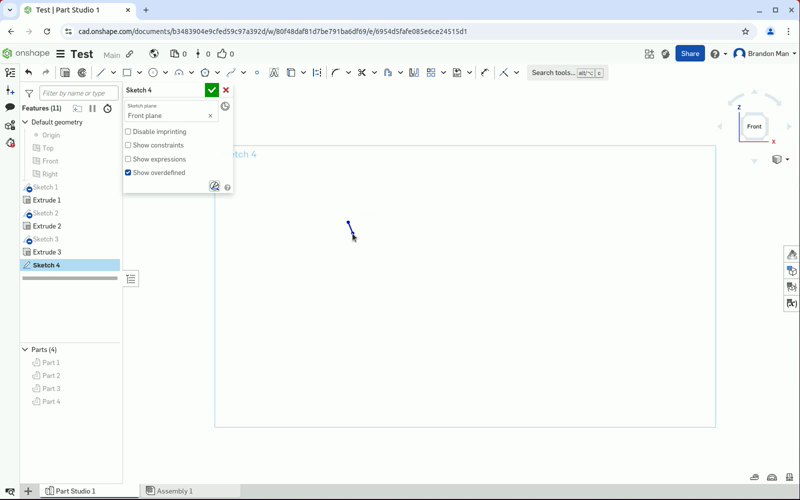
key(a)
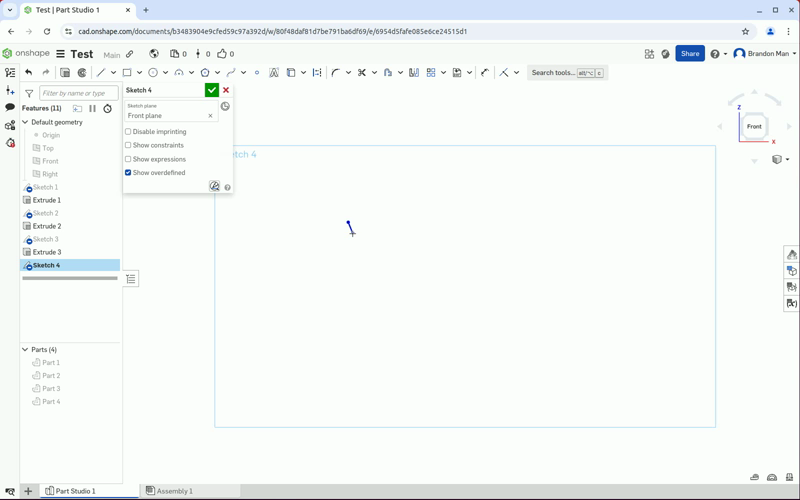
mouse_move(352, 233)
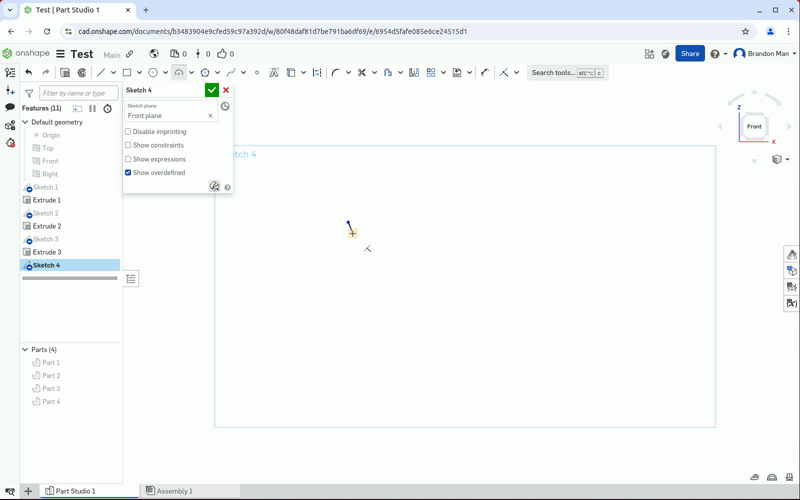
click(352, 233)
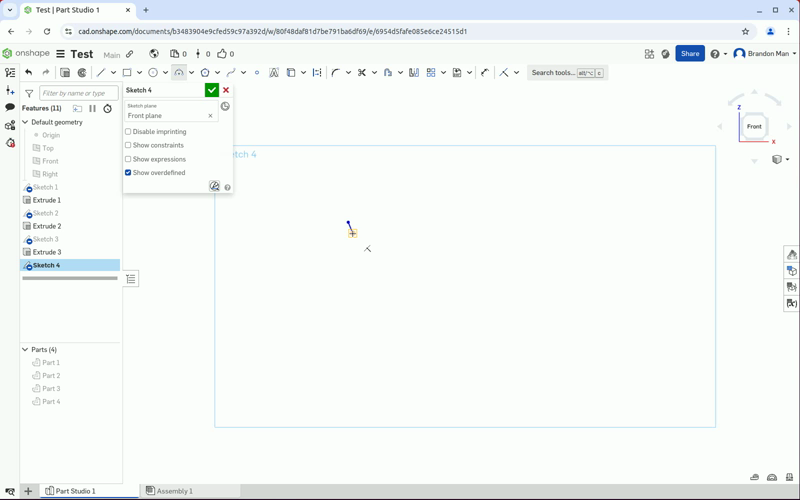
key_down(shift)
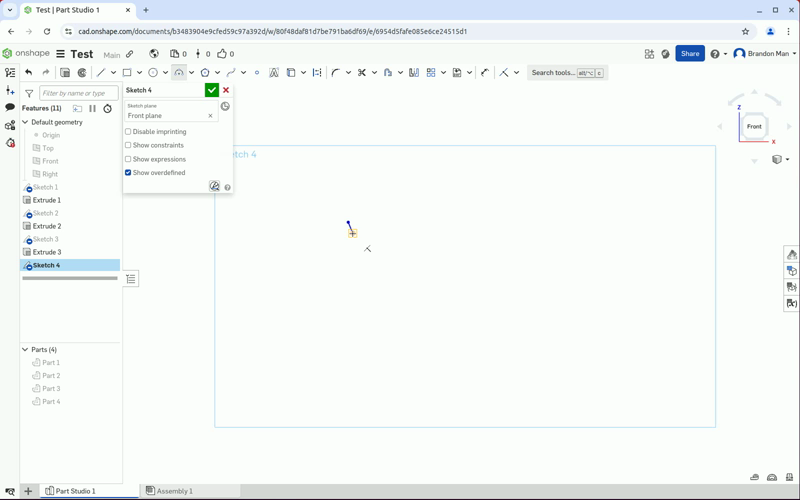
mouse_move(394, 219)
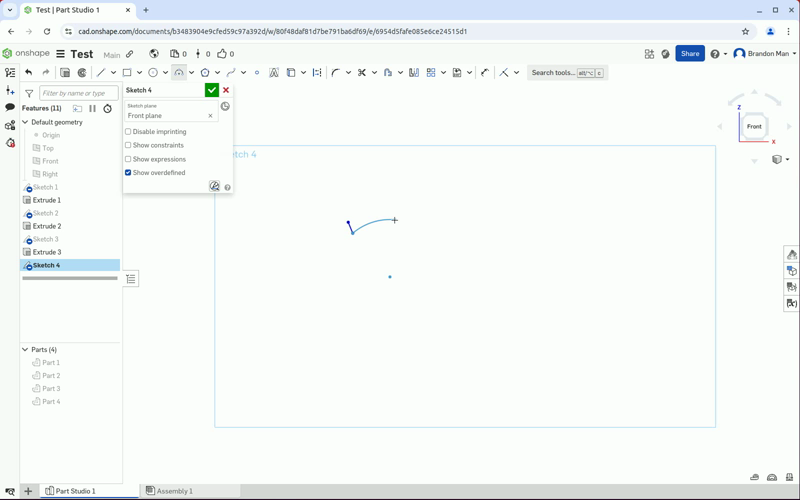
click(394, 219)
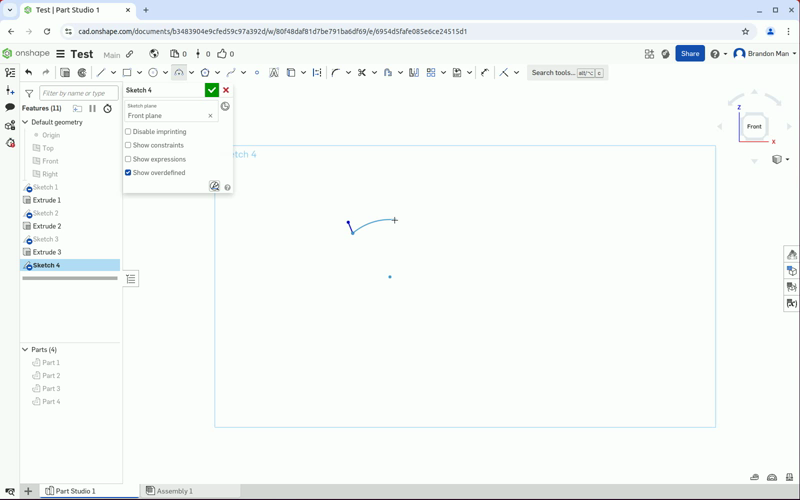
mouse_move(378, 241)
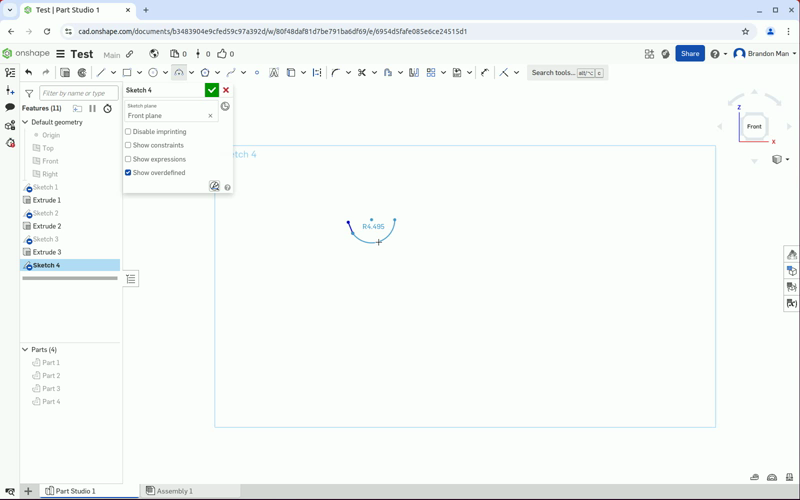
click(378, 241)
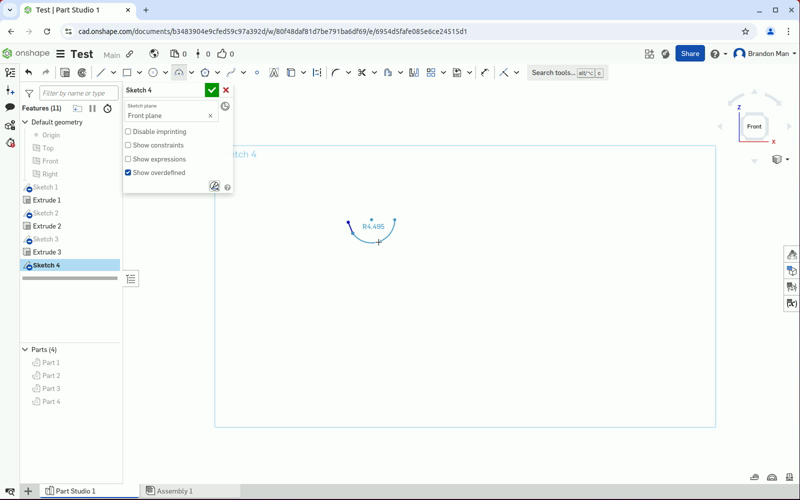
key_up(shift)
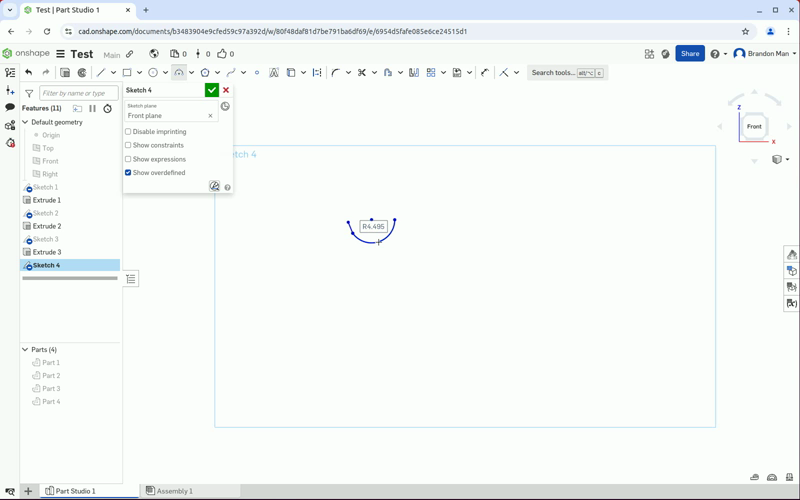
mouse_move(394, 219)
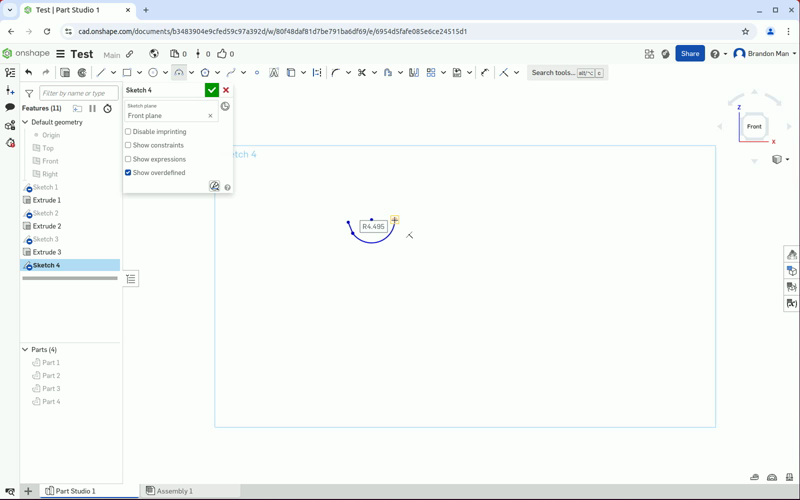
click(394, 219)
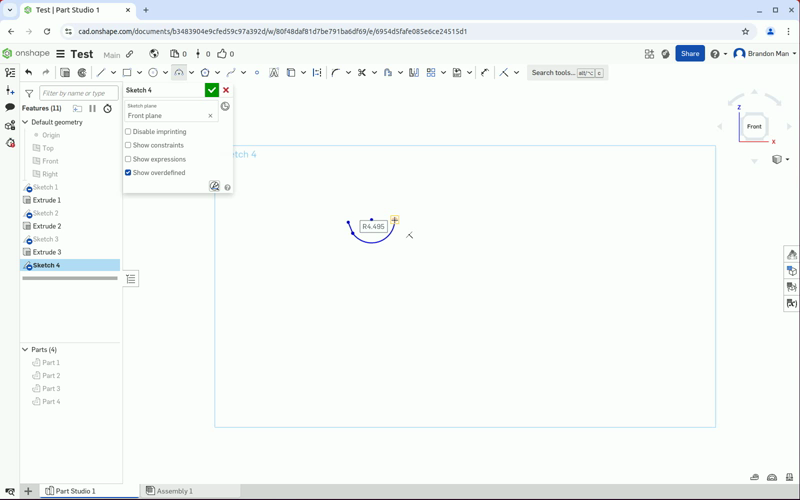
mouse_move(348, 222)
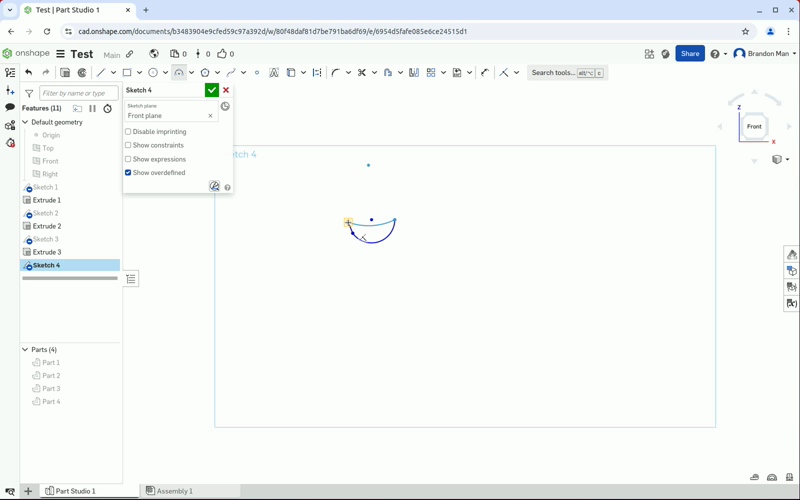
click(348, 222)
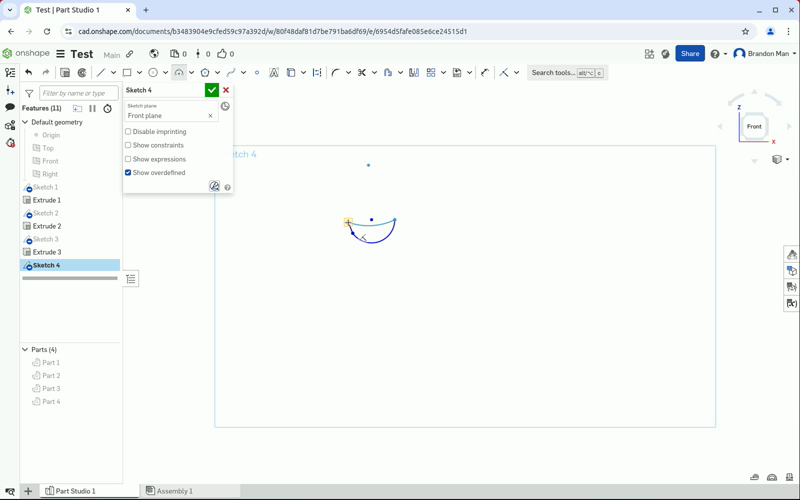
key_down(shift)
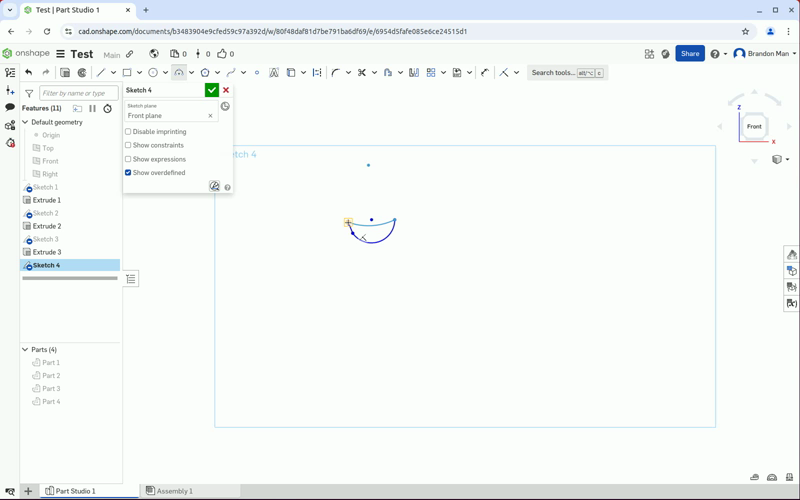
mouse_move(370, 196)
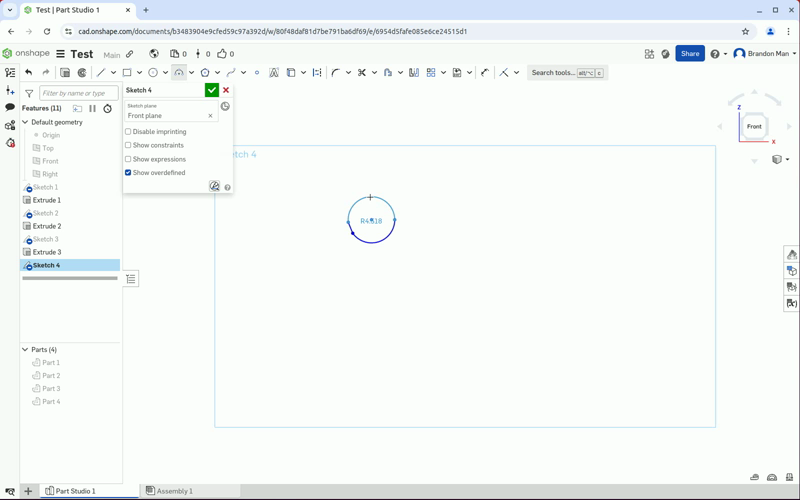
click(370, 196)
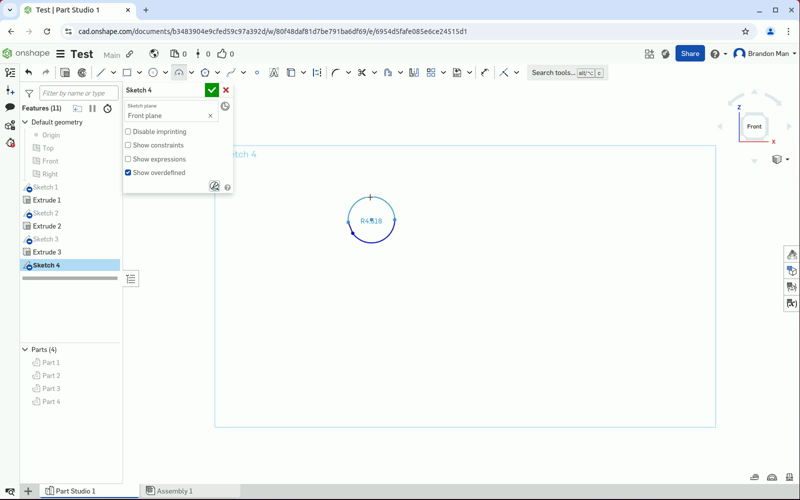
key_up(shift)
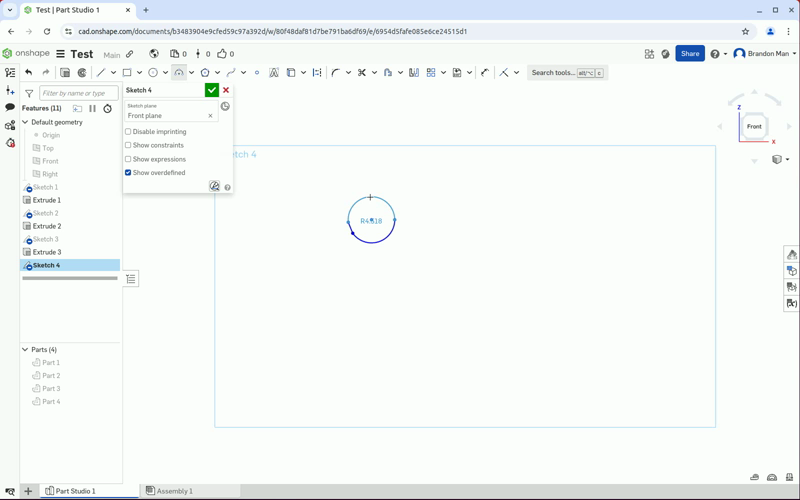
key(esc)
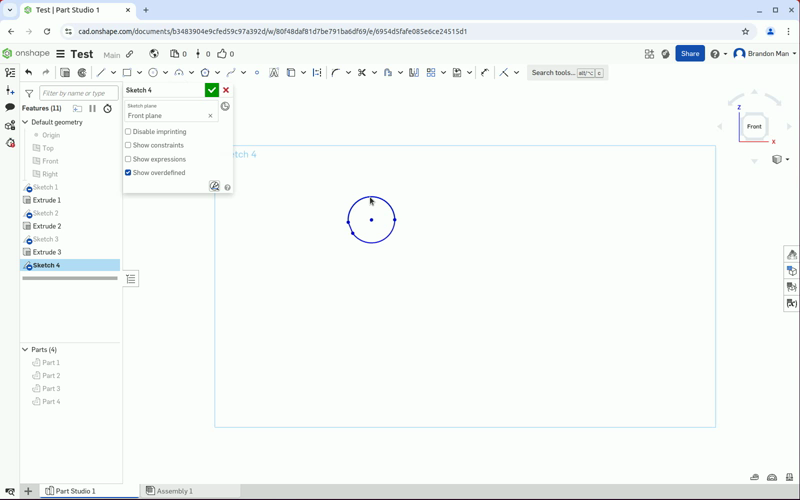
mouse_move(371, 221)
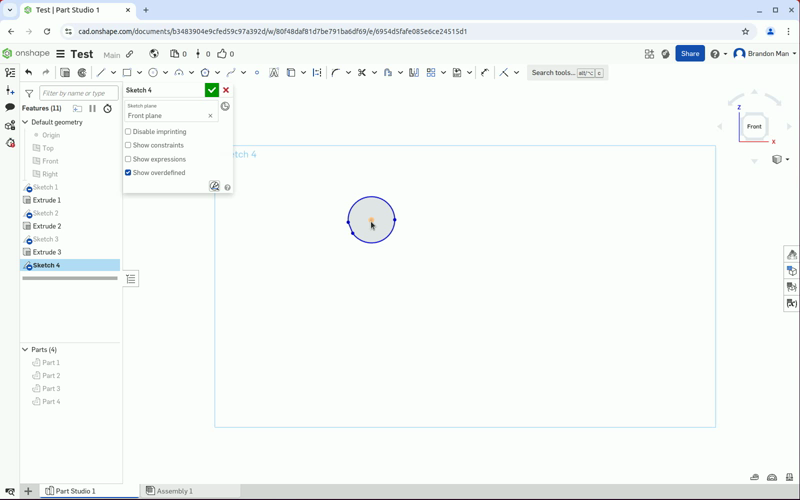
scroll(6)
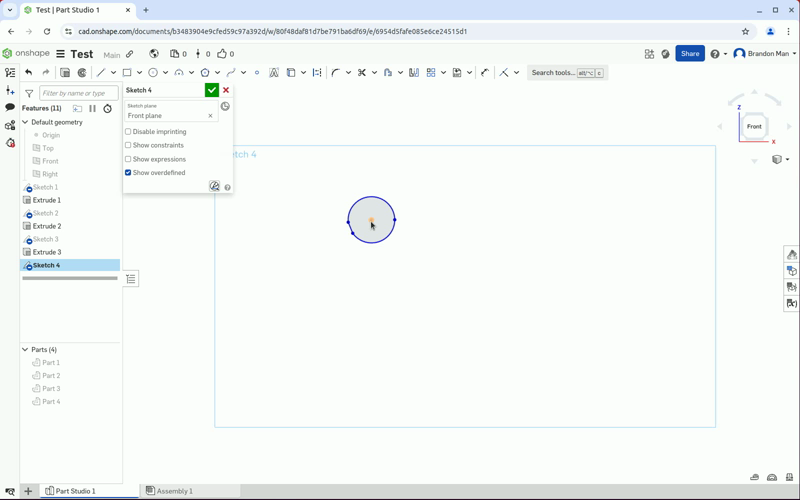
scroll(6)
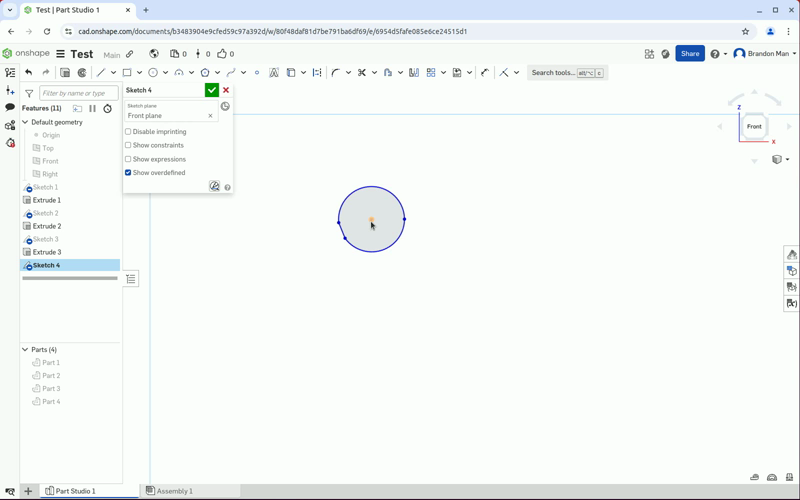
scroll(6)
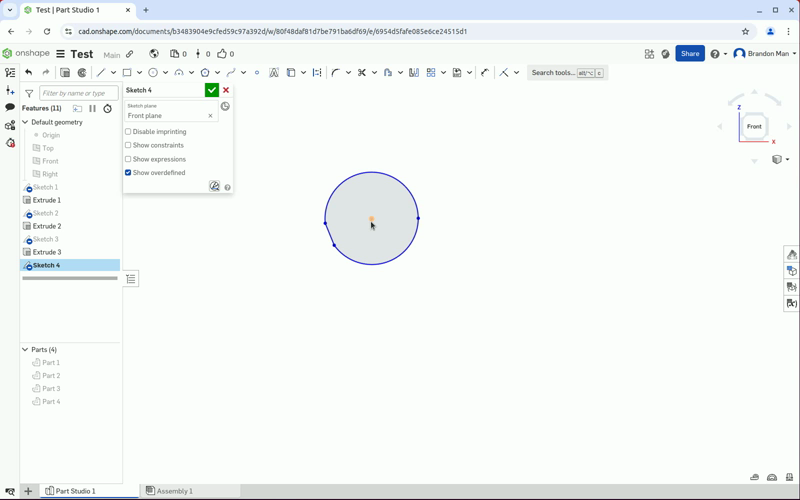
scroll(6)
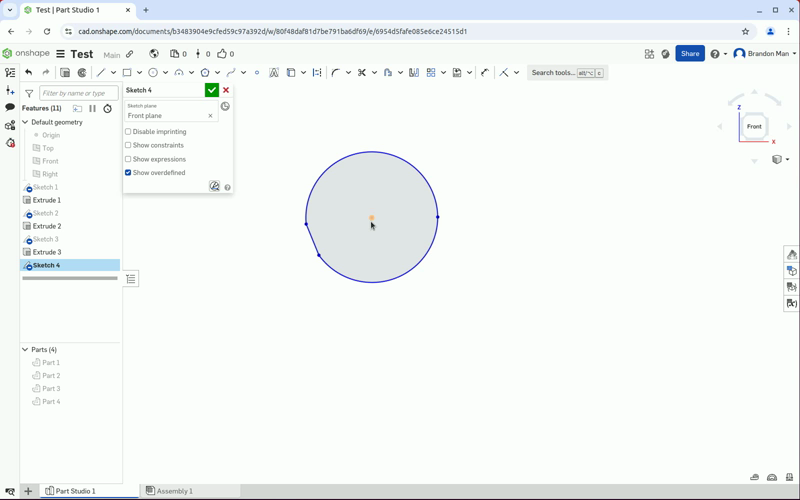
scroll(6)
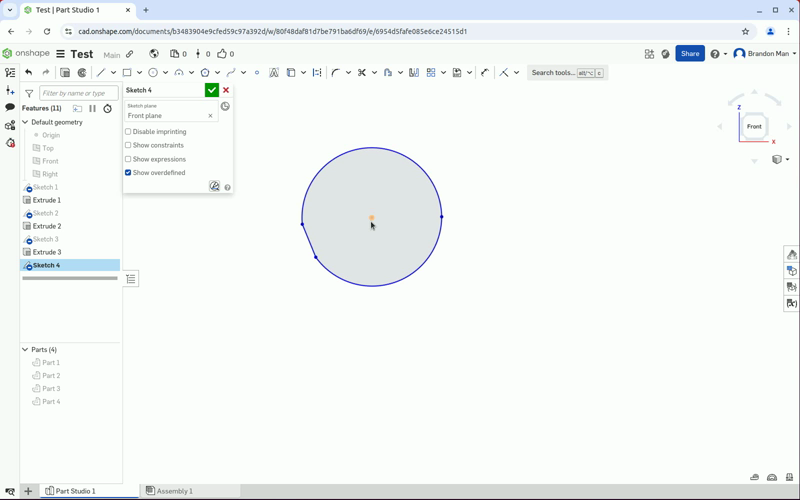
scroll(6)
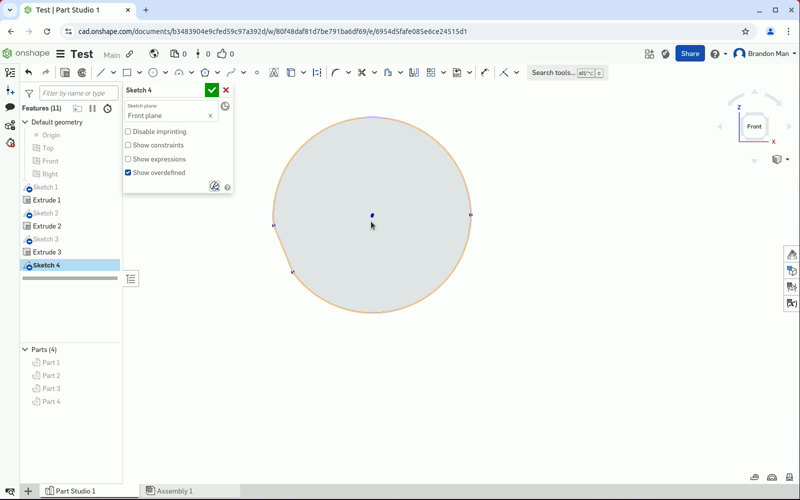
scroll(6)
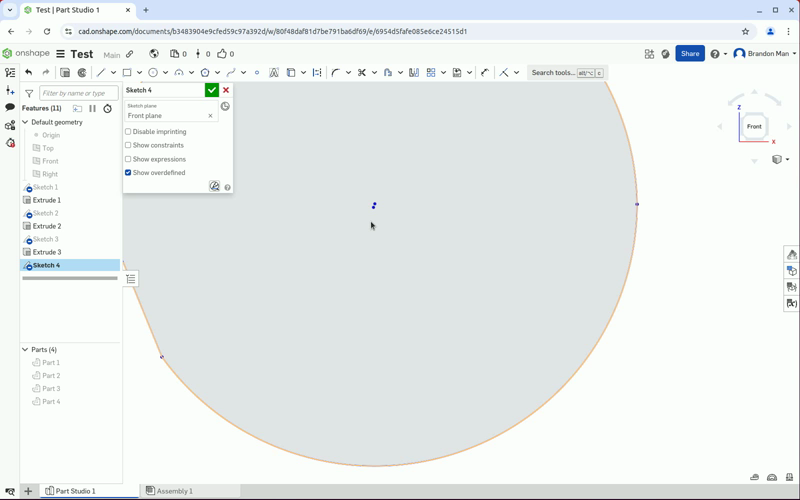
click(371, 221)
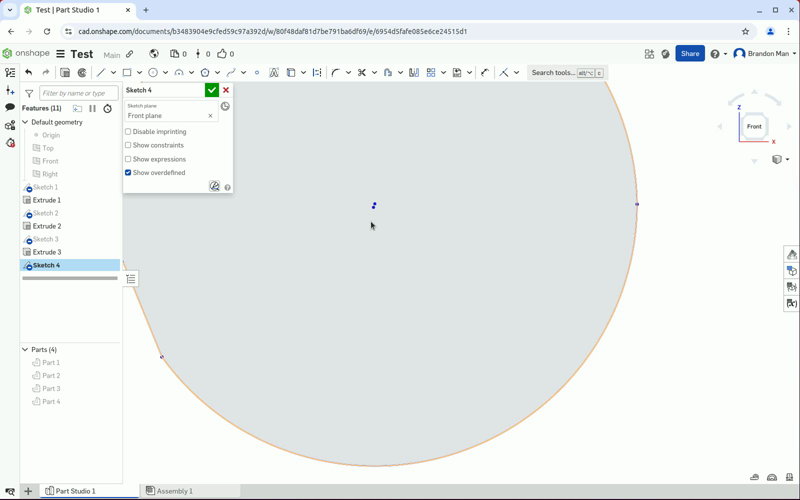
scroll(-6)
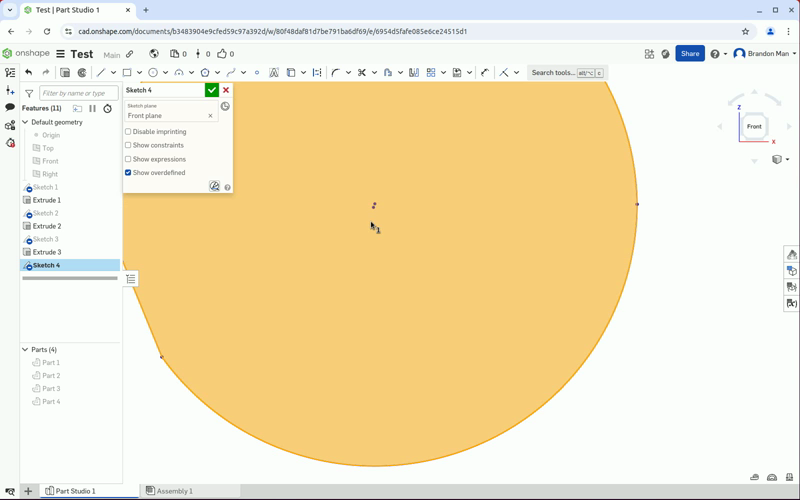
scroll(-6)
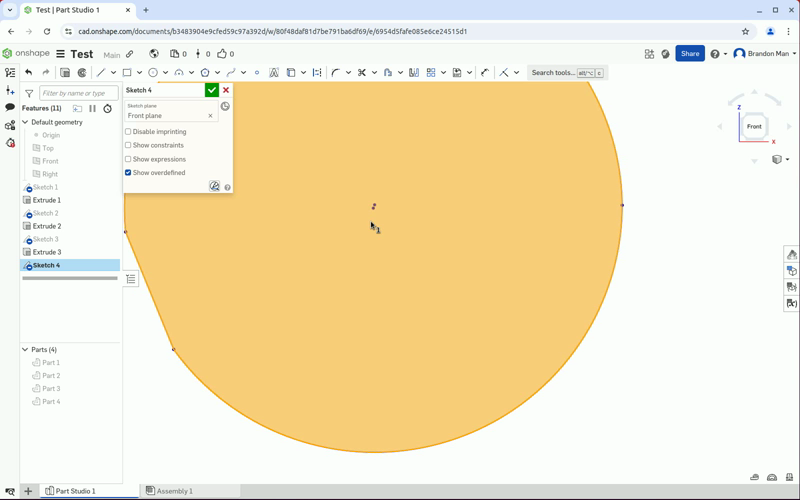
scroll(-6)
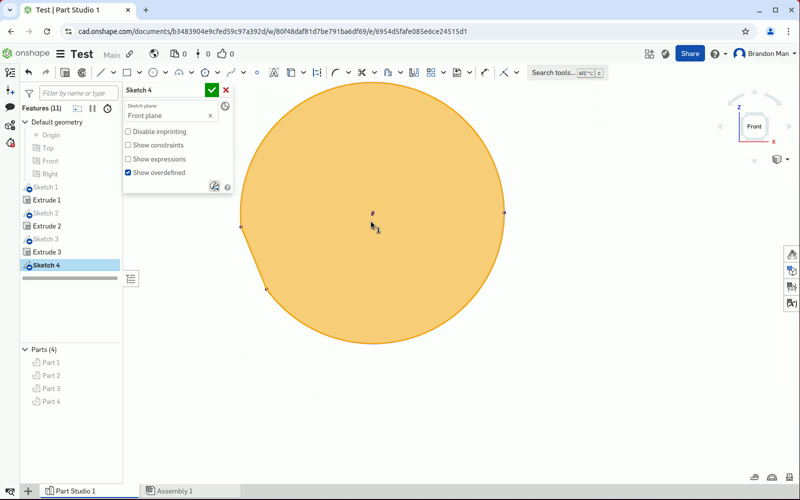
scroll(-6)
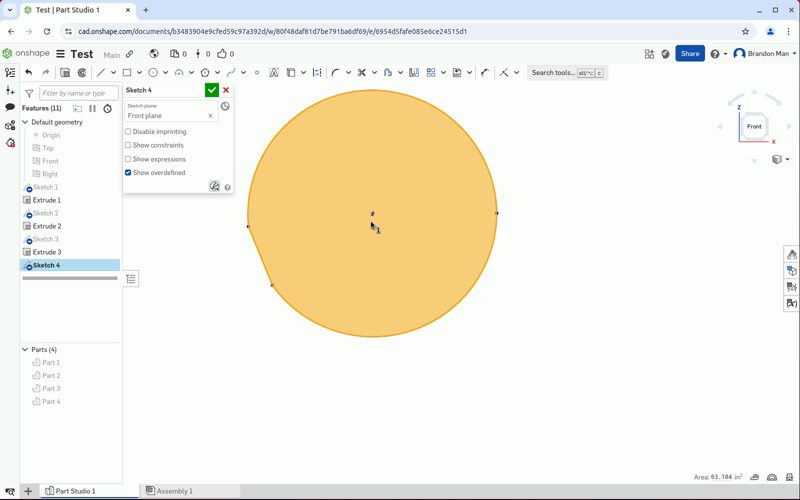
scroll(-6)
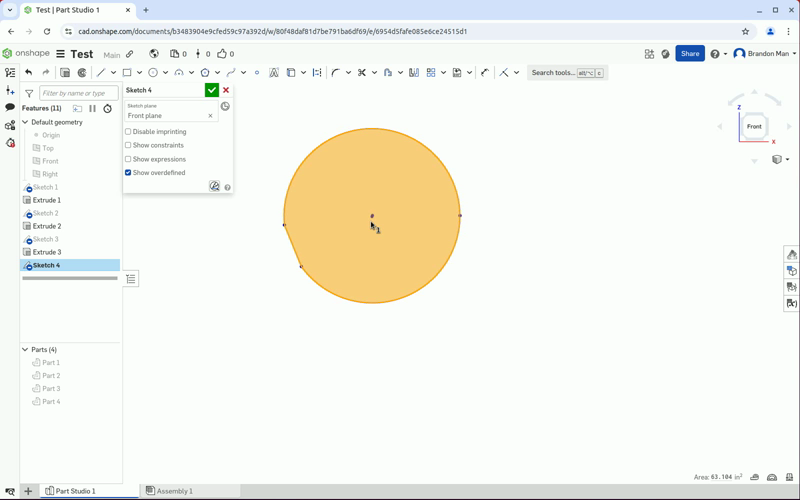
scroll(-6)
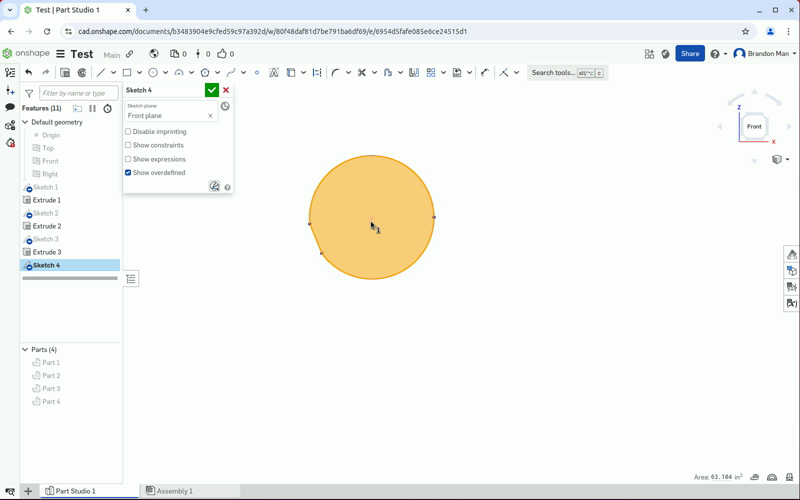
scroll(-6)
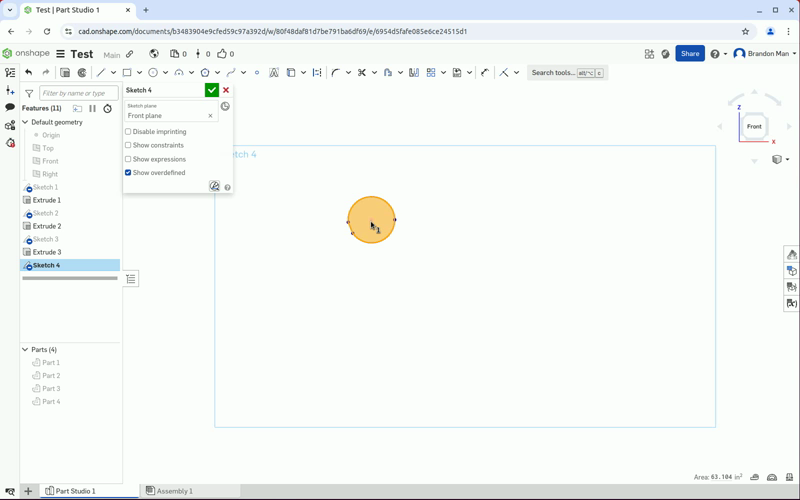
mouse_move(73, 352)
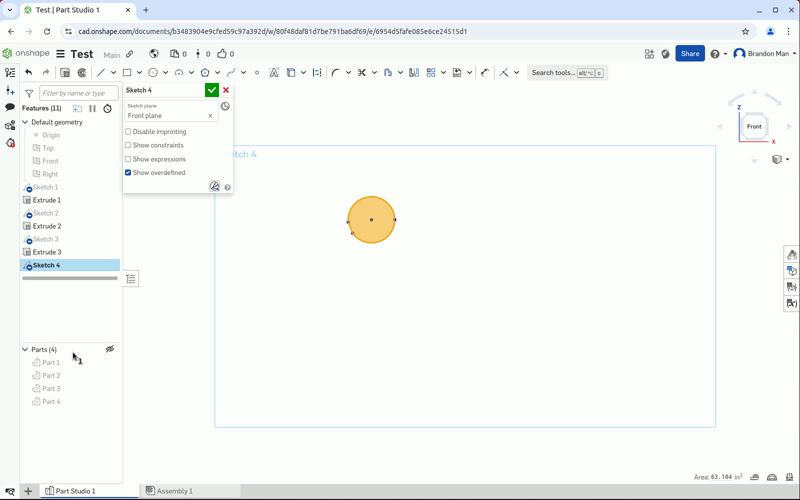
key(shift+y)
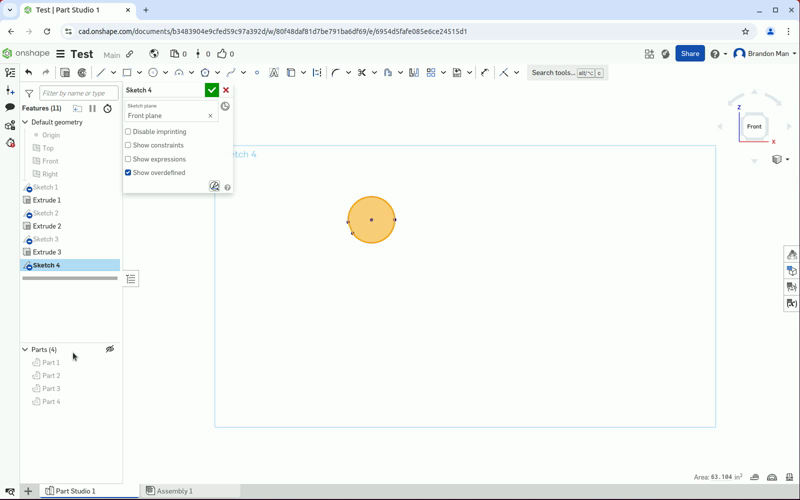
key(shift+e)
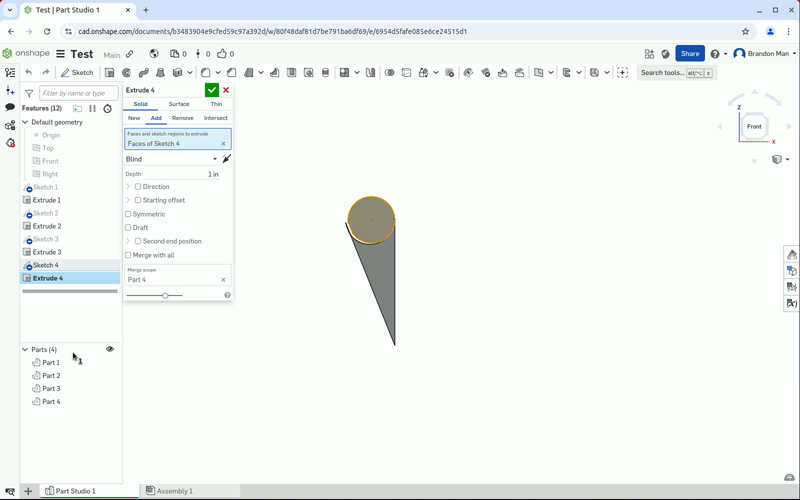
mouse_move(143, 106)
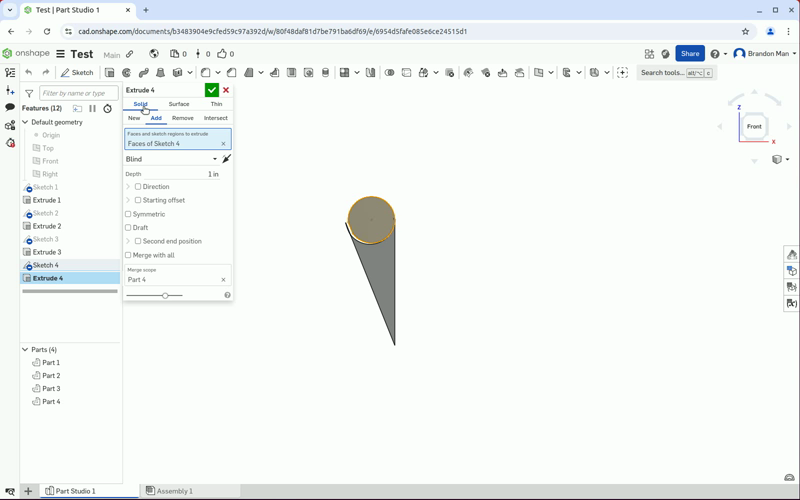
click(143, 106)
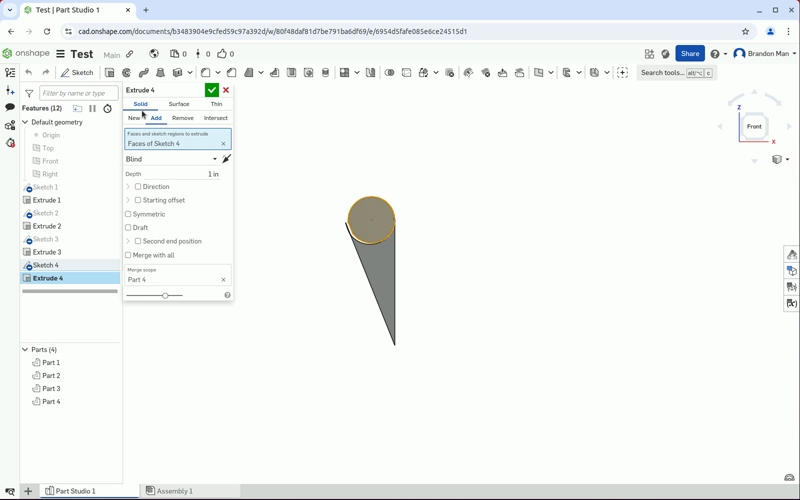
mouse_move(137, 120)
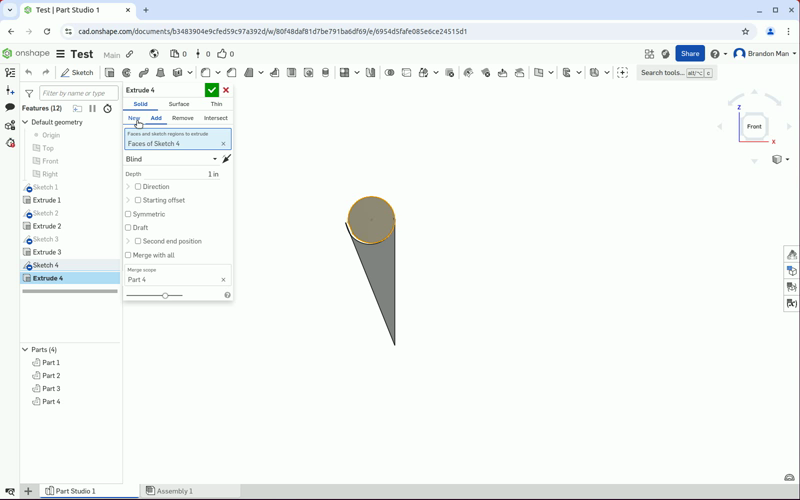
click(137, 120)
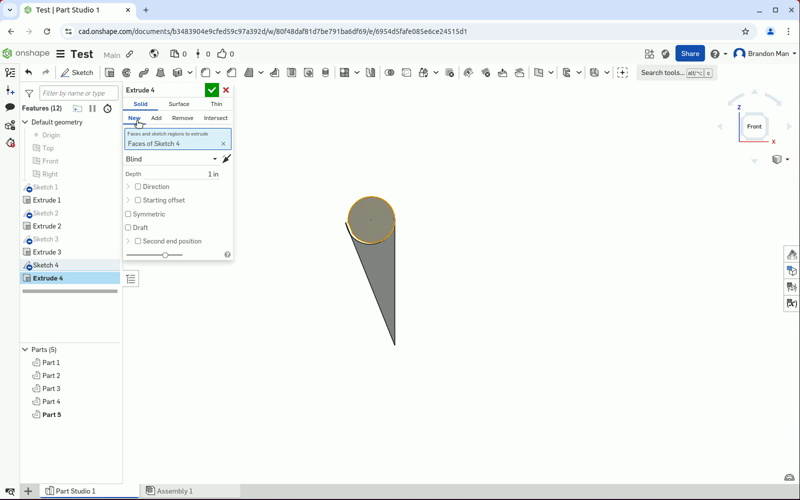
key(tab, 4)
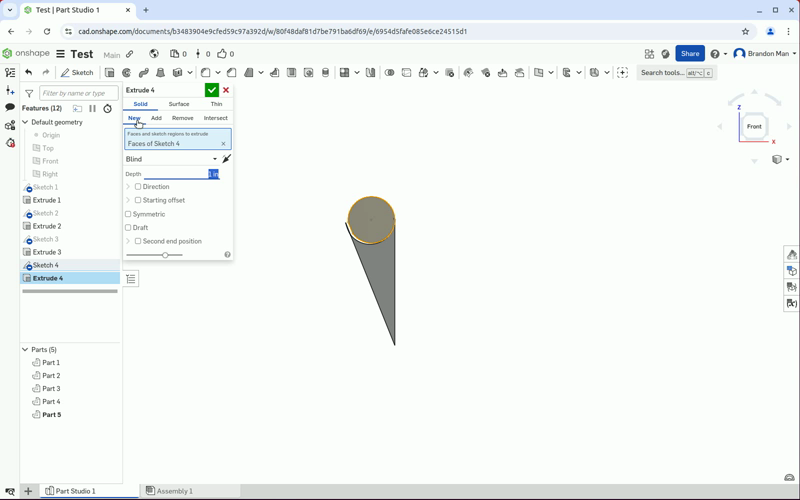
text(10.591)
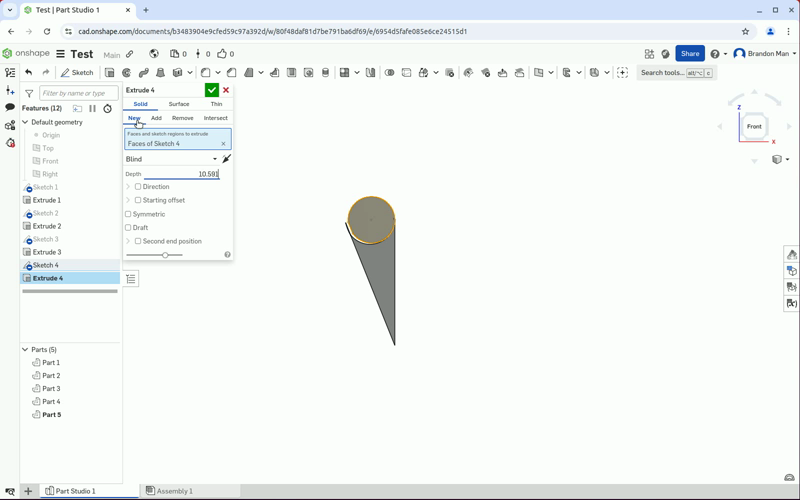
key(enter)
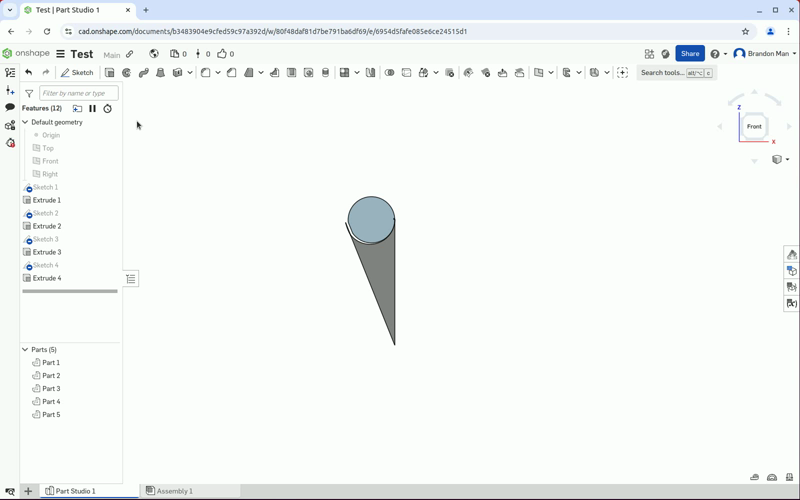
key(shift+h)
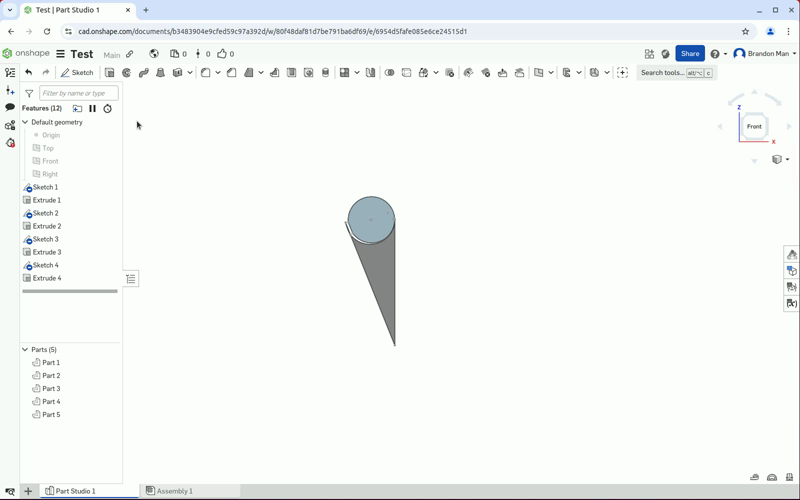
key(shift+h)
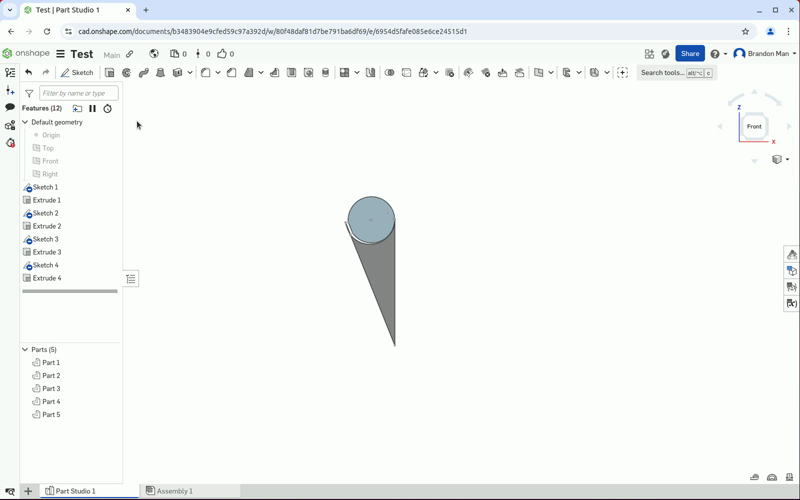
key(shift+7)
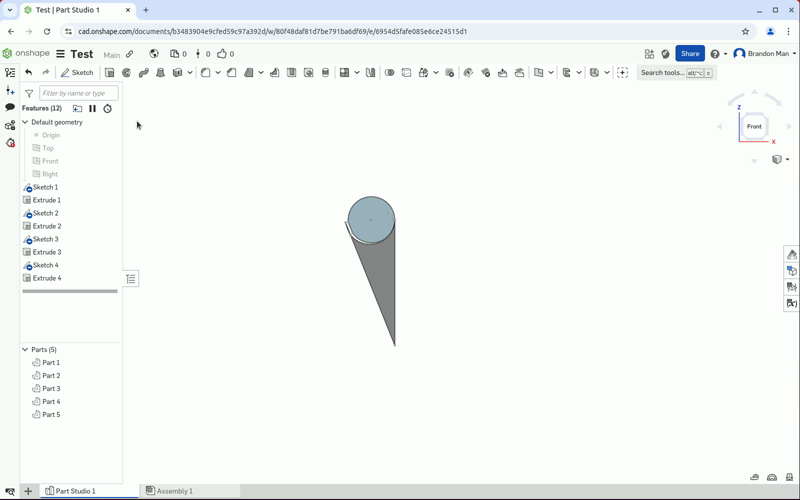
key(left, 2)
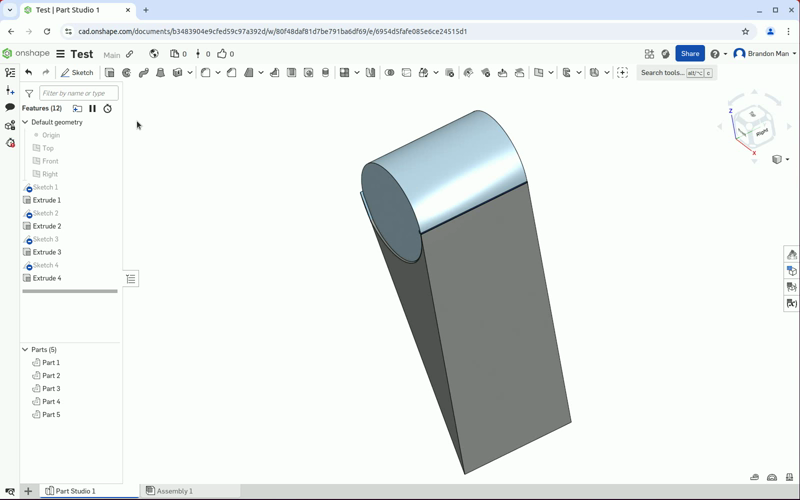
key(down, 2)
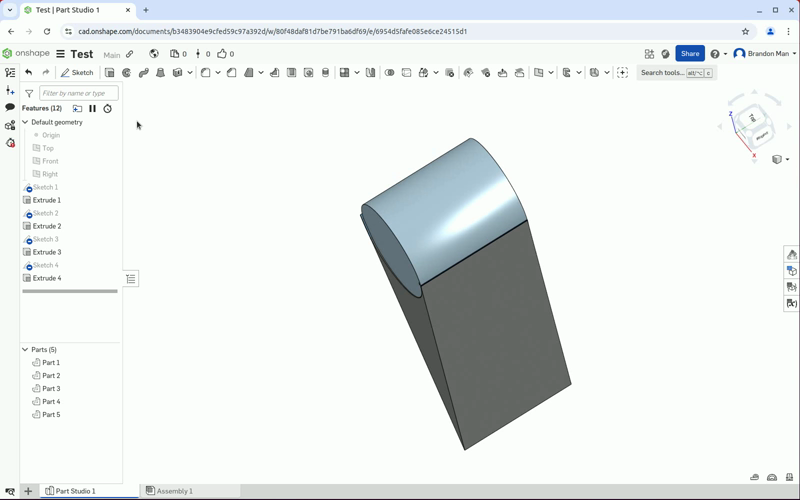
key(up, 2)
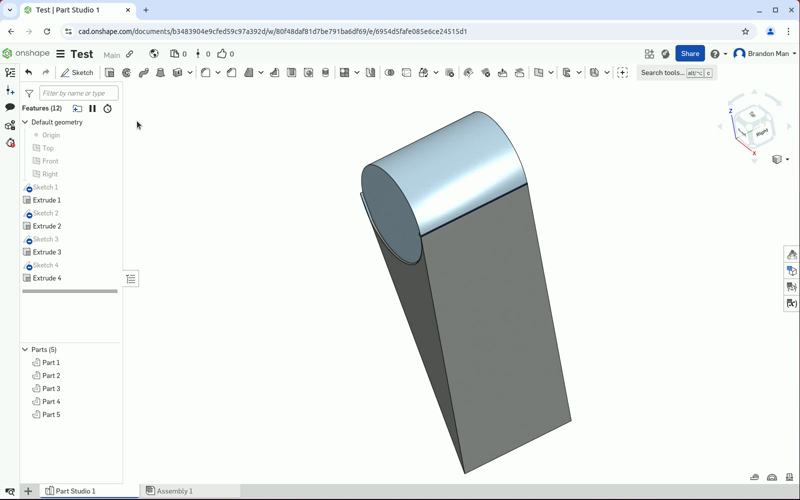
key(right, 2)
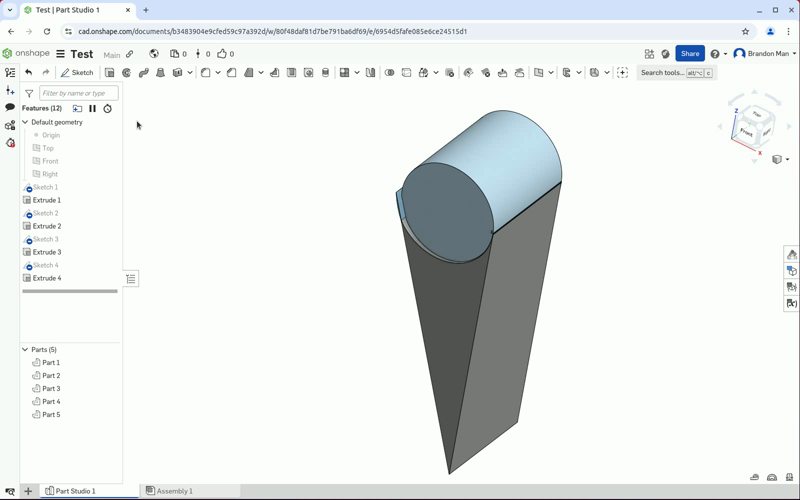
mouse_move(73, 189)
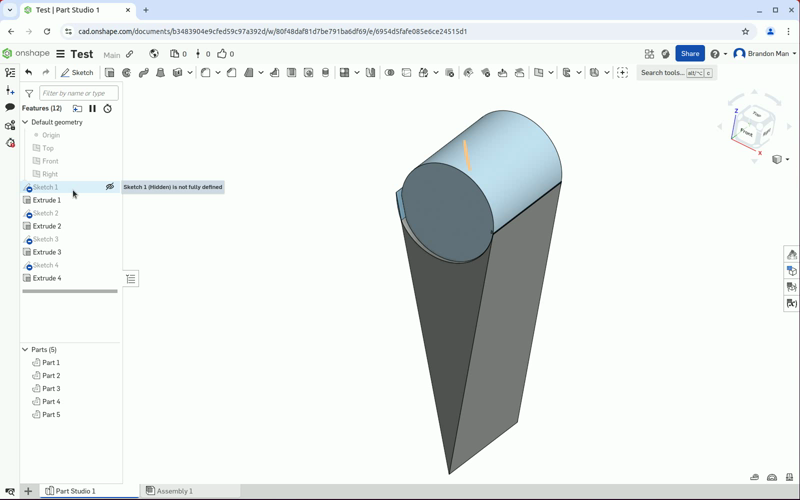
click(73, 189)